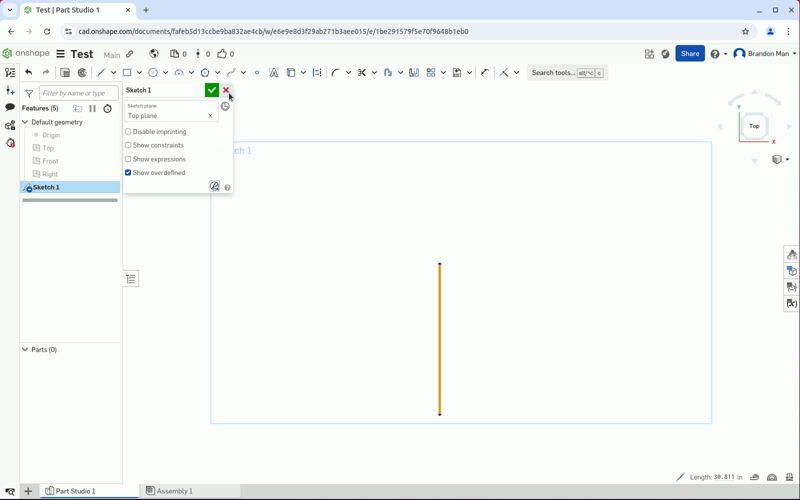
key(shift+h)
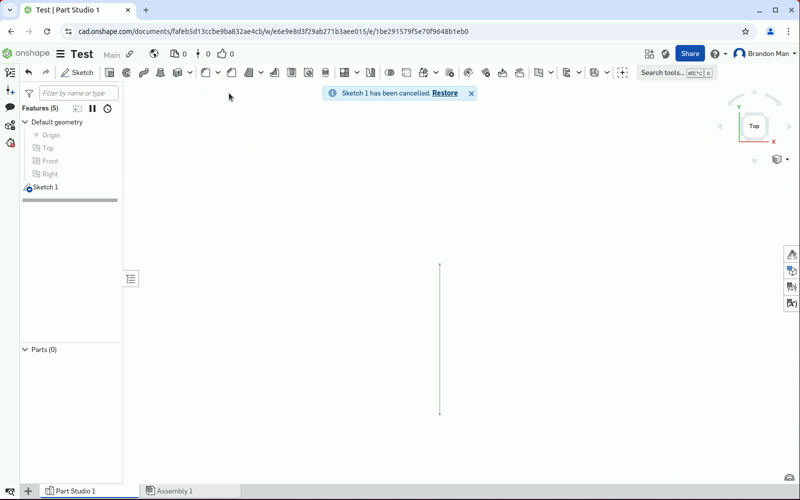
key(shift+s)
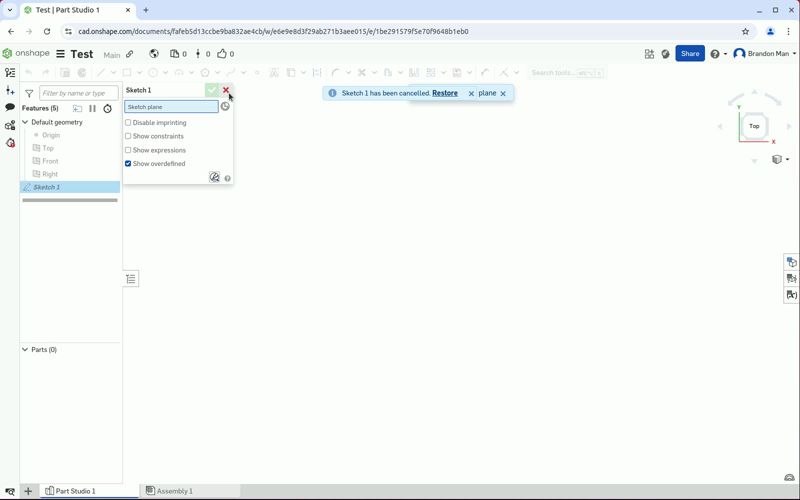
mouse_move(73, 150)
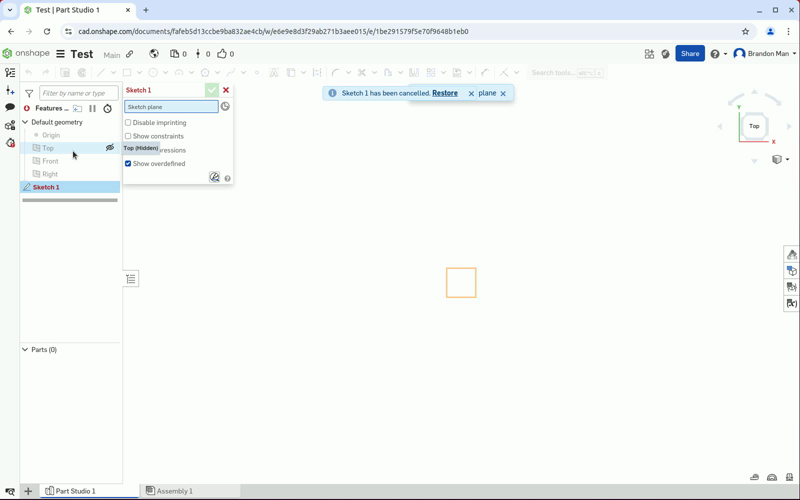
click(73, 150)
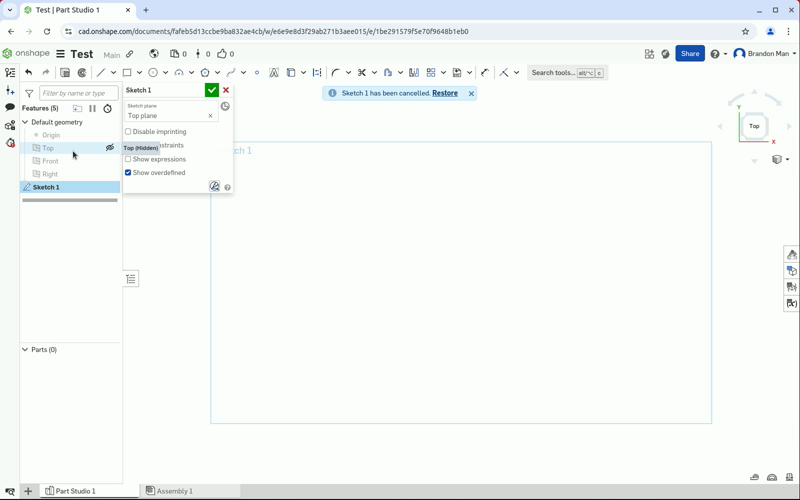
mouse_move(73, 352)
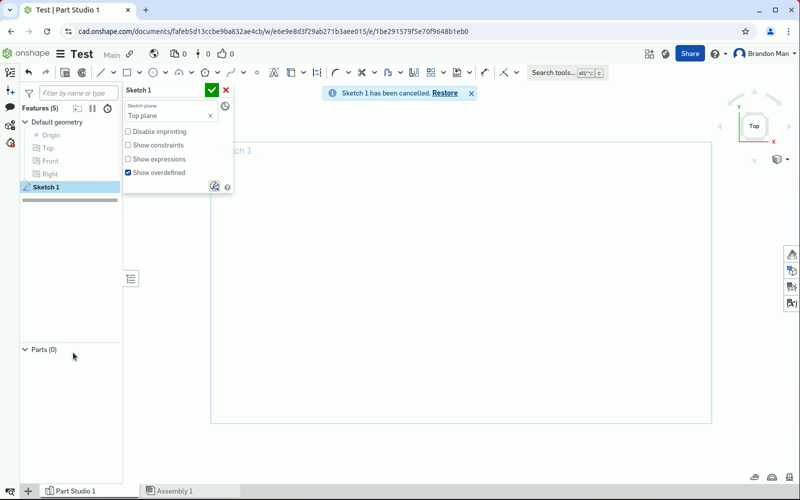
key(y)
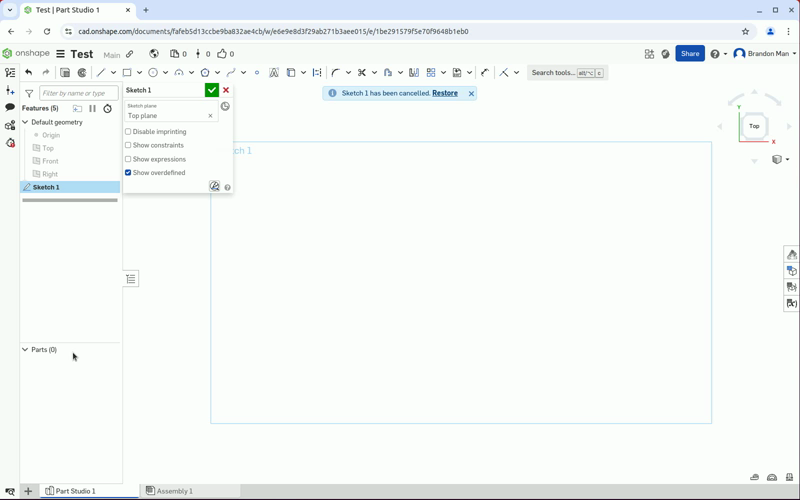
key(l)
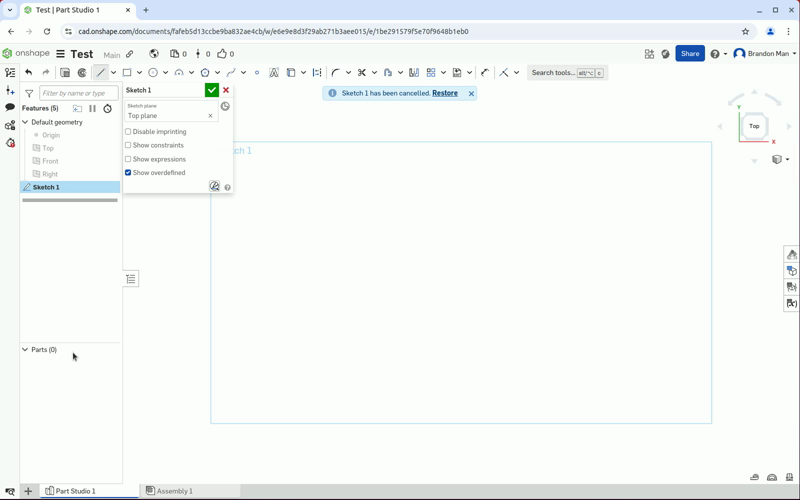
key_down(shift)
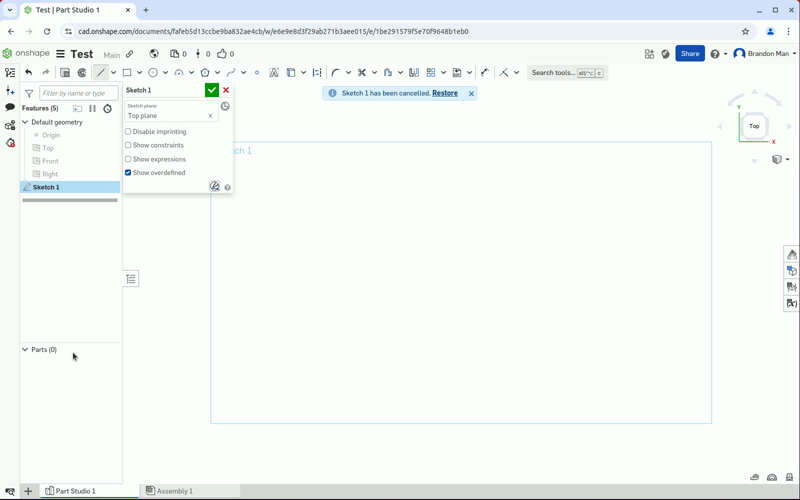
mouse_move(358, 282)
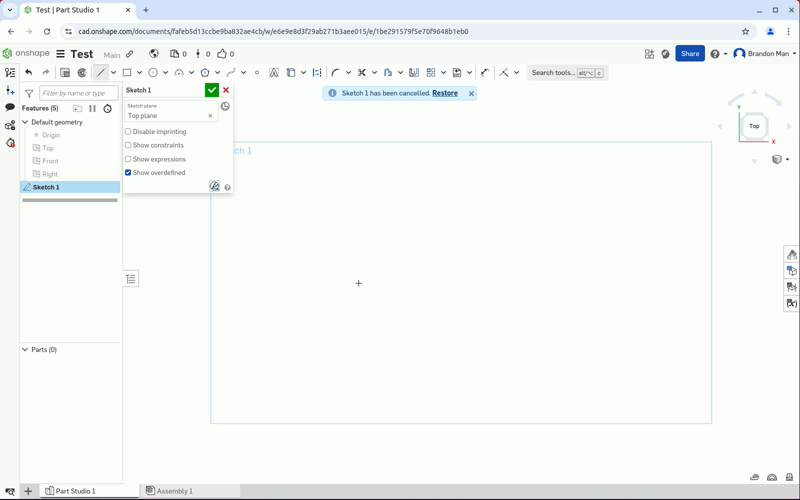
click(358, 282)
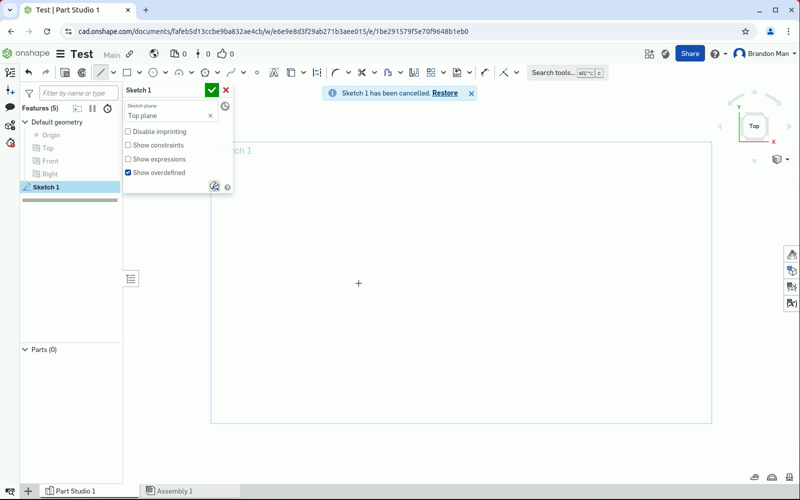
key_up(shift)
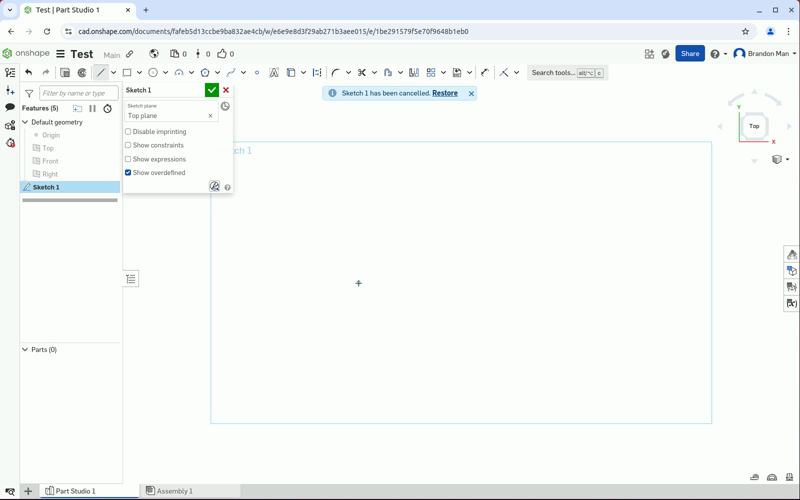
key_down(shift)
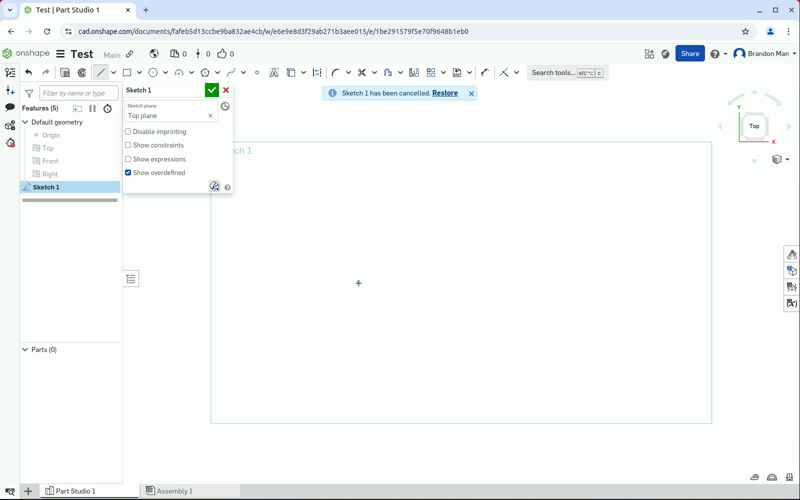
mouse_move(410, 249)
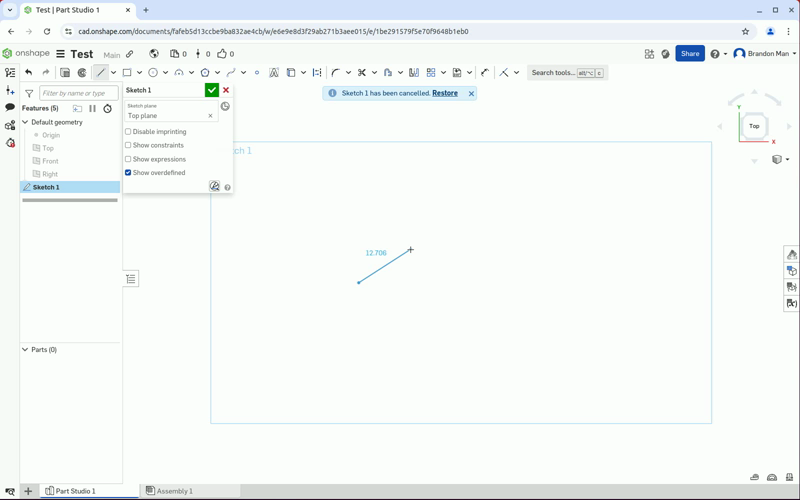
click(410, 249)
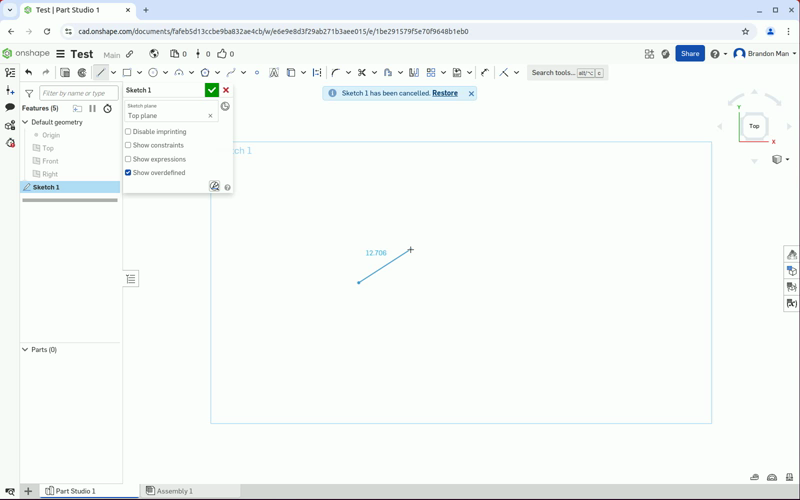
key_up(shift)
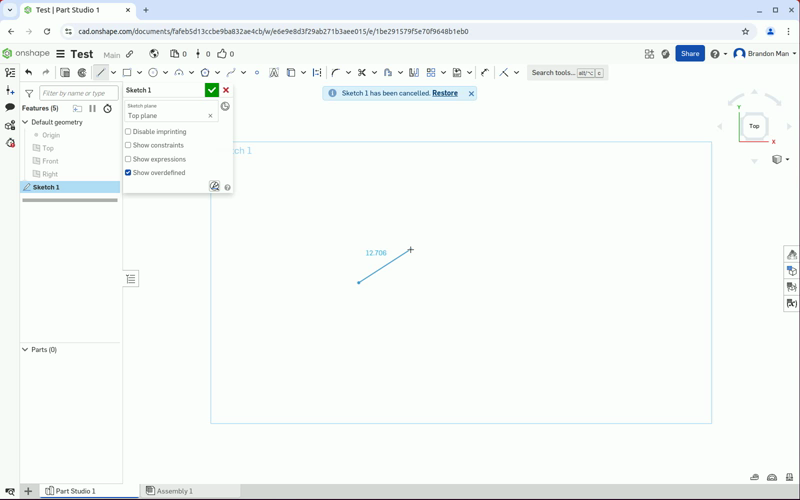
key_down(shift)
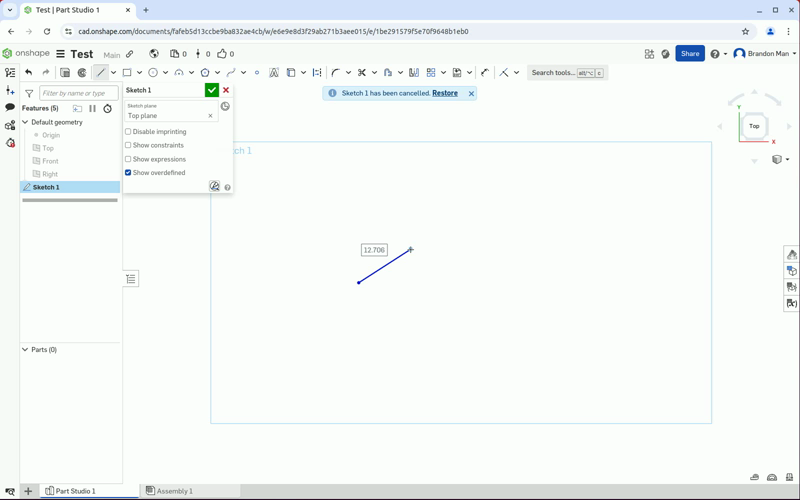
mouse_move(440, 249)
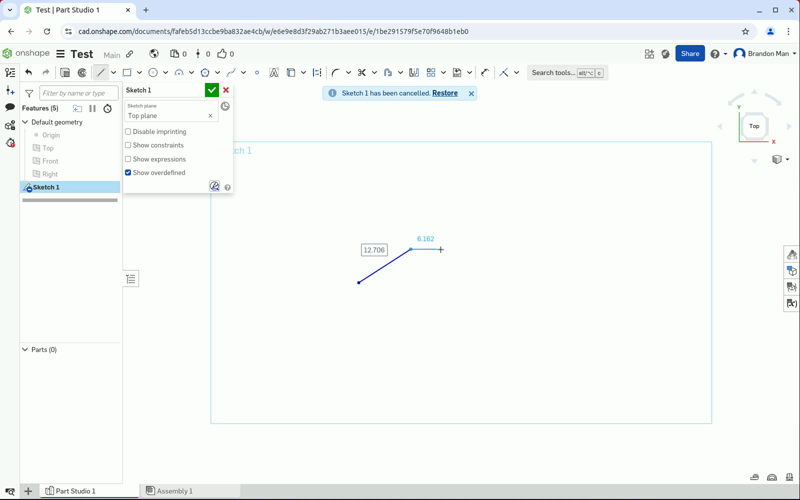
mouse_move(379, 249)
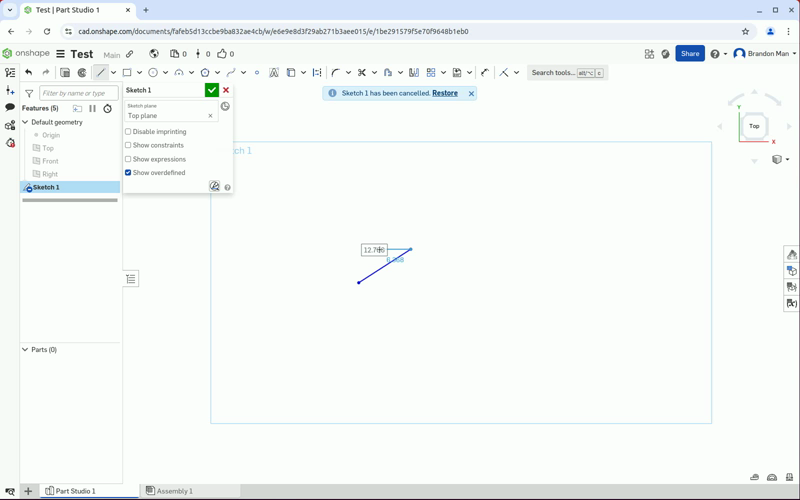
click(379, 249)
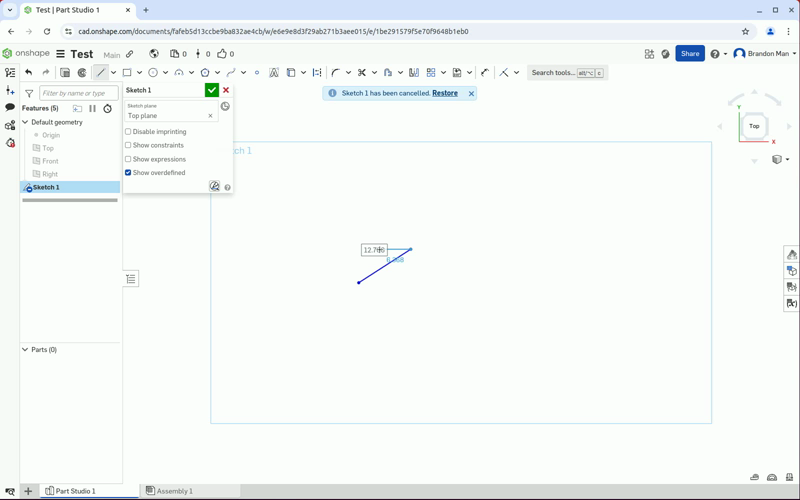
key_up(shift)
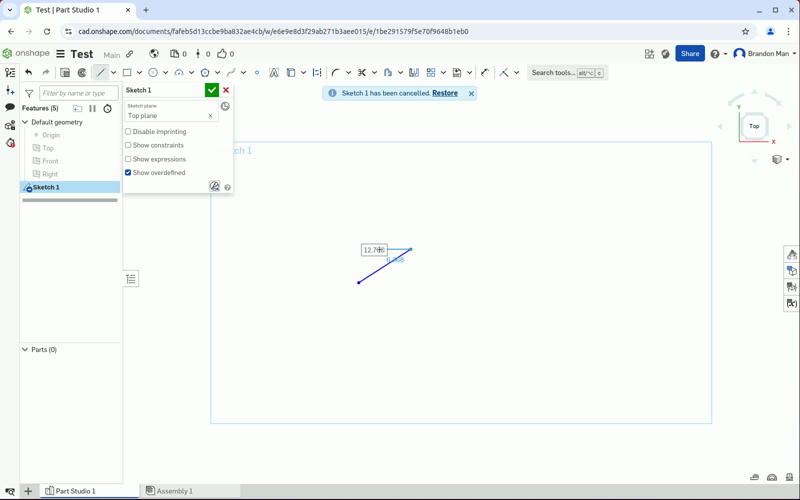
key_down(shift)
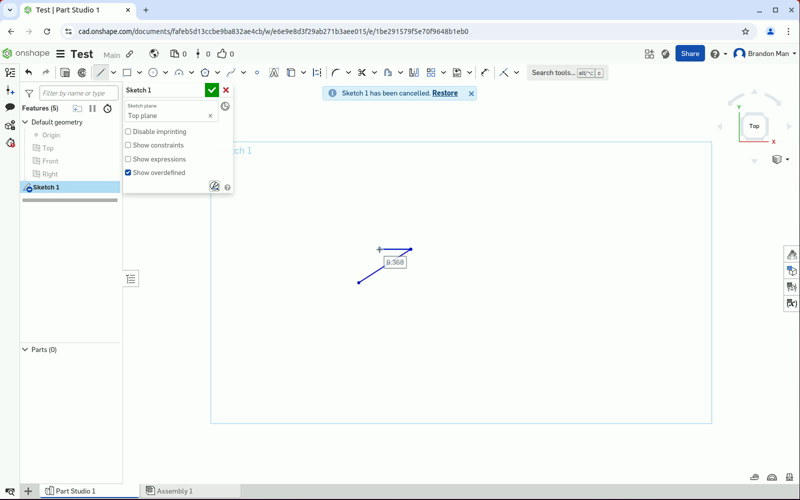
mouse_move(409, 249)
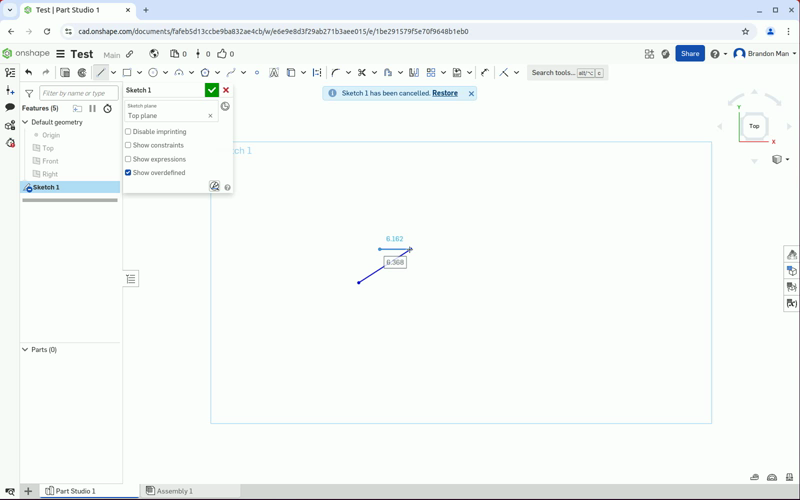
mouse_move(358, 249)
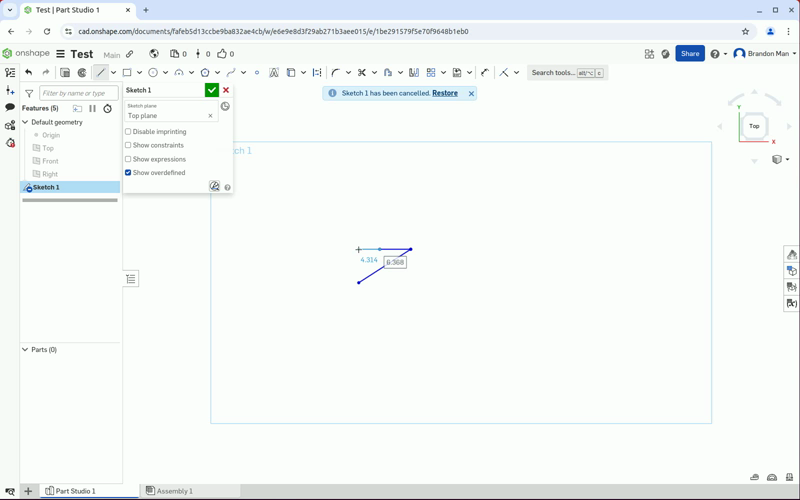
click(358, 249)
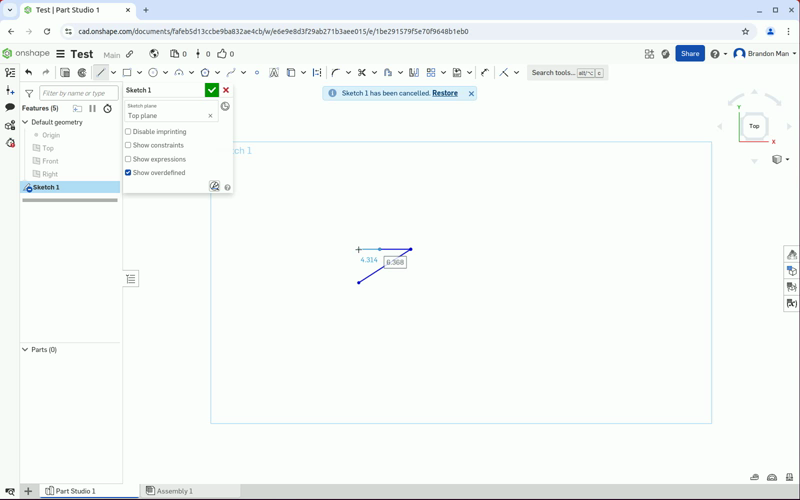
key_up(shift)
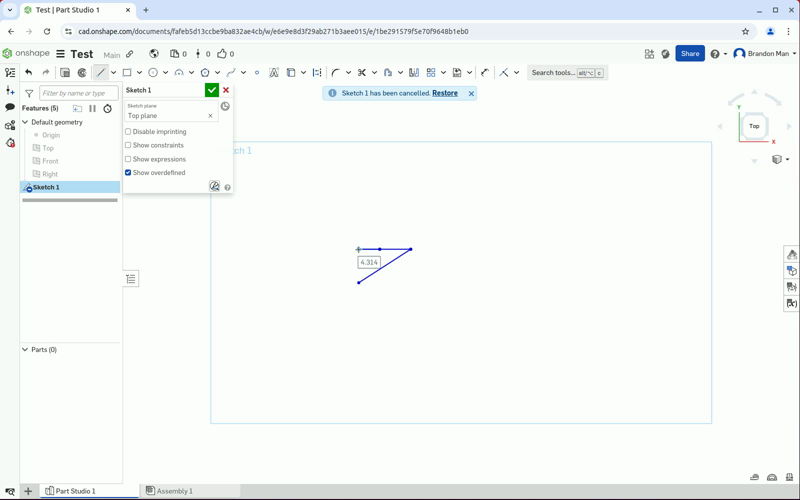
mouse_move(388, 249)
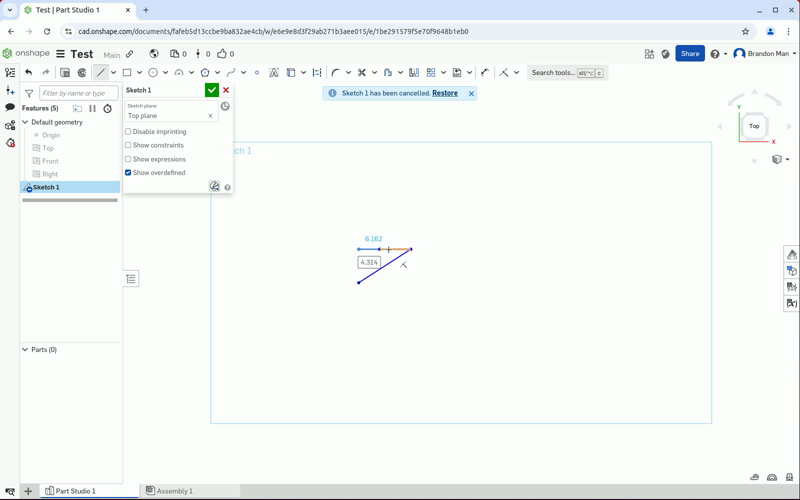
key_down(shift)
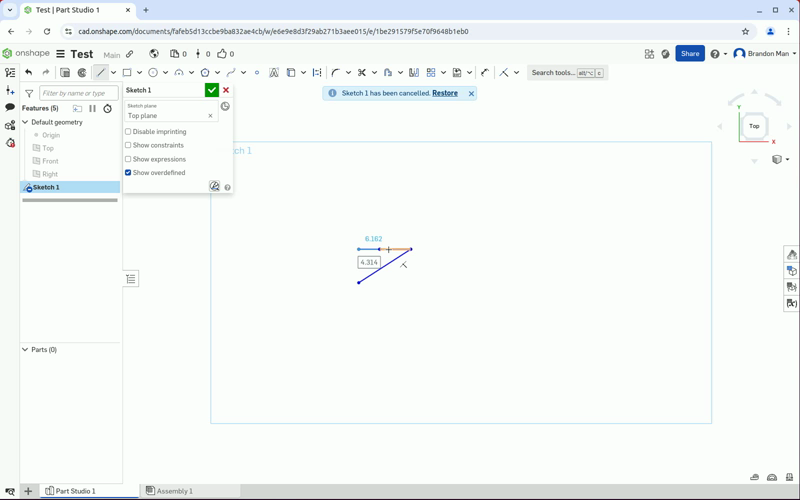
mouse_move(358, 282)
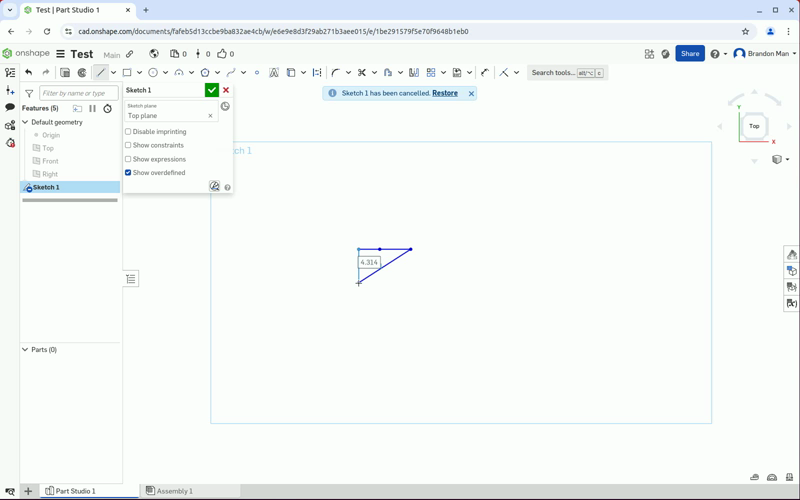
key_up(shift)
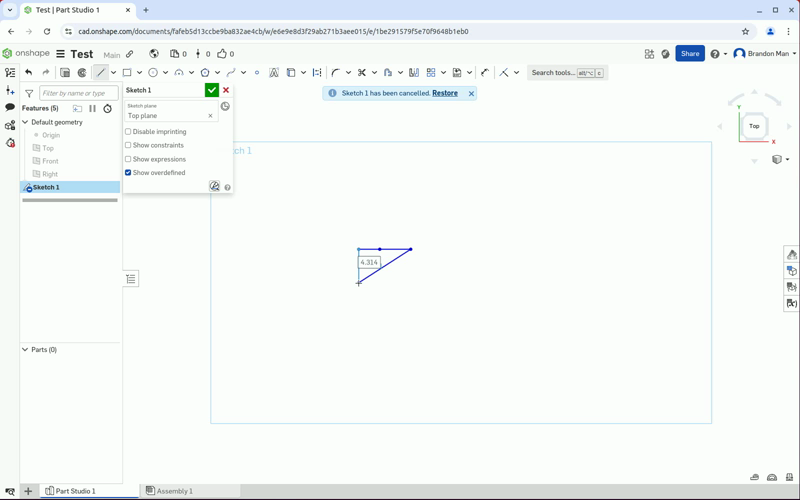
click(358, 282)
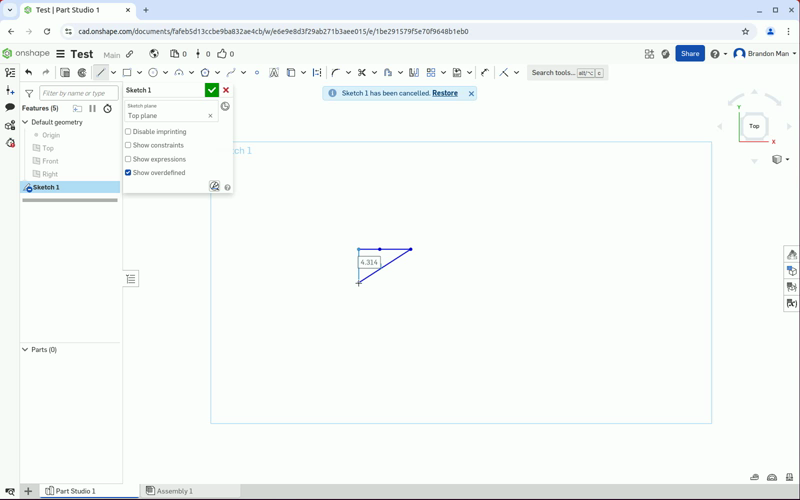
key(esc)
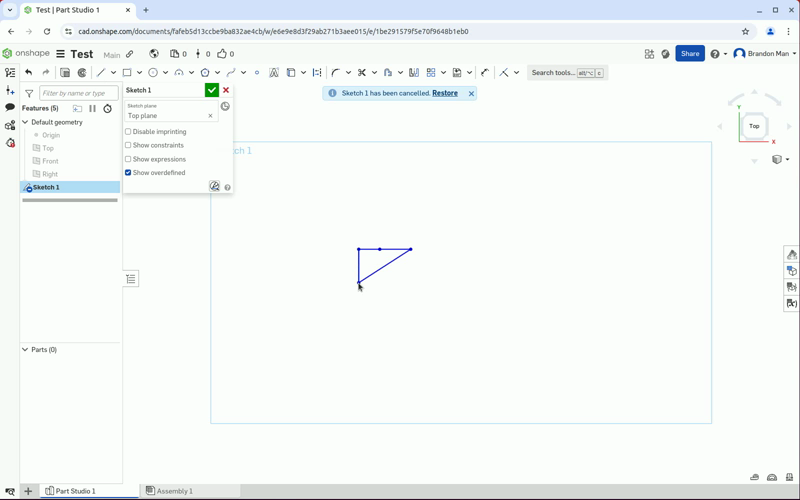
mouse_move(372, 270)
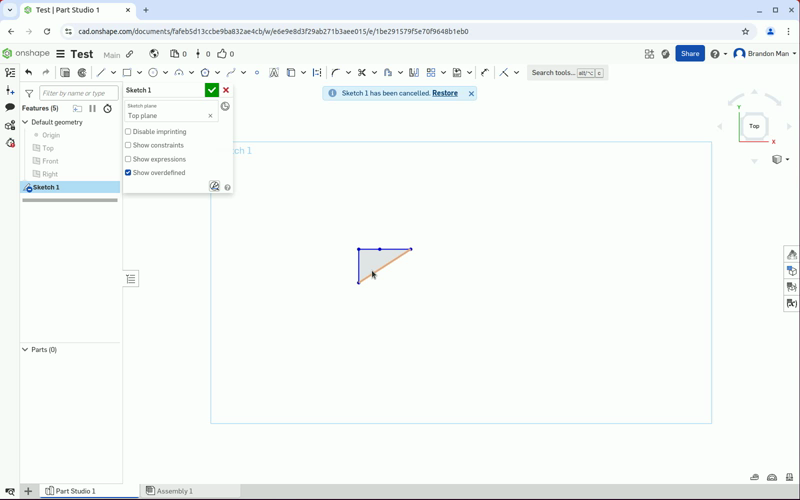
scroll(6)
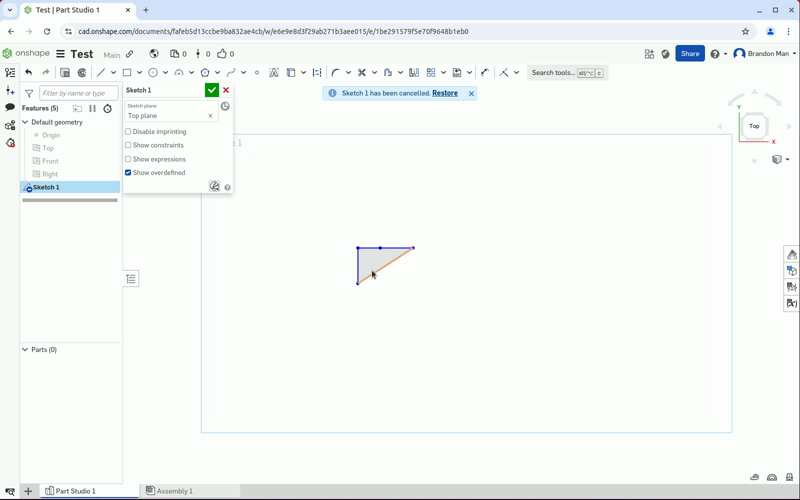
scroll(6)
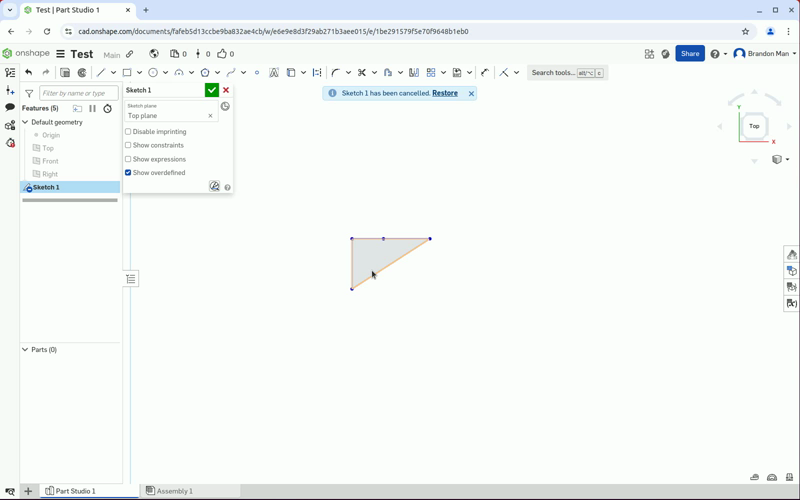
scroll(6)
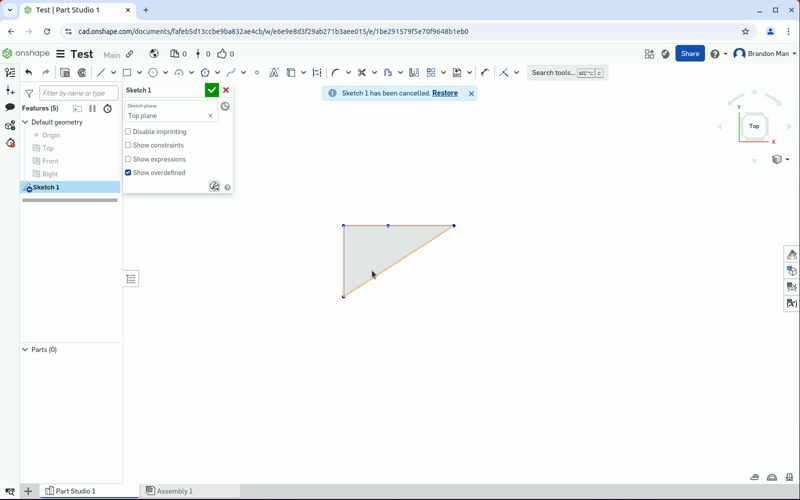
scroll(6)
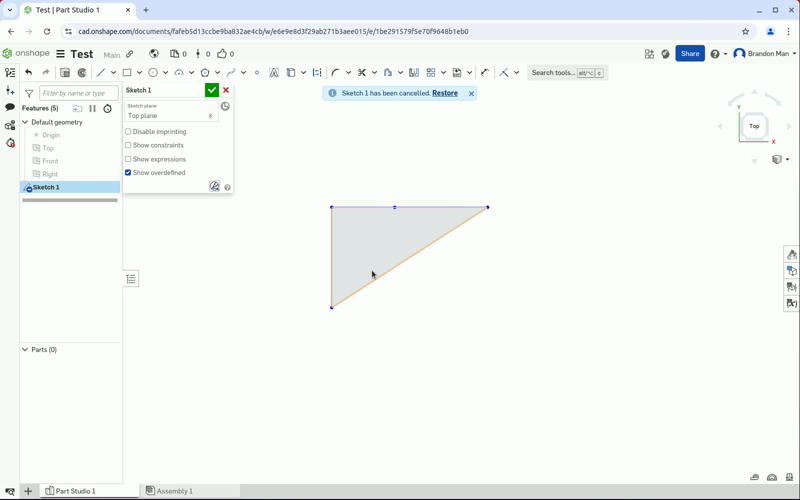
scroll(6)
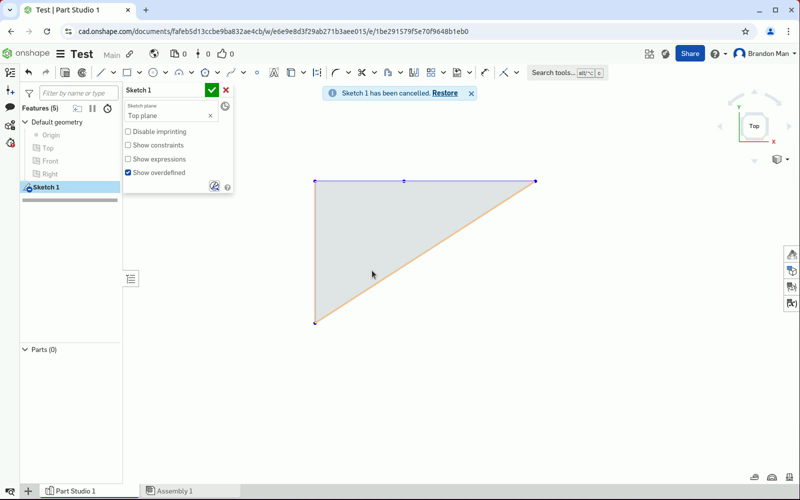
scroll(6)
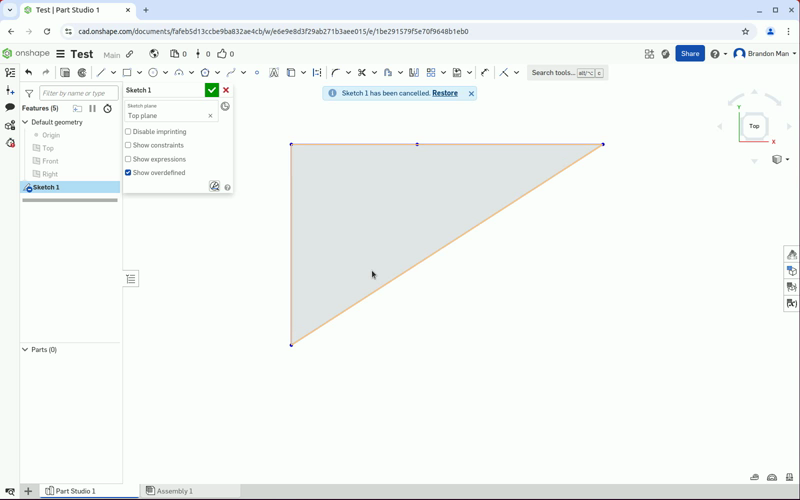
scroll(6)
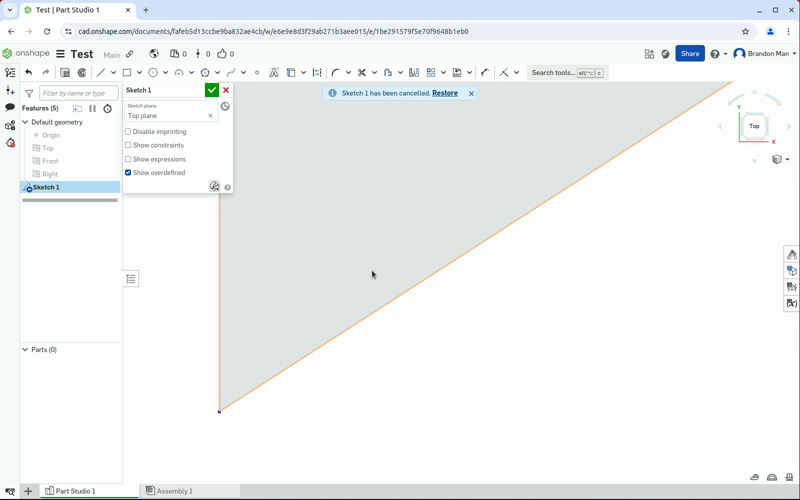
click(372, 270)
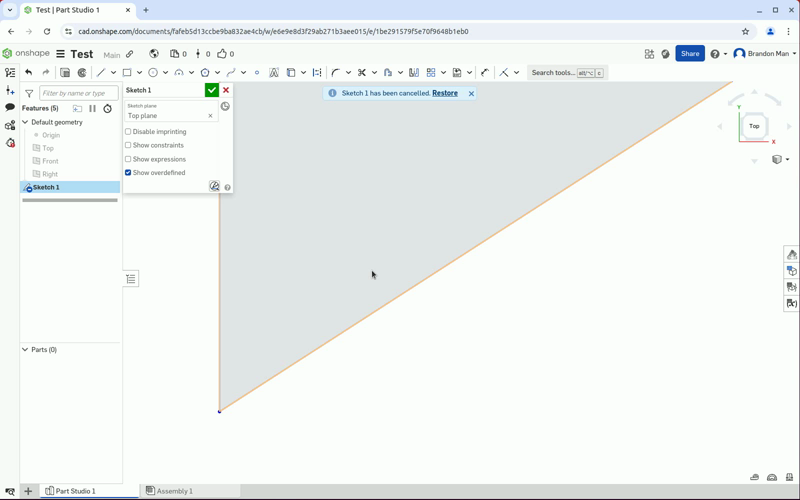
scroll(-6)
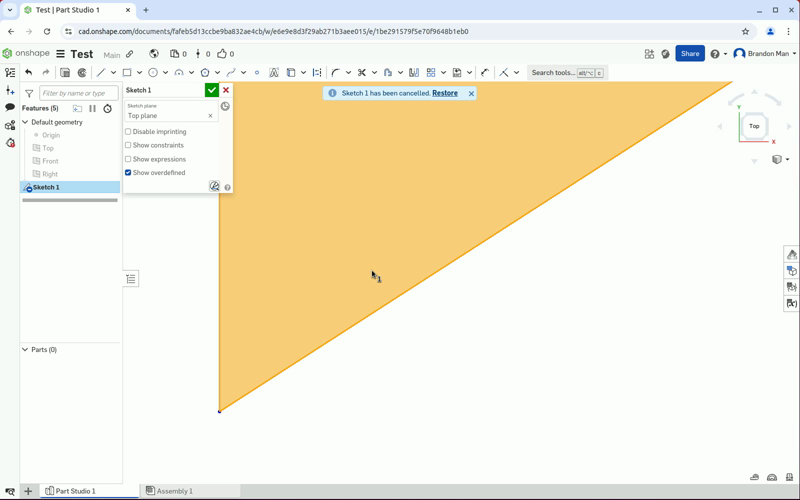
scroll(-6)
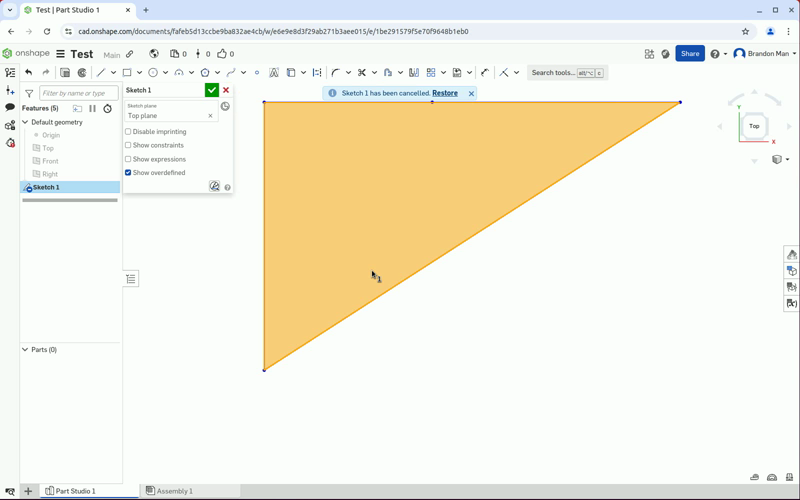
scroll(-6)
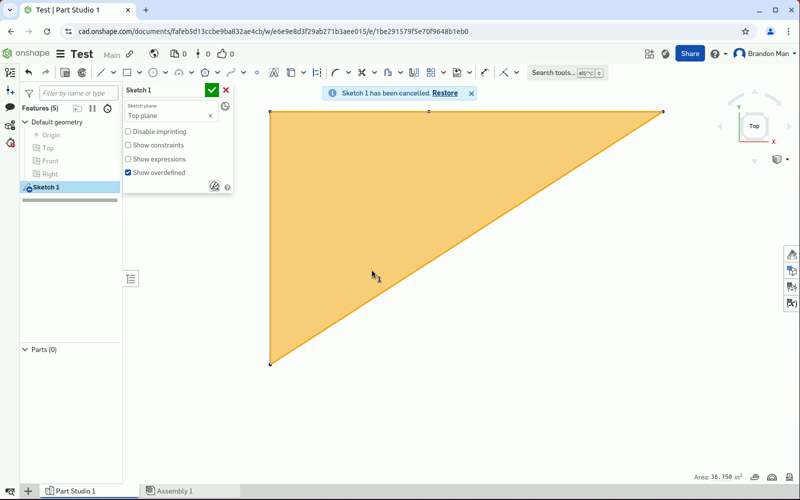
scroll(-6)
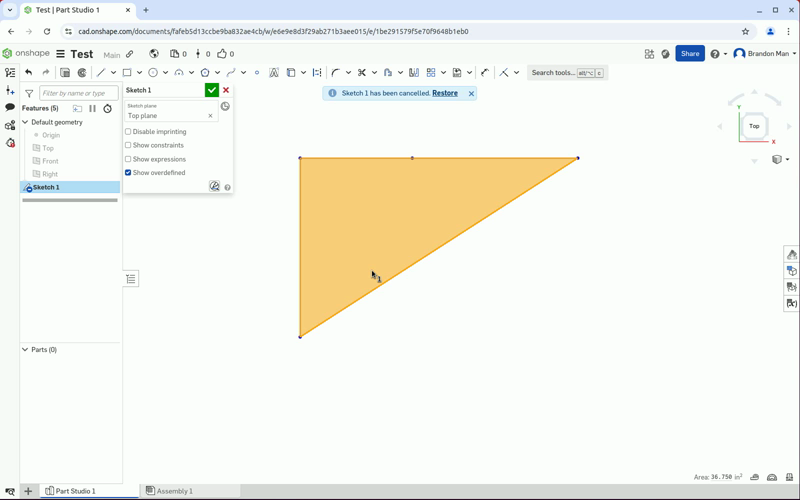
scroll(-6)
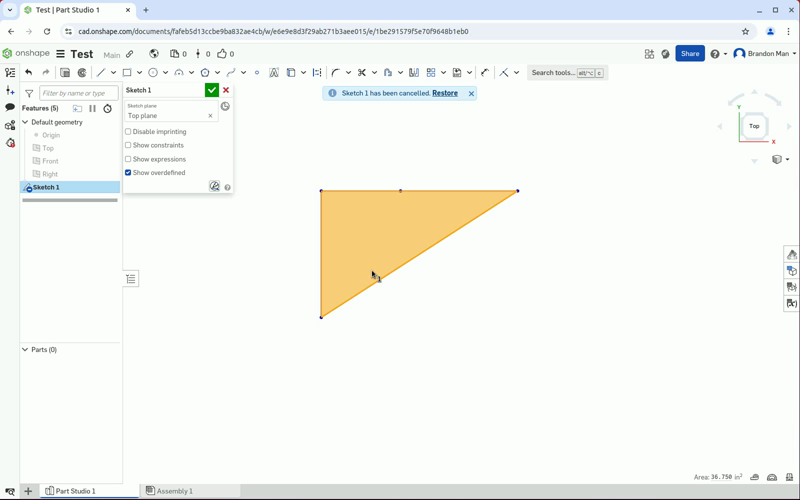
scroll(-6)
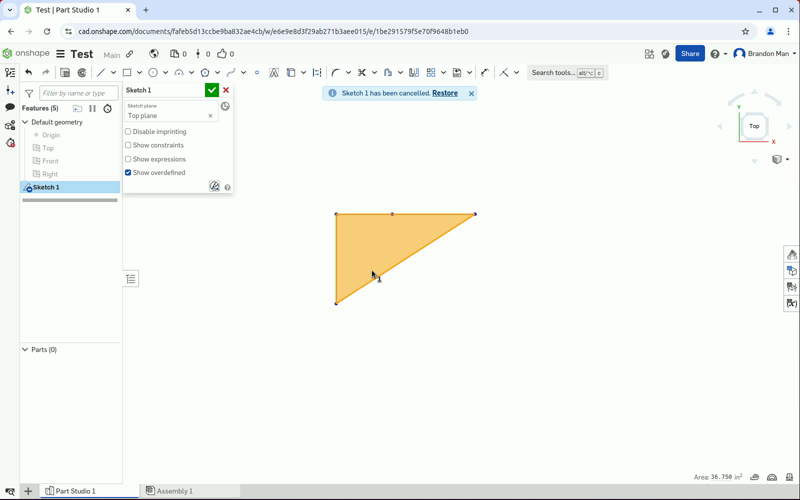
scroll(-6)
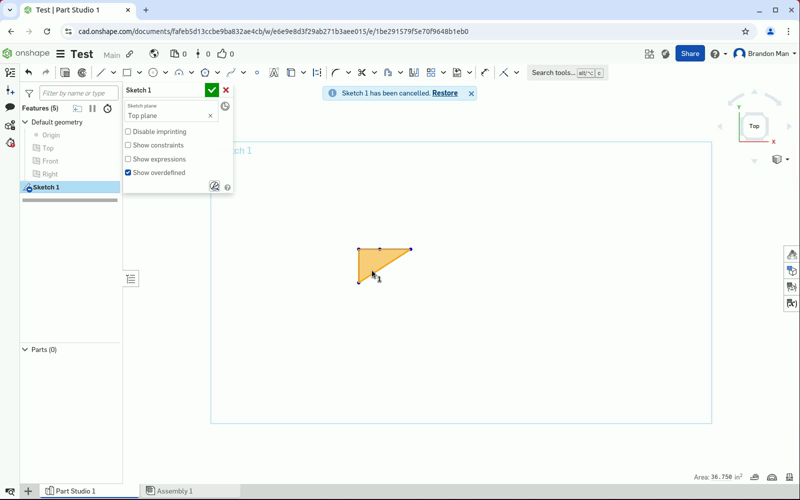
mouse_move(73, 352)
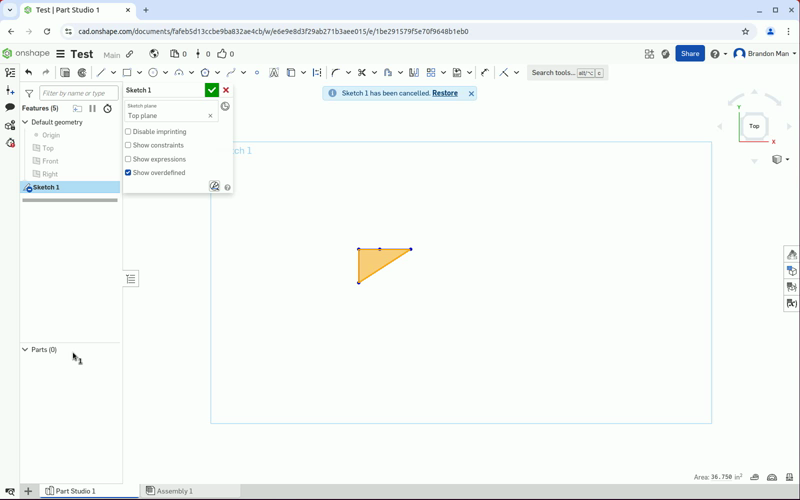
key(shift+y)
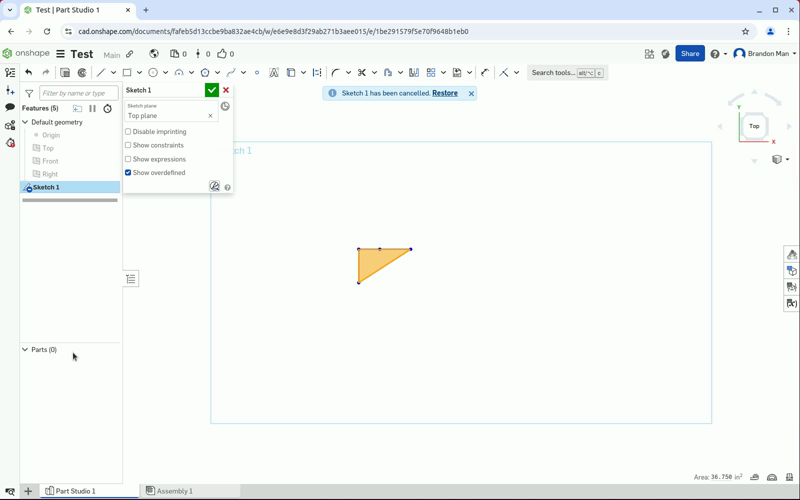
key(shift+e)
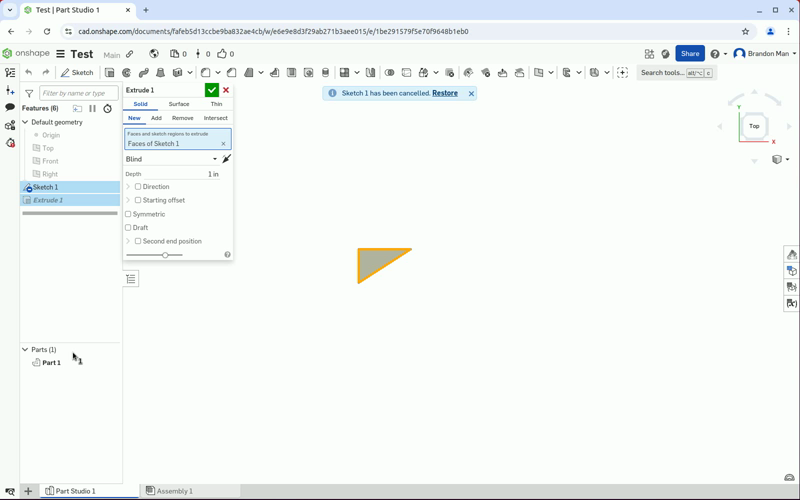
mouse_move(143, 106)
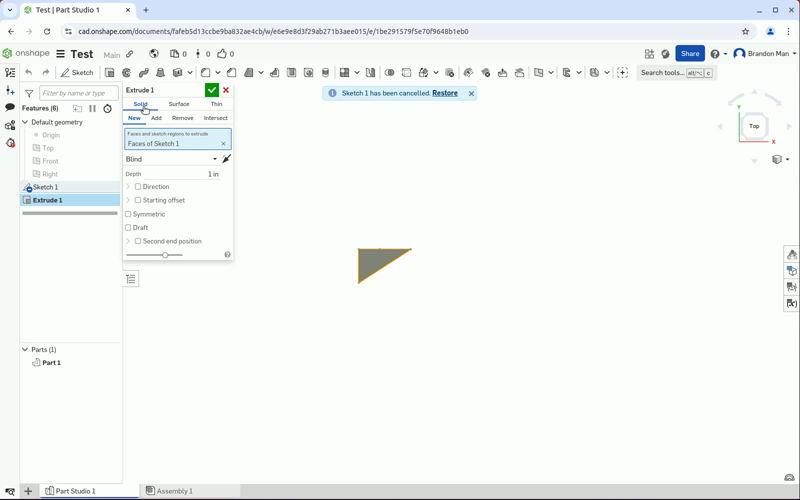
click(143, 106)
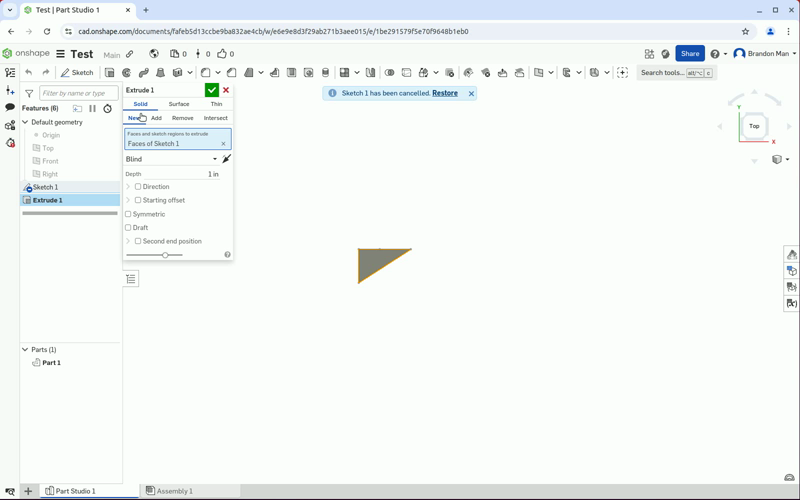
mouse_move(137, 120)
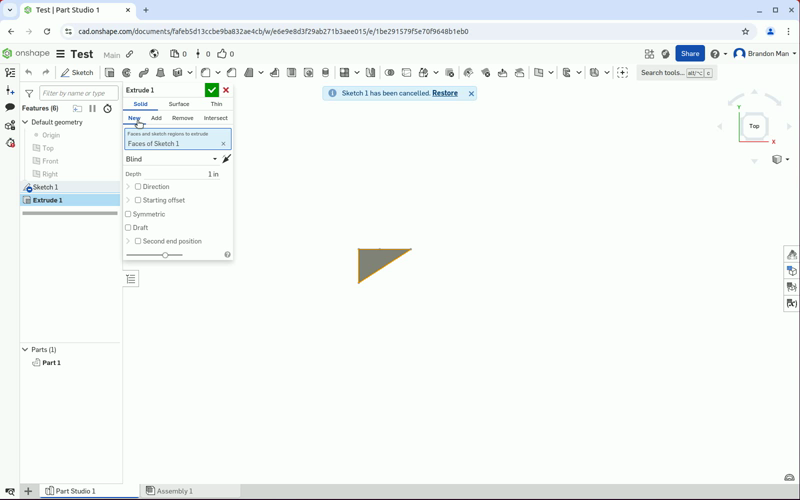
click(137, 120)
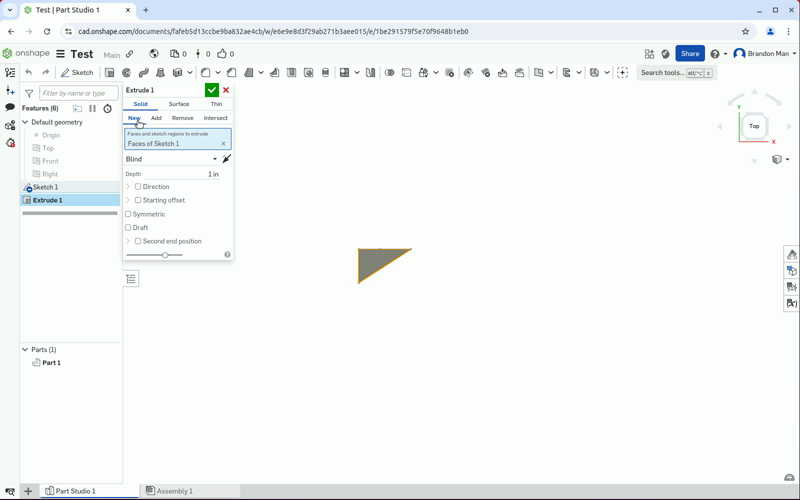
key(tab, 4)
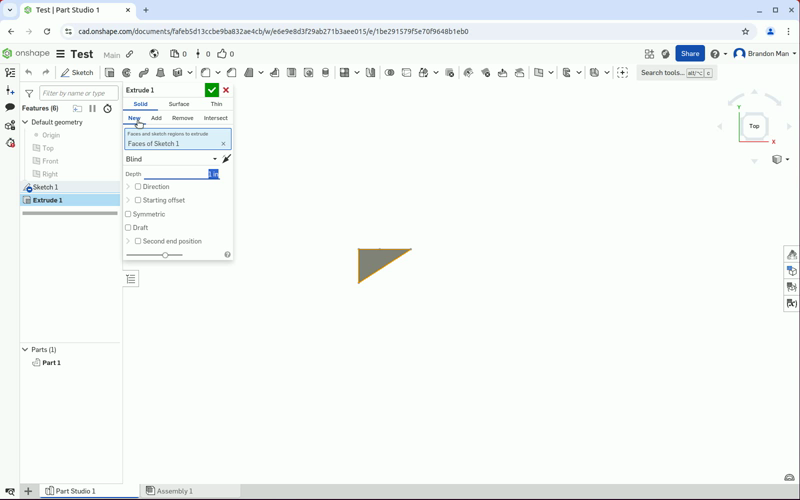
text(5.055)
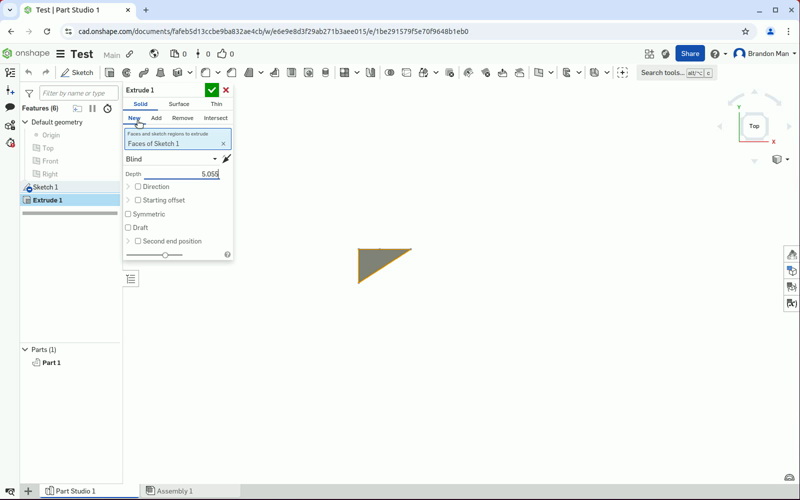
key(enter)
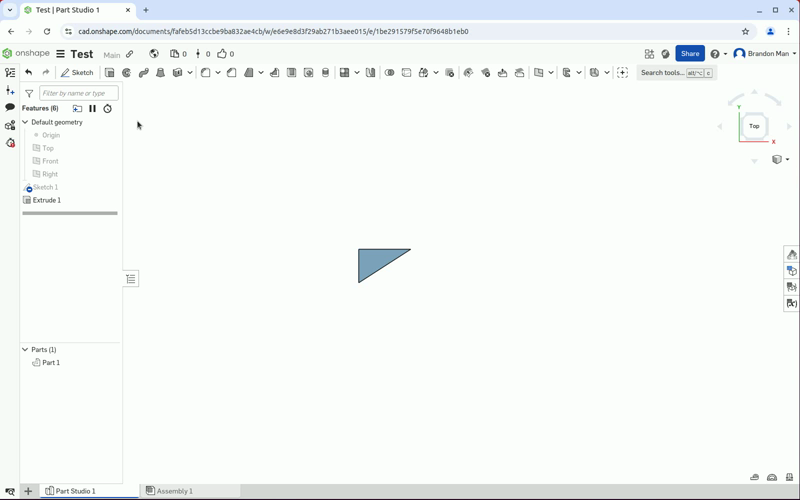
key(shift+h)
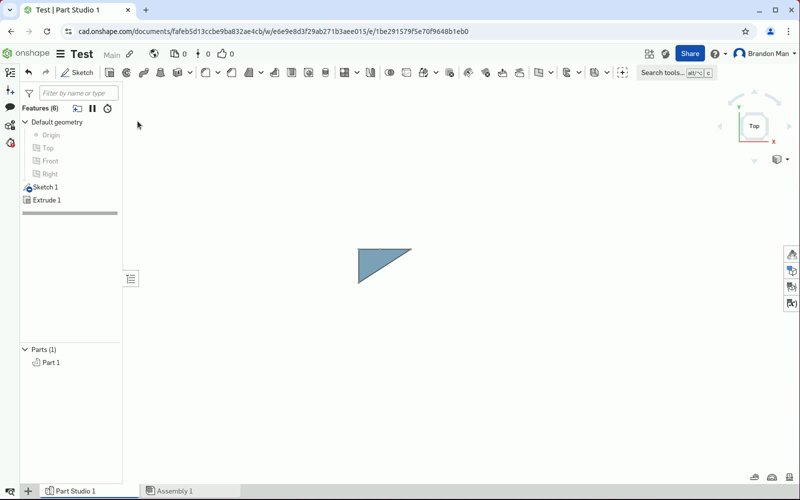
key(shift+h)
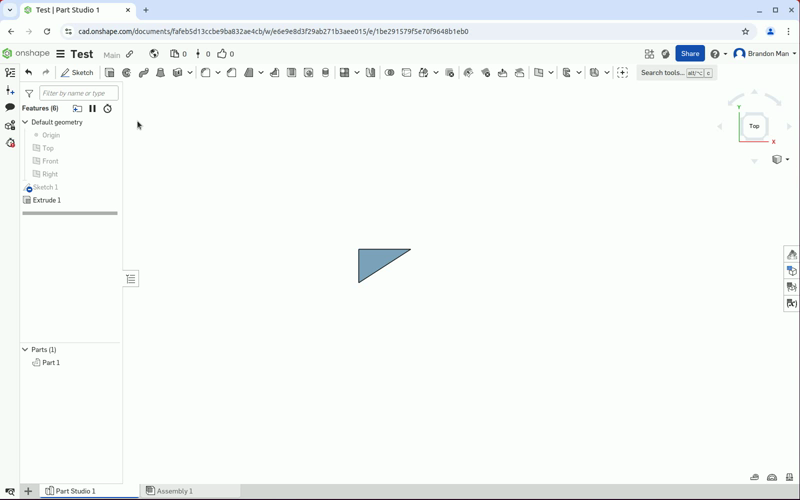
mouse_move(73, 189)
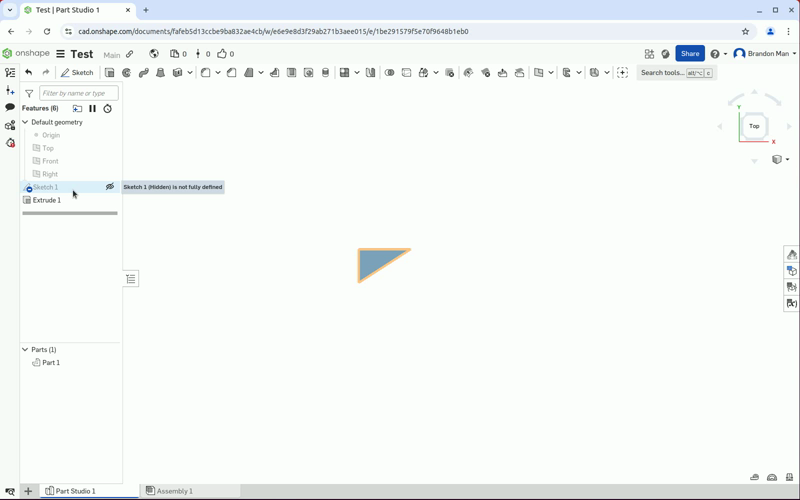
click(73, 189)
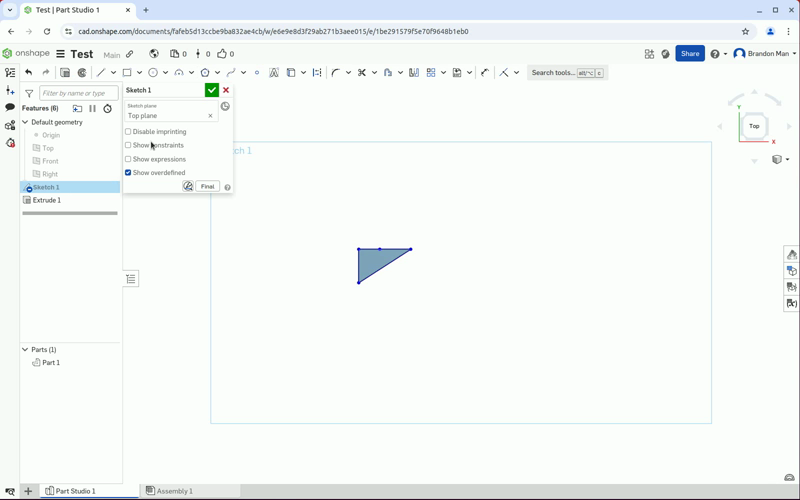
mouse_move(229, 92)
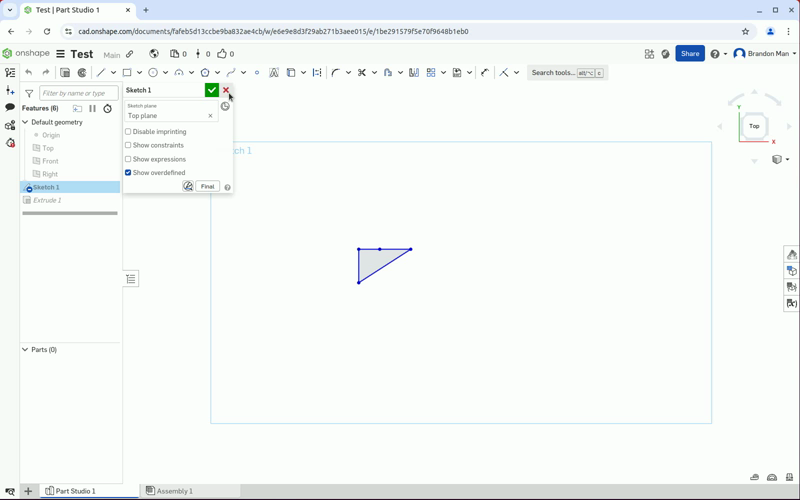
click(229, 92)
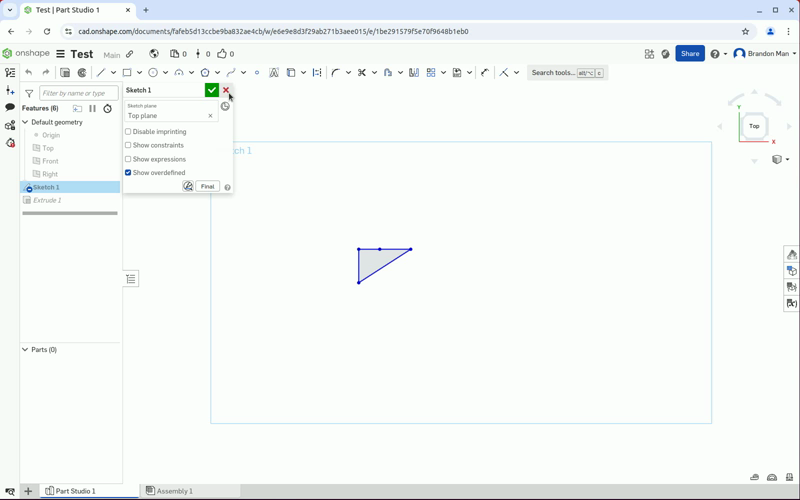
key(shift+s)
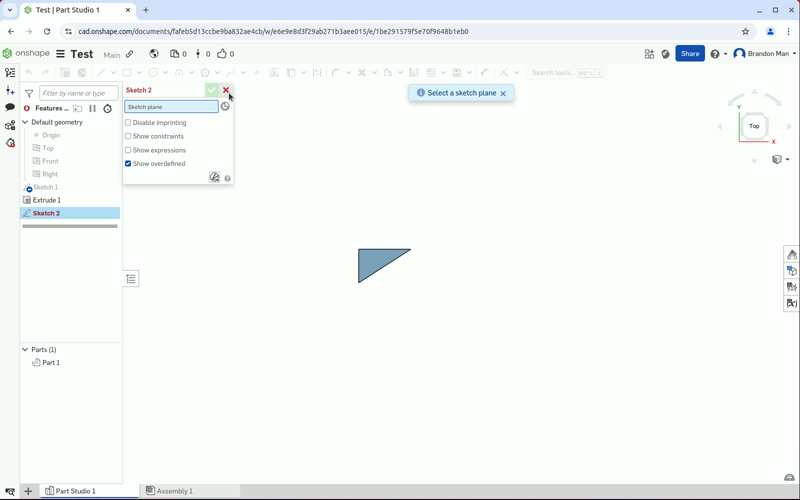
mouse_move(73, 150)
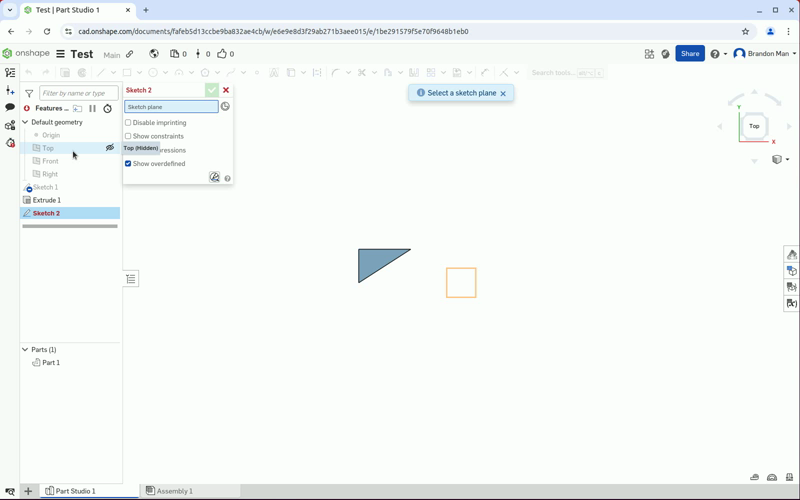
click(73, 150)
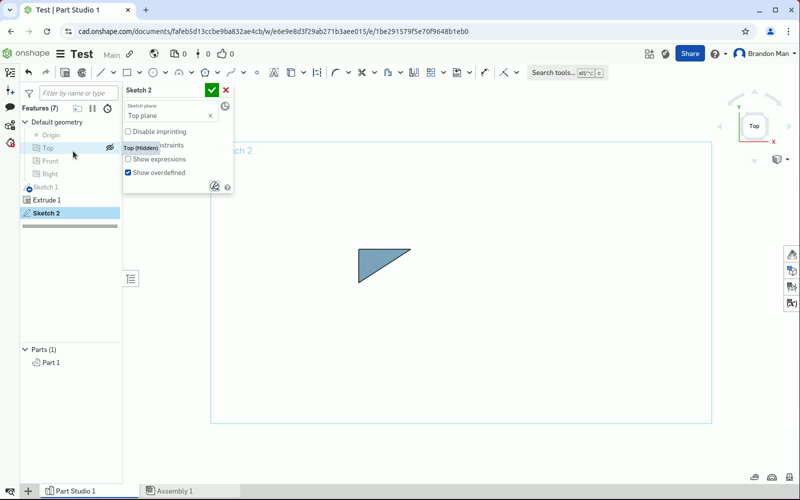
mouse_move(73, 352)
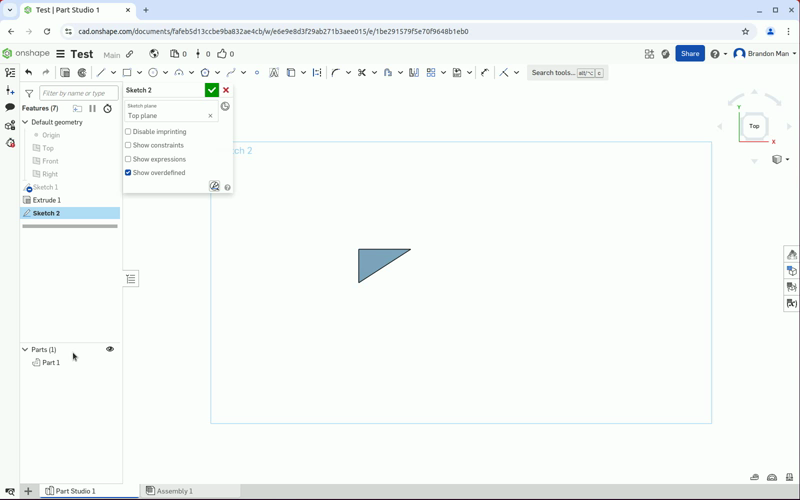
key(y)
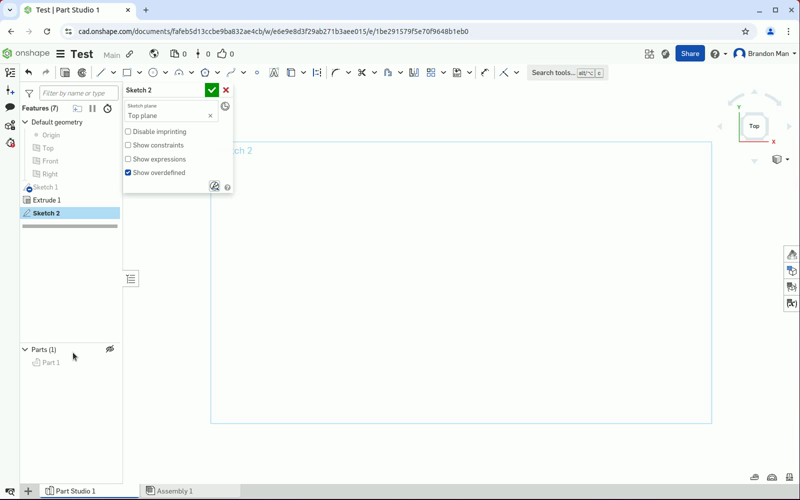
key(l)
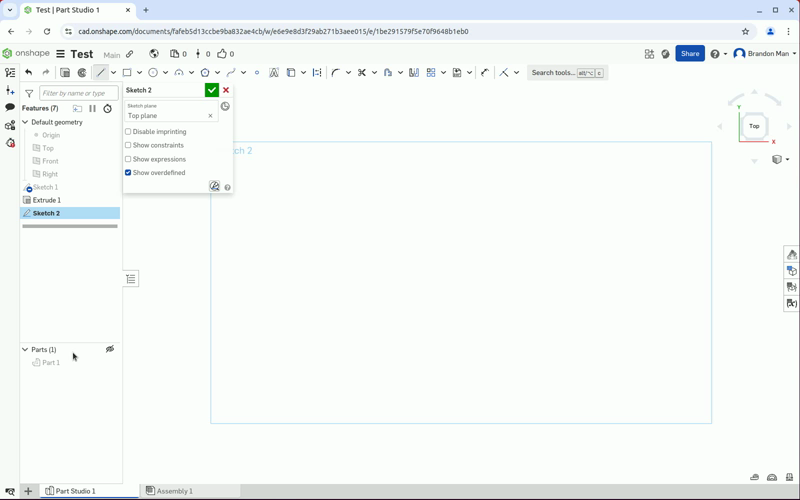
key_down(shift)
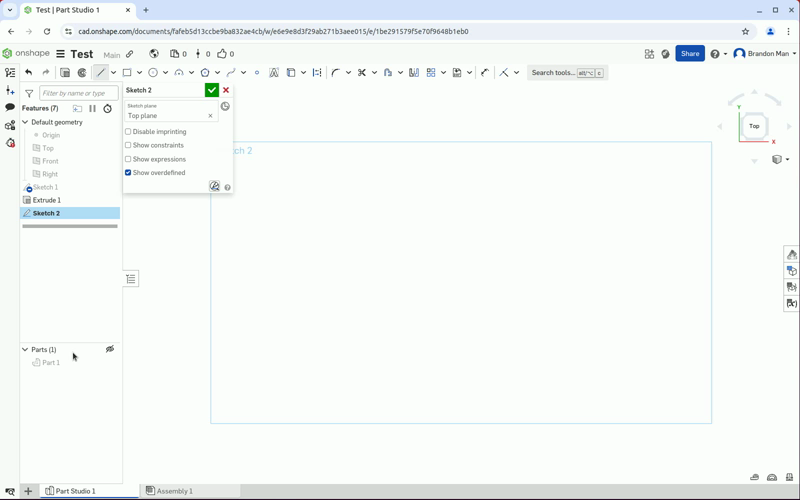
mouse_move(379, 250)
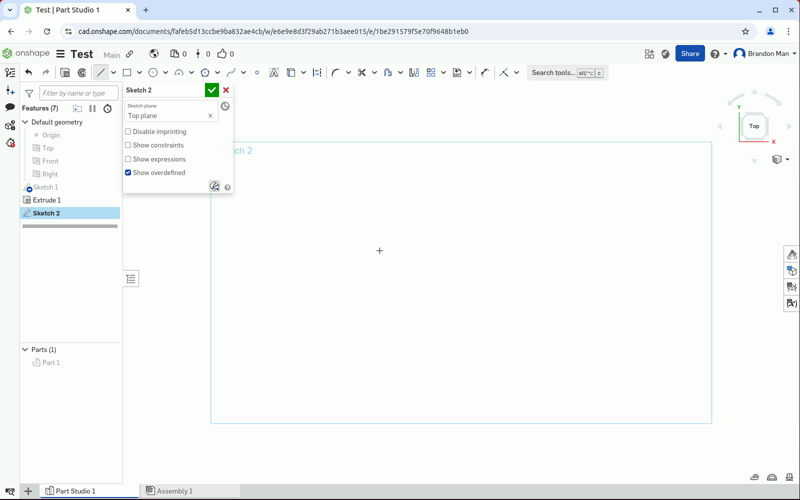
click(379, 250)
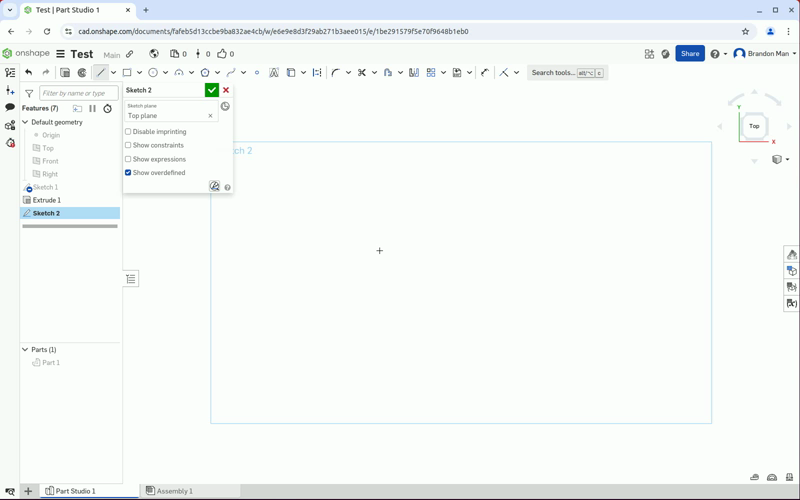
key_up(shift)
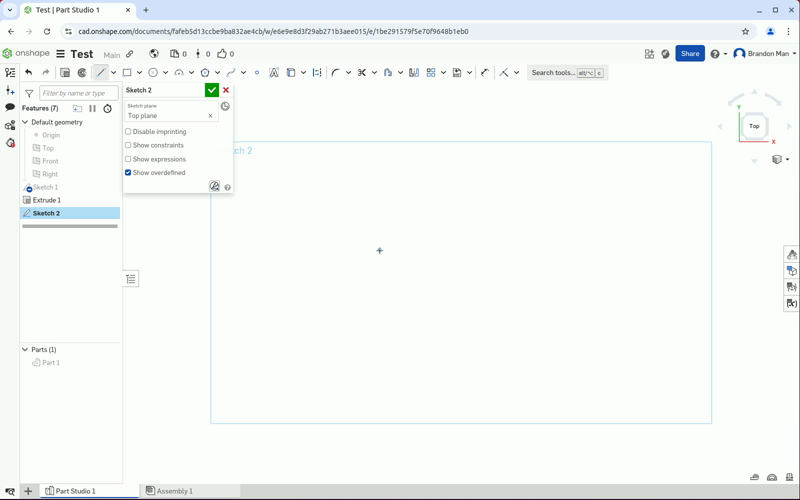
key_down(shift)
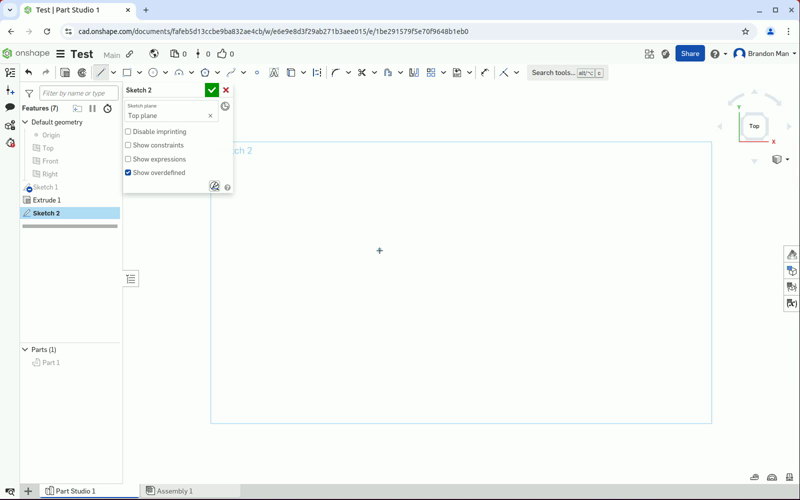
mouse_move(409, 250)
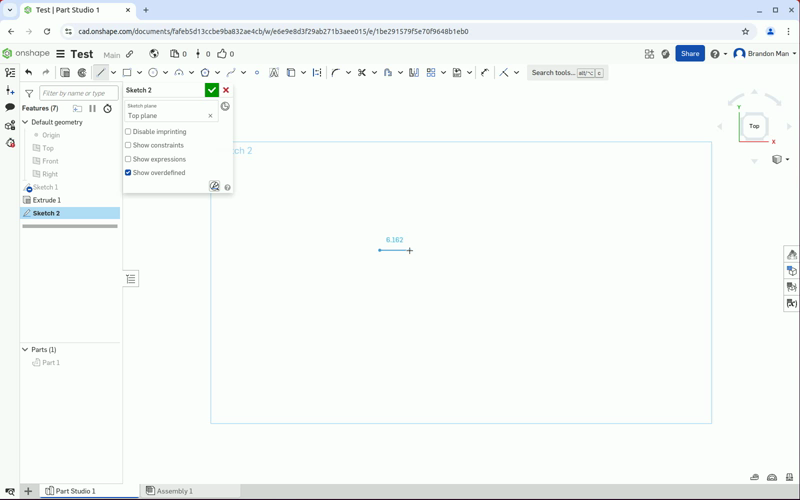
mouse_move(411, 250)
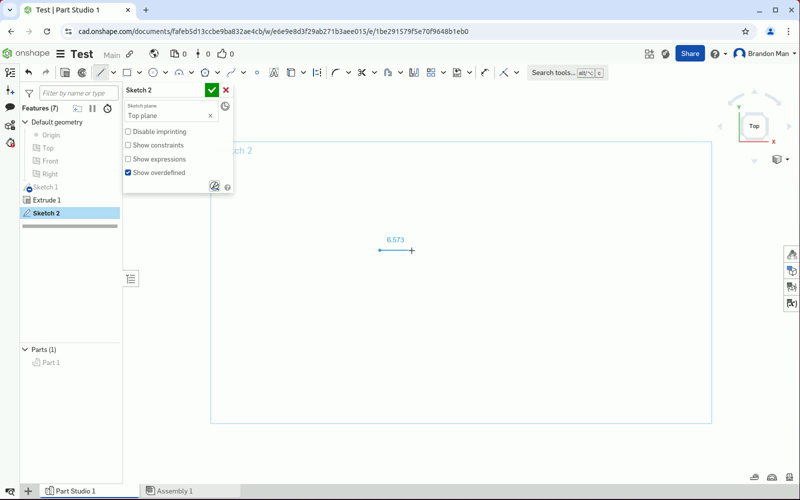
click(411, 250)
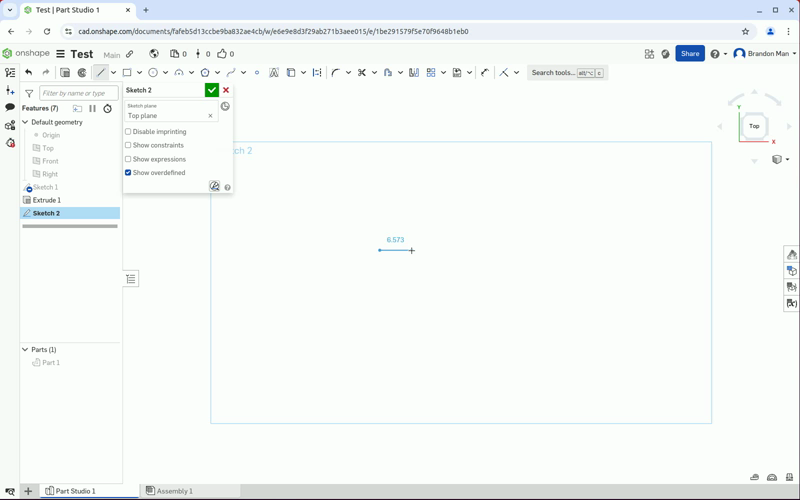
key_up(shift)
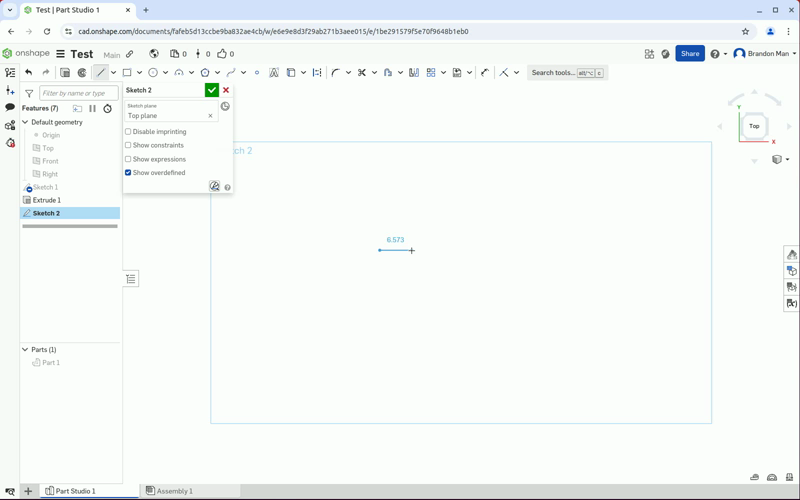
key_down(shift)
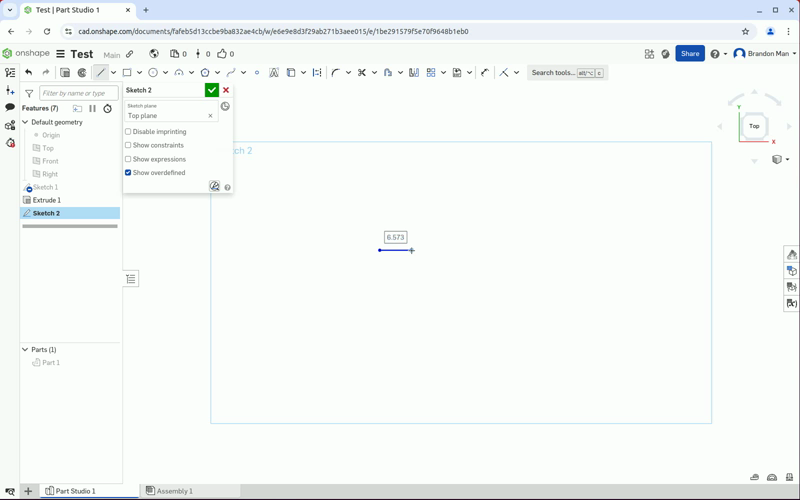
mouse_move(441, 250)
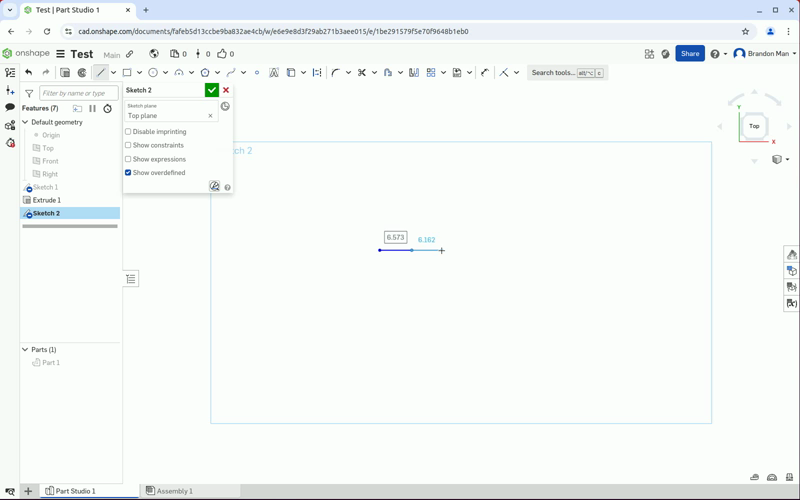
mouse_move(461, 250)
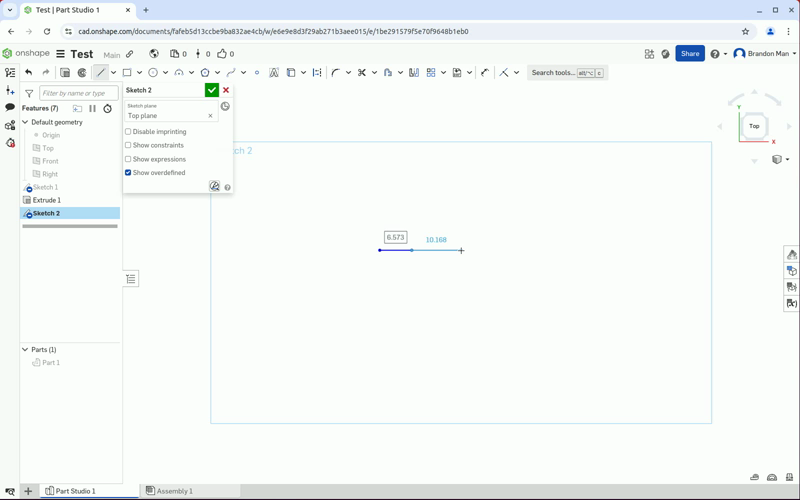
click(461, 250)
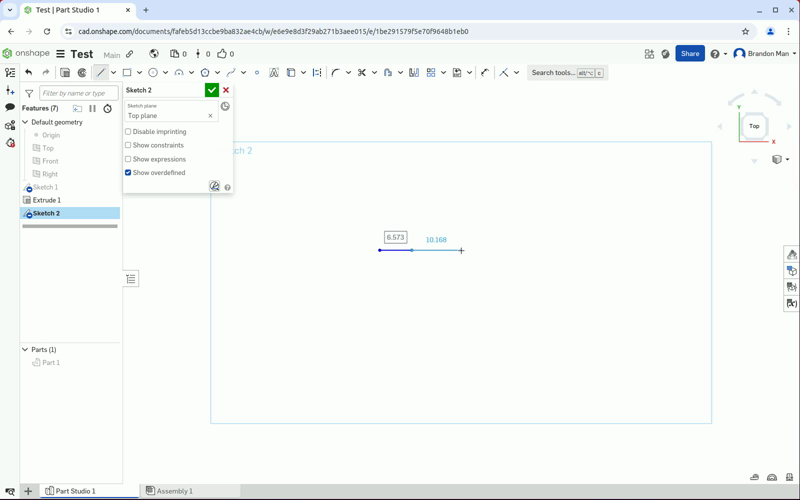
key_up(shift)
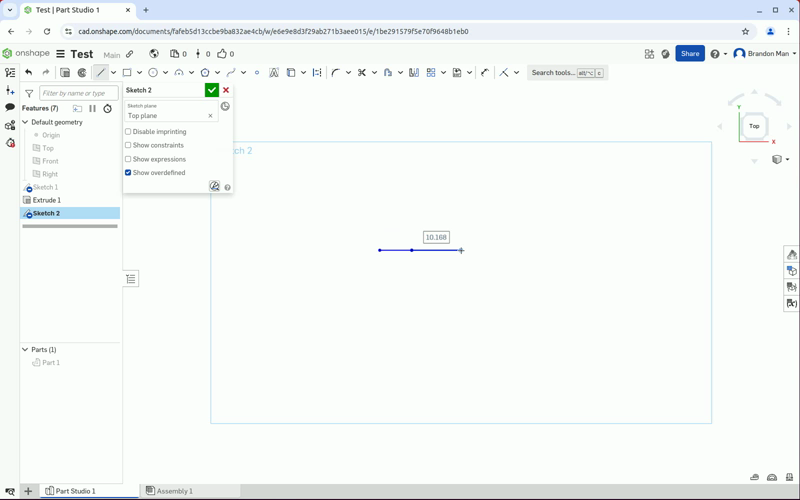
key_down(shift)
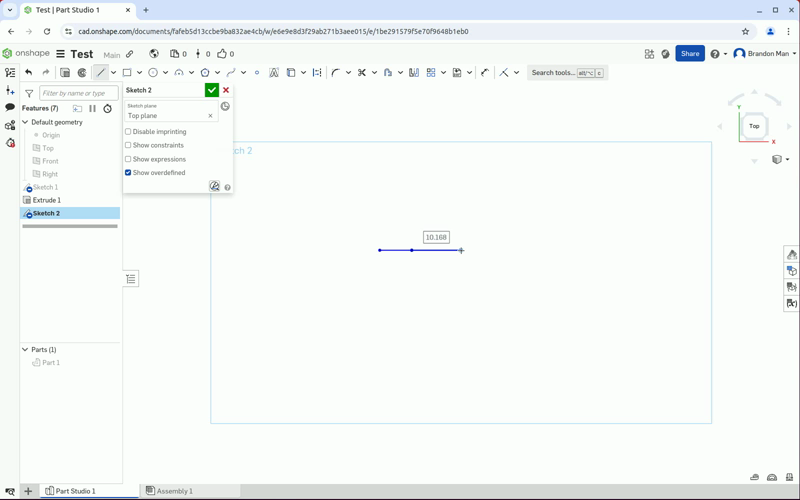
mouse_move(491, 250)
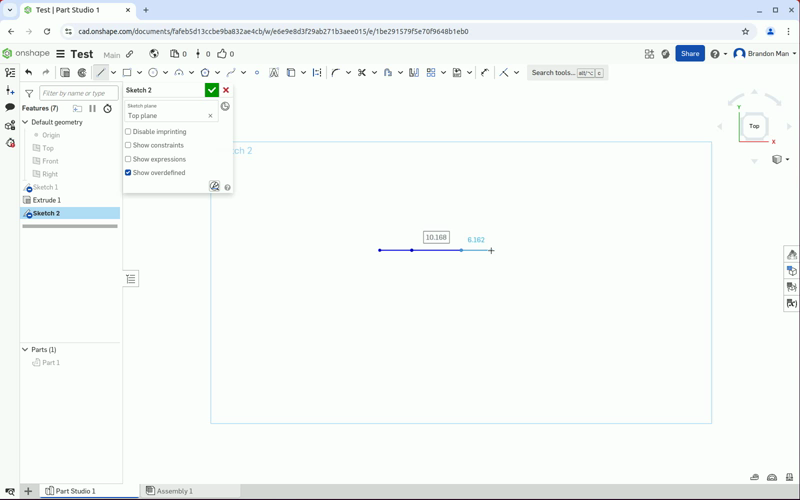
mouse_move(461, 238)
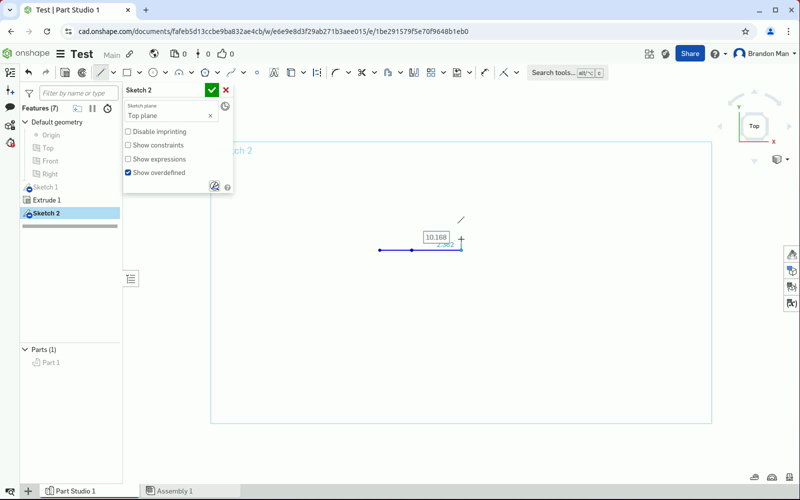
click(461, 238)
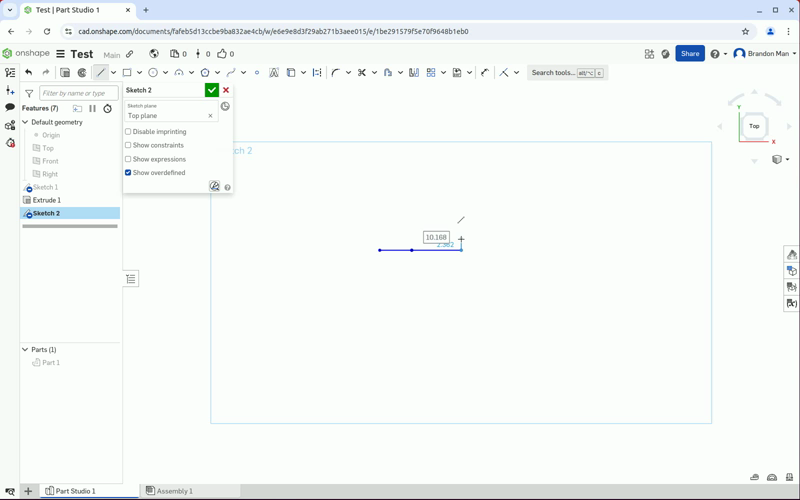
key_up(shift)
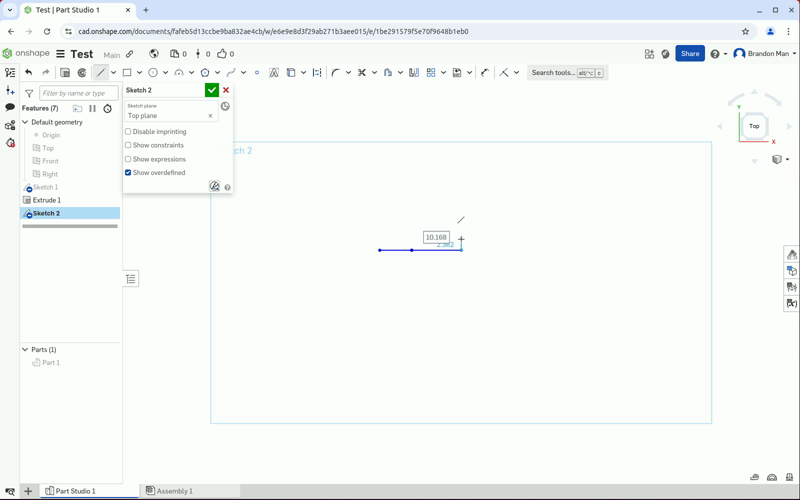
key_down(shift)
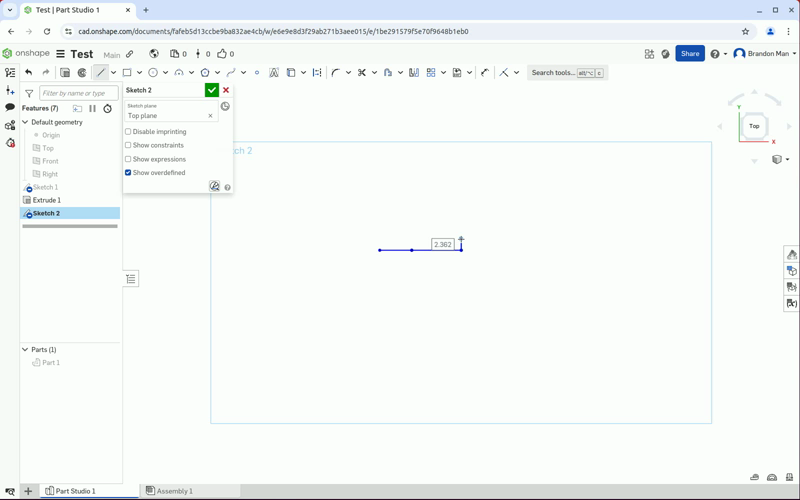
mouse_move(379, 238)
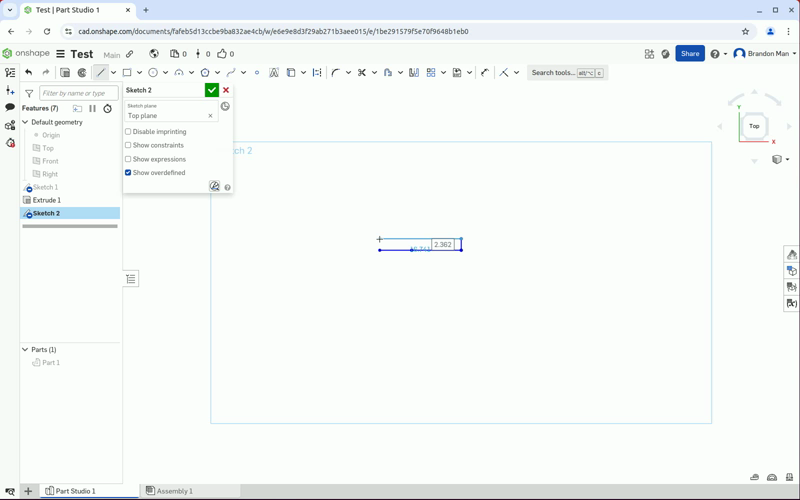
click(379, 238)
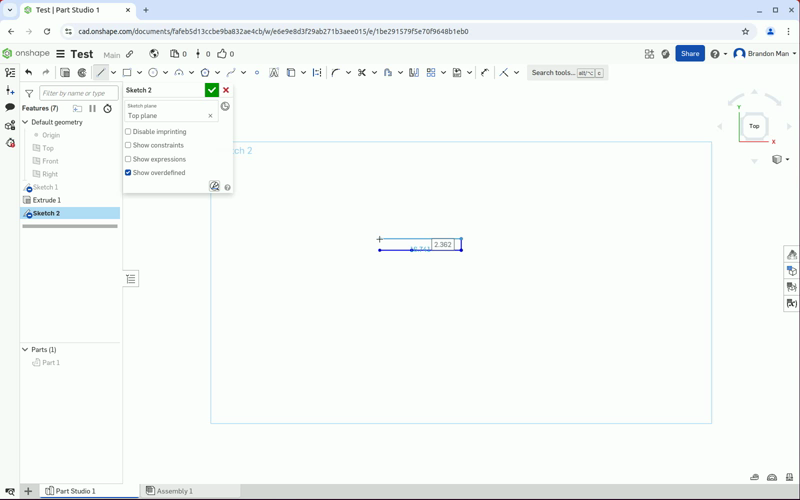
key_up(shift)
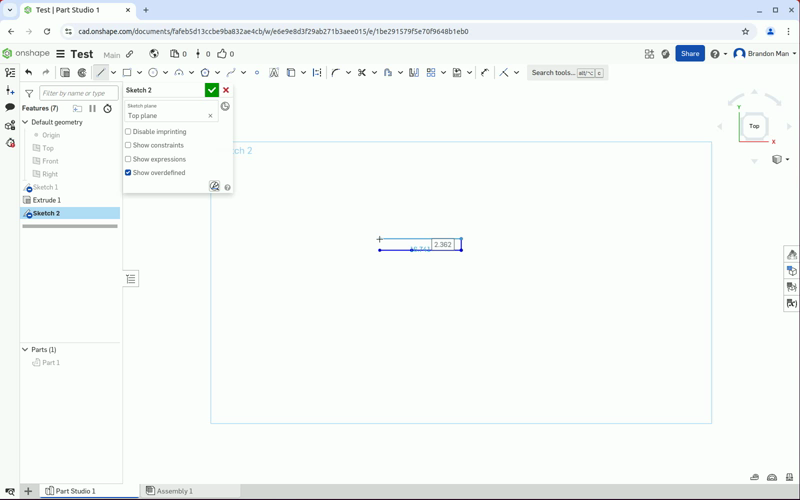
mouse_move(409, 238)
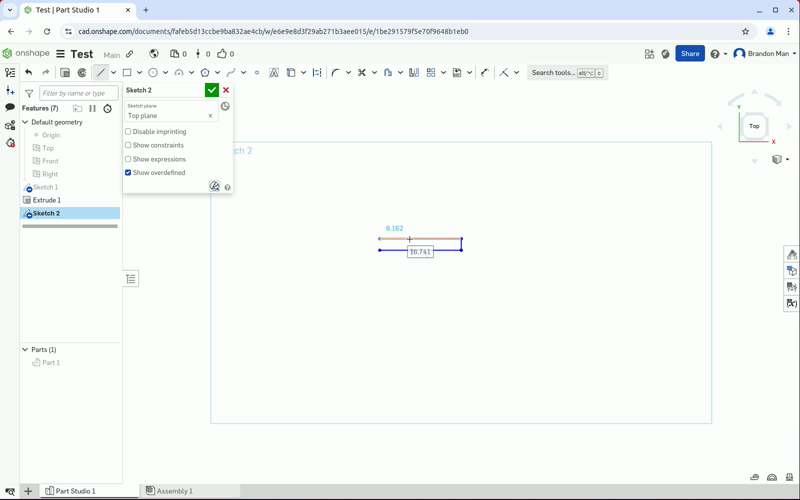
key_down(shift)
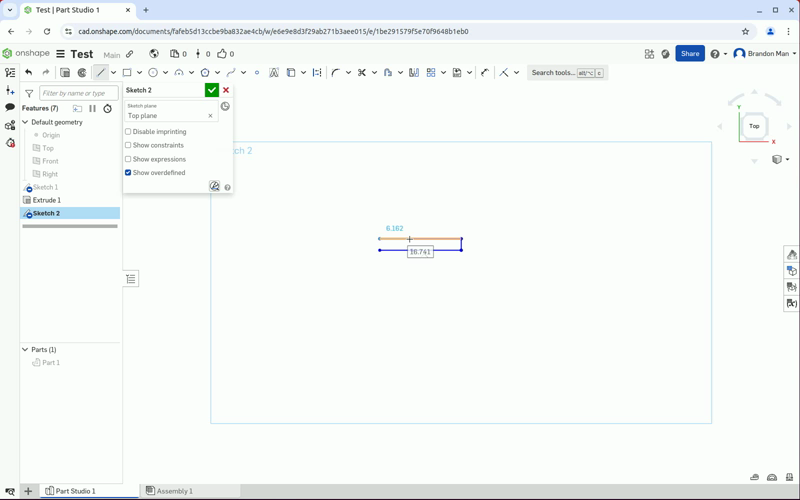
mouse_move(379, 250)
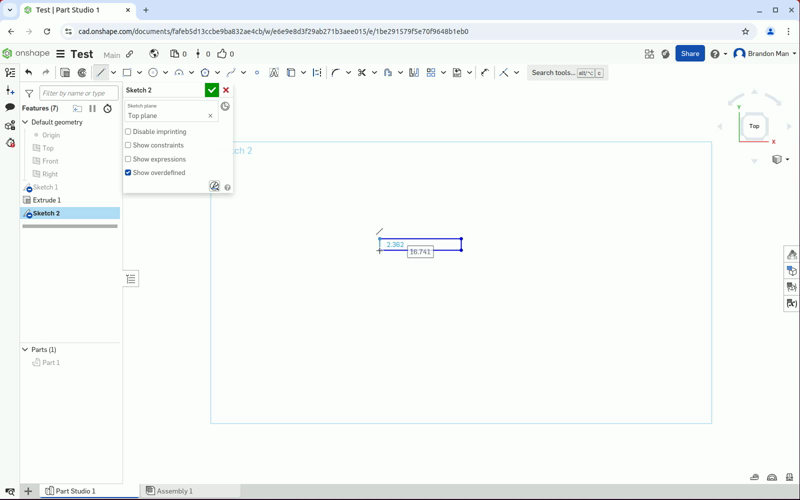
key_up(shift)
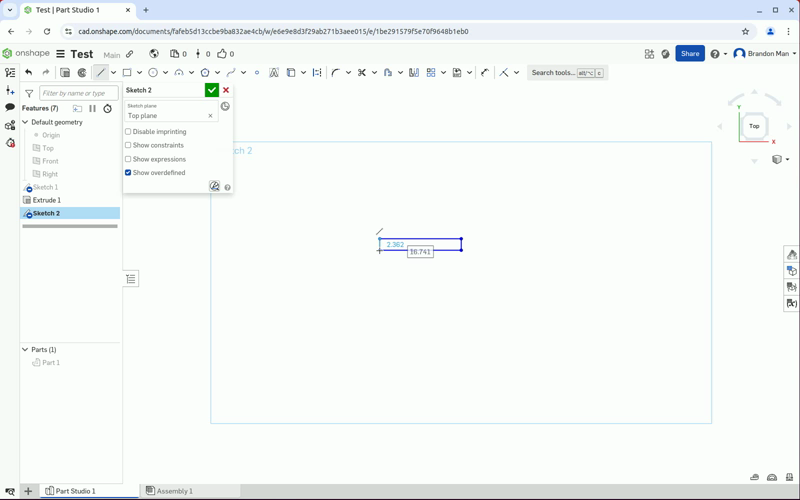
click(379, 250)
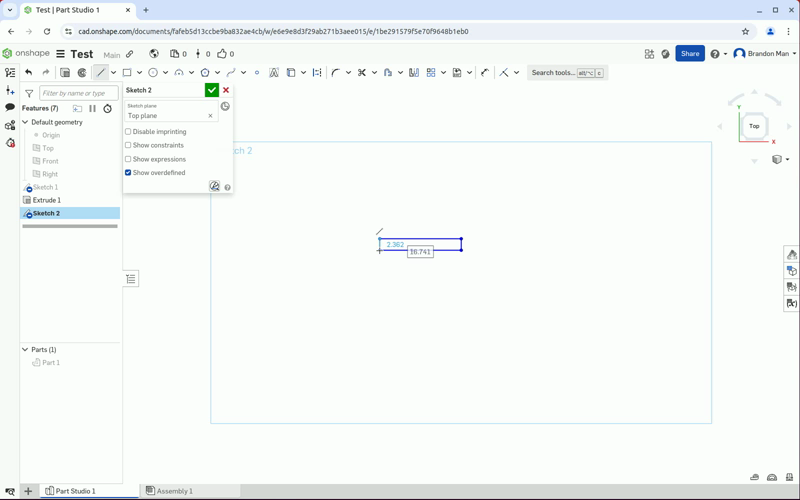
key(esc)
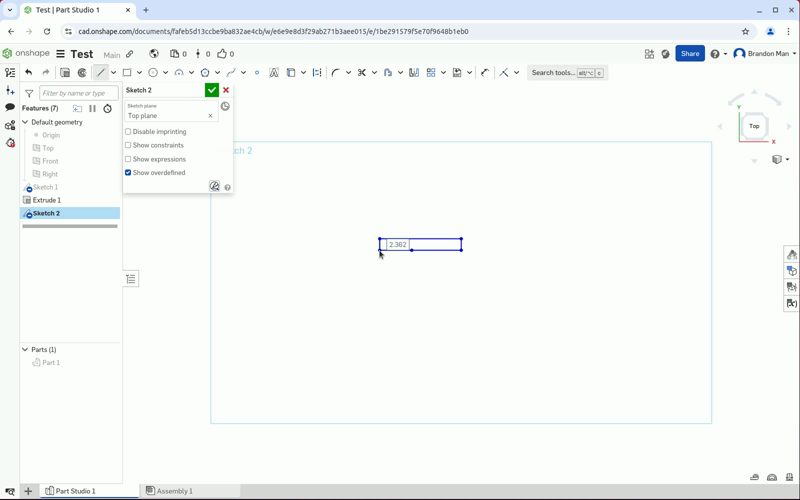
mouse_move(428, 240)
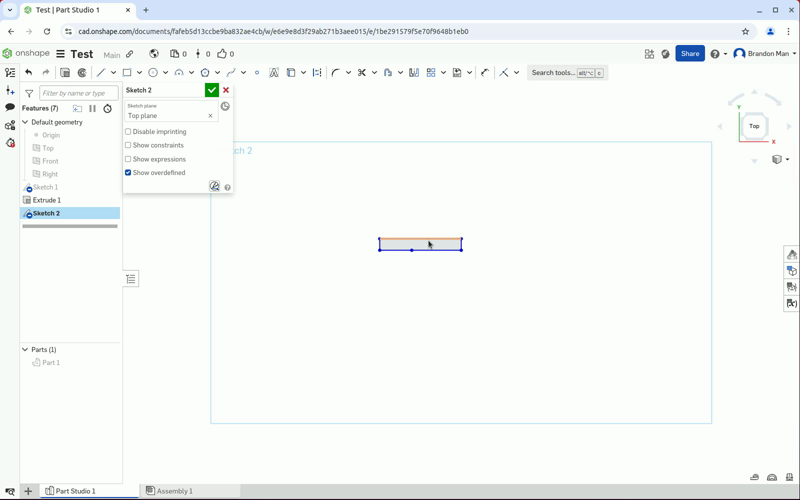
scroll(6)
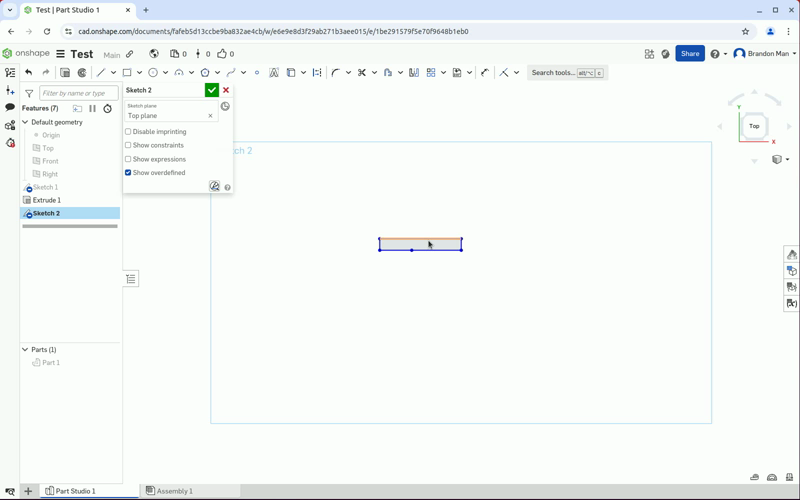
scroll(6)
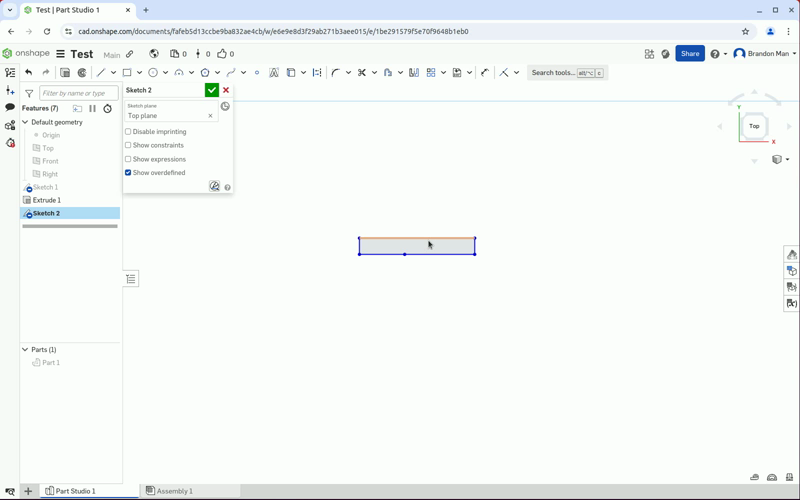
scroll(6)
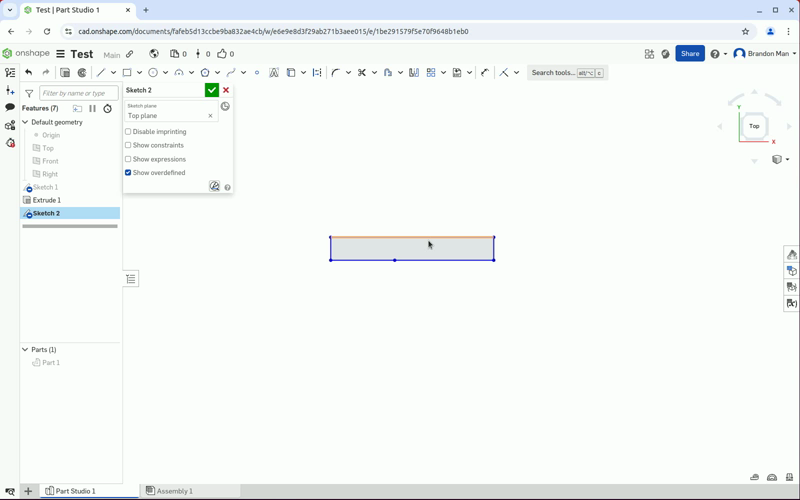
scroll(6)
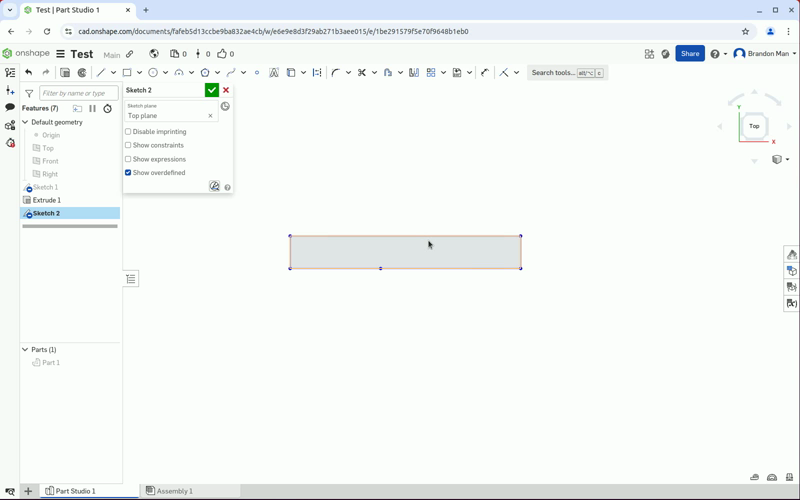
scroll(6)
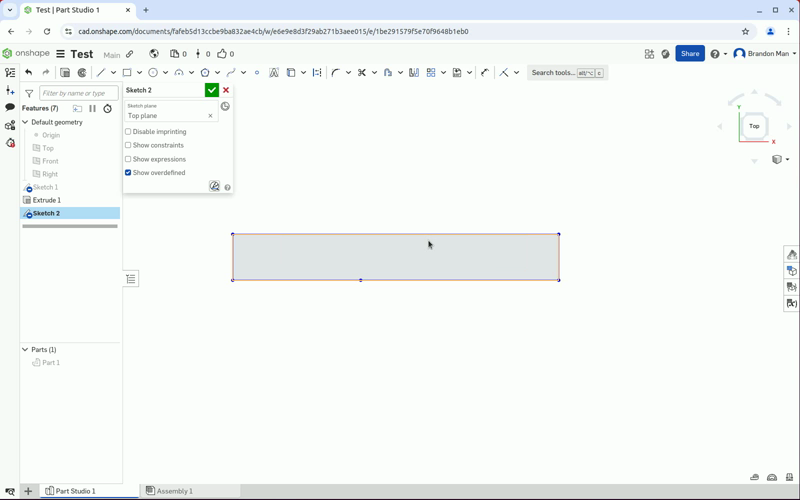
scroll(6)
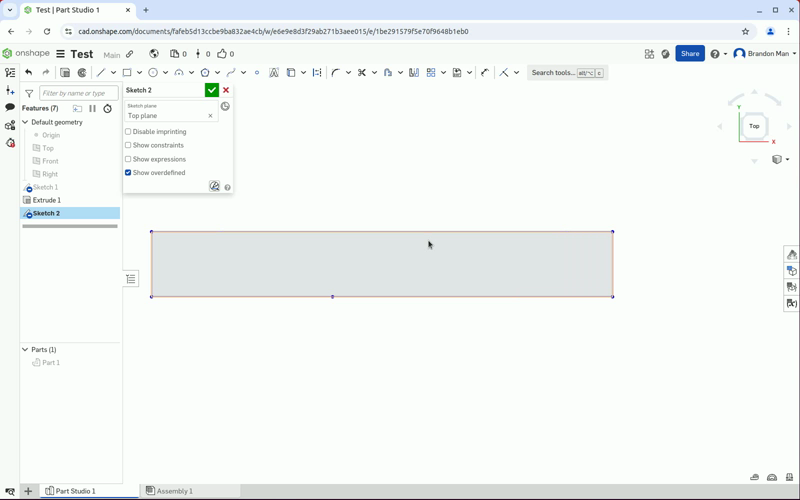
scroll(6)
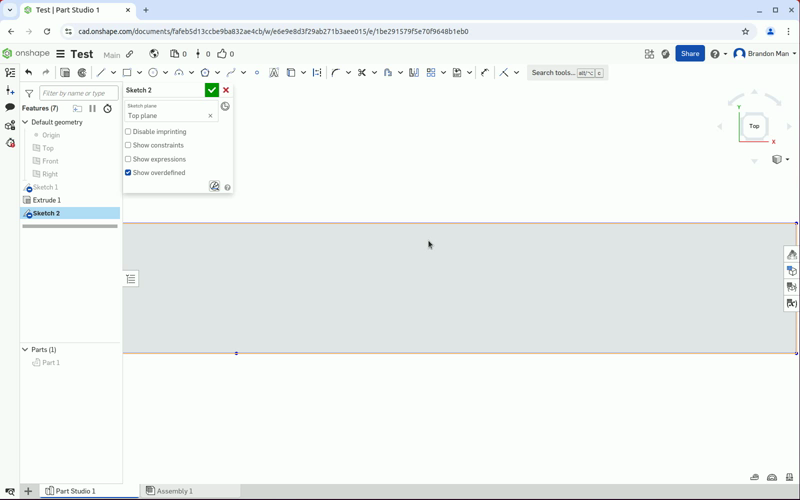
click(428, 240)
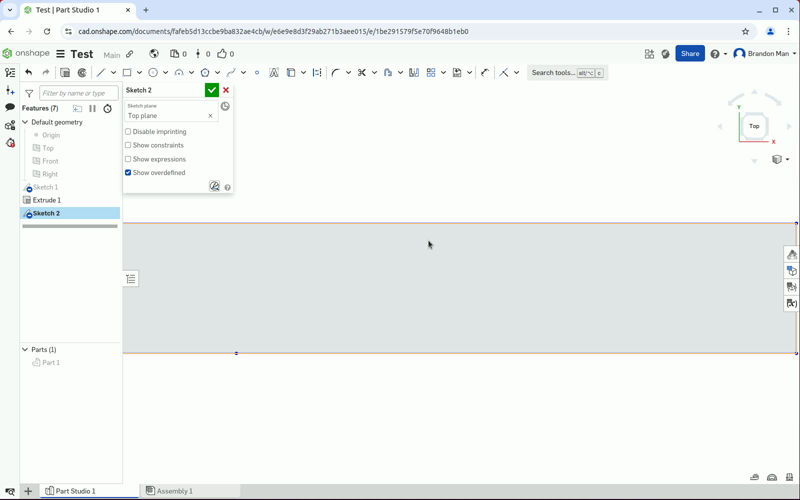
scroll(-6)
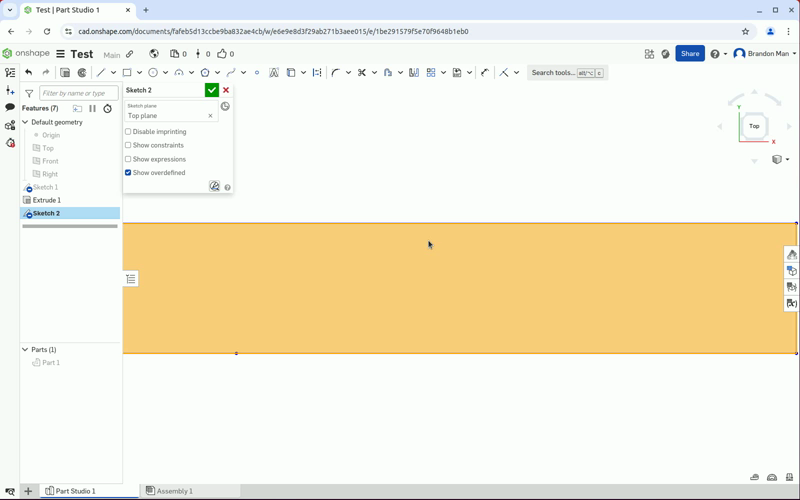
scroll(-6)
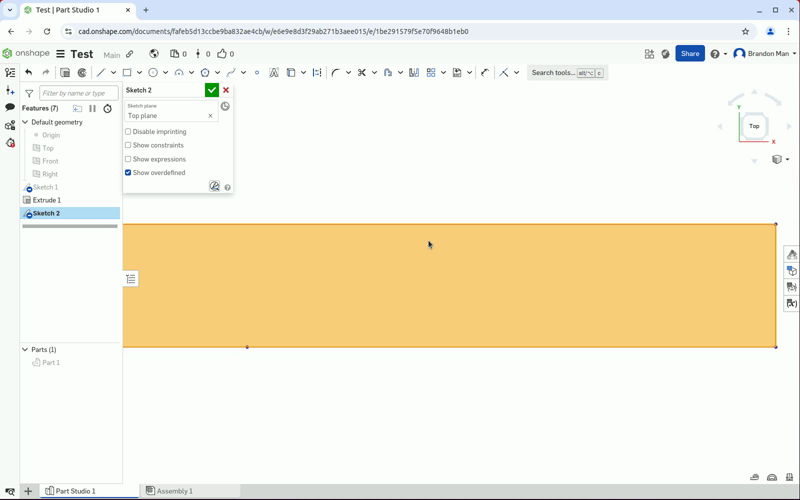
scroll(-6)
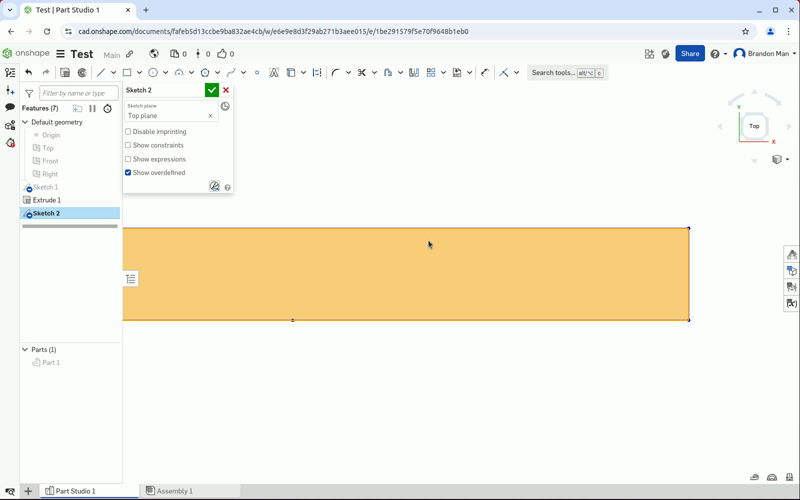
scroll(-6)
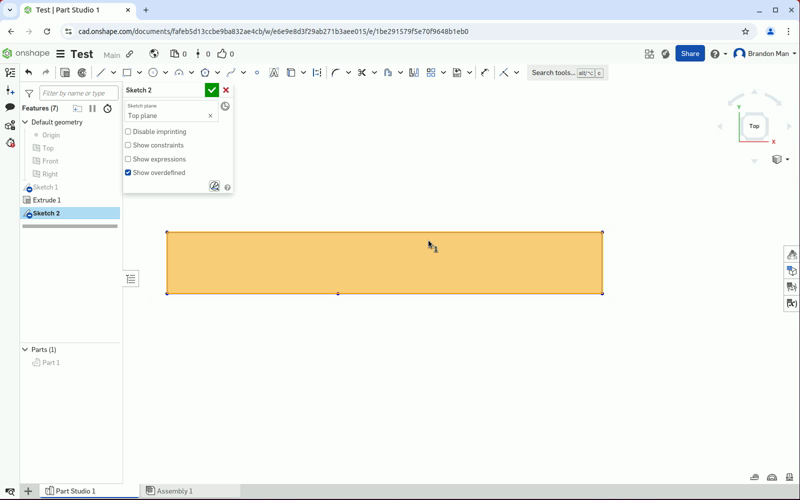
scroll(-6)
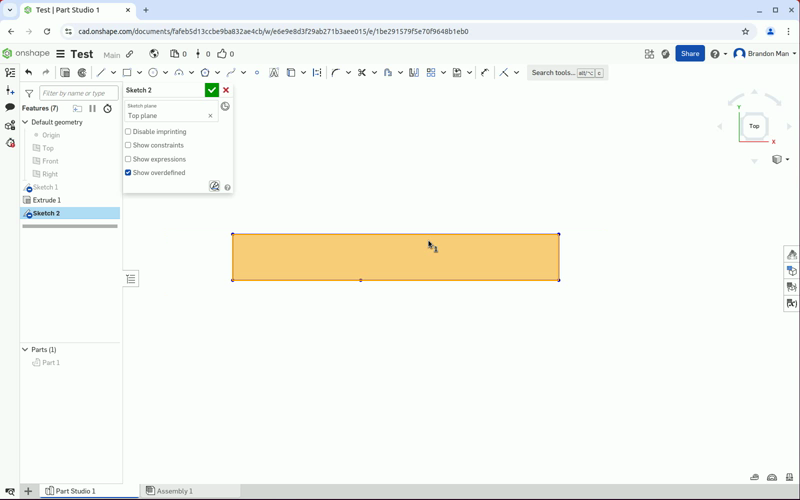
scroll(-6)
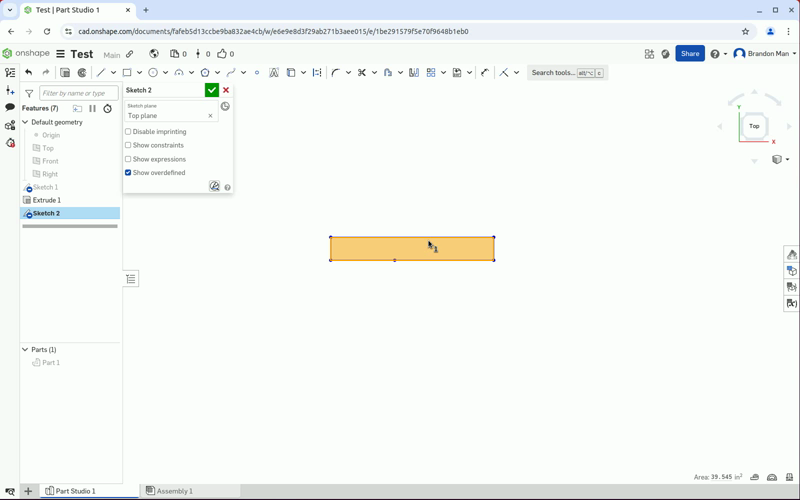
scroll(-6)
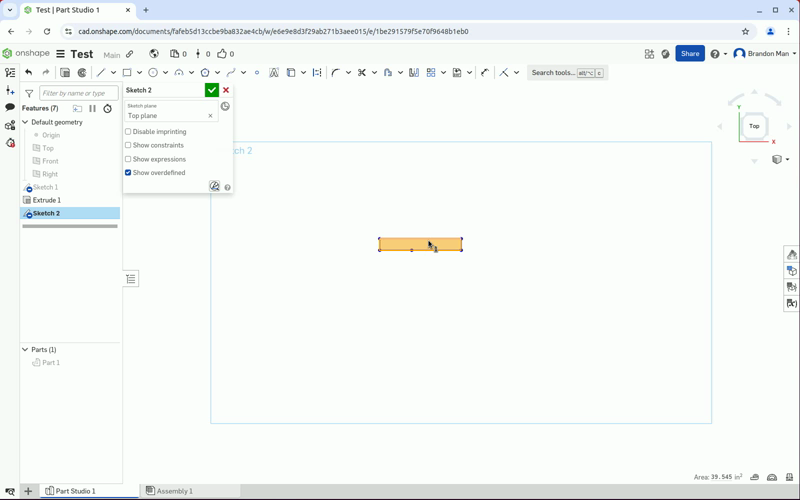
mouse_move(73, 352)
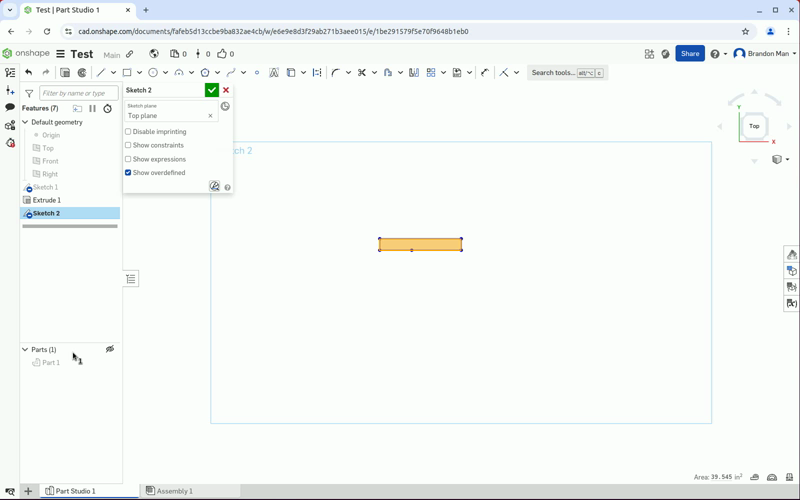
key(shift+y)
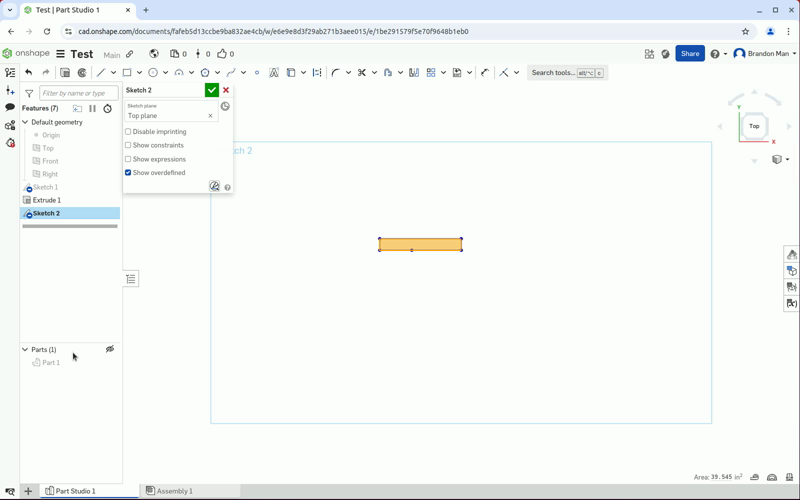
key(shift+e)
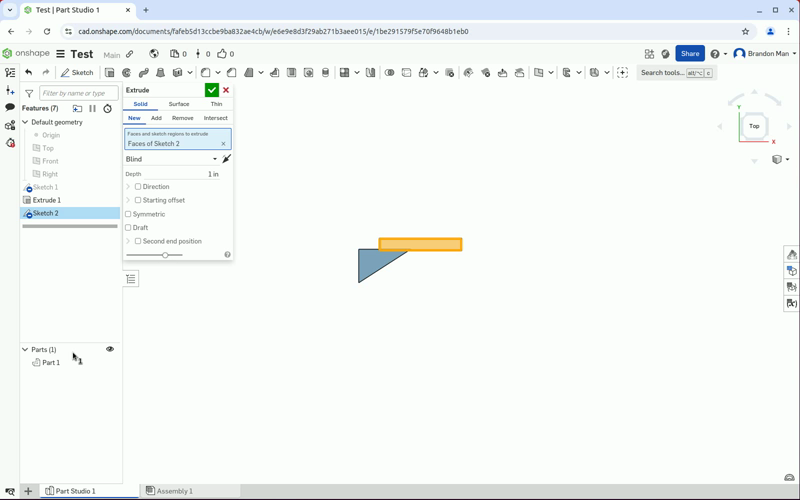
mouse_move(143, 106)
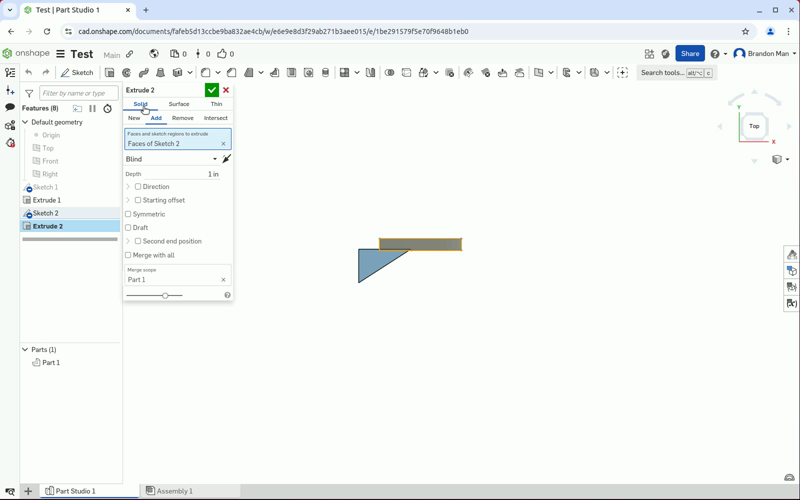
click(143, 106)
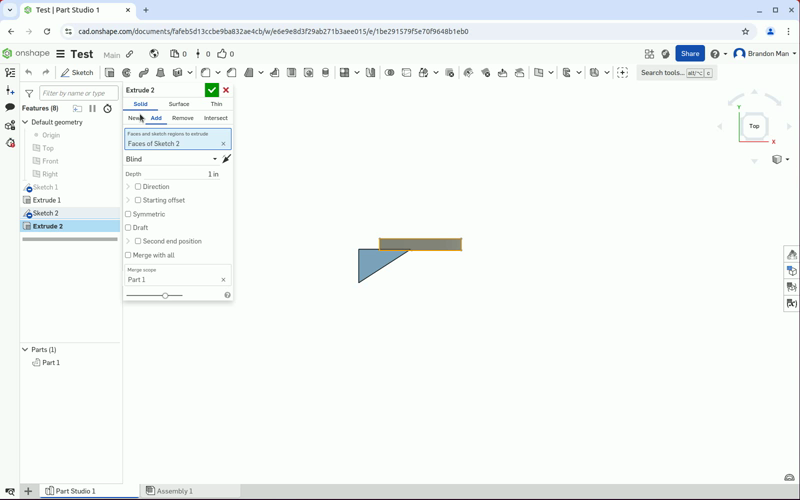
mouse_move(137, 120)
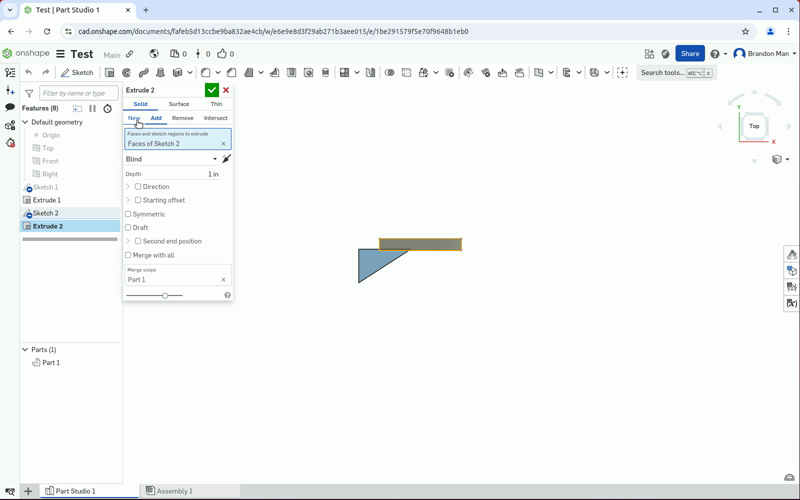
click(137, 120)
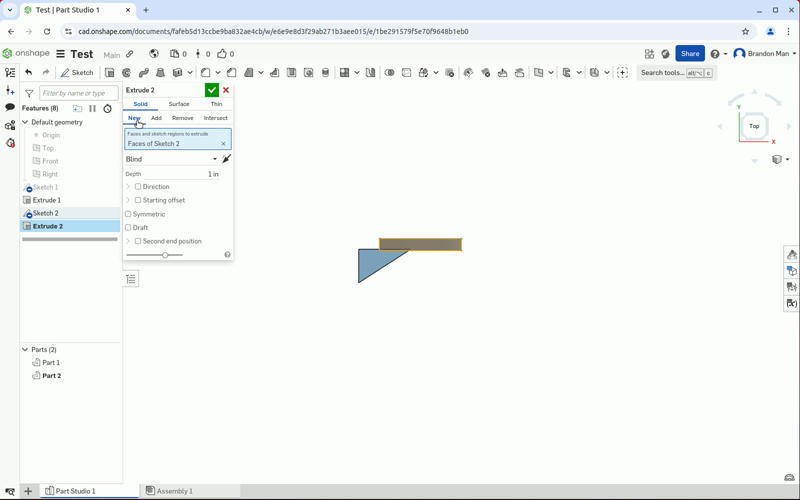
key(tab, 4)
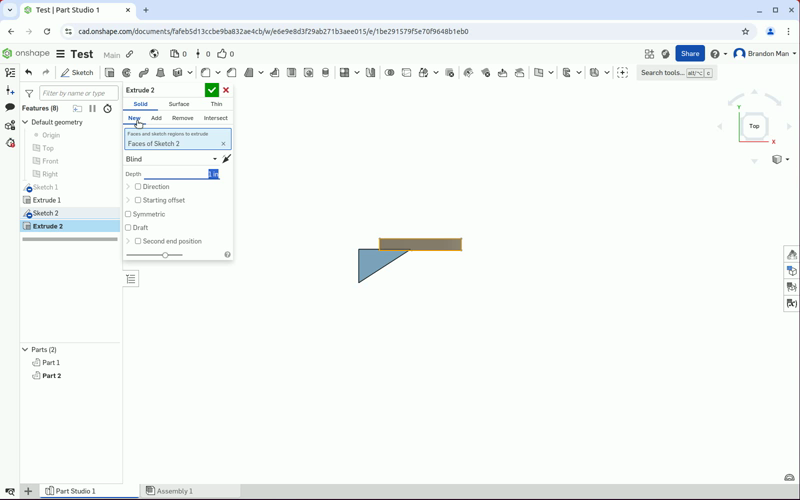
text(5.055)
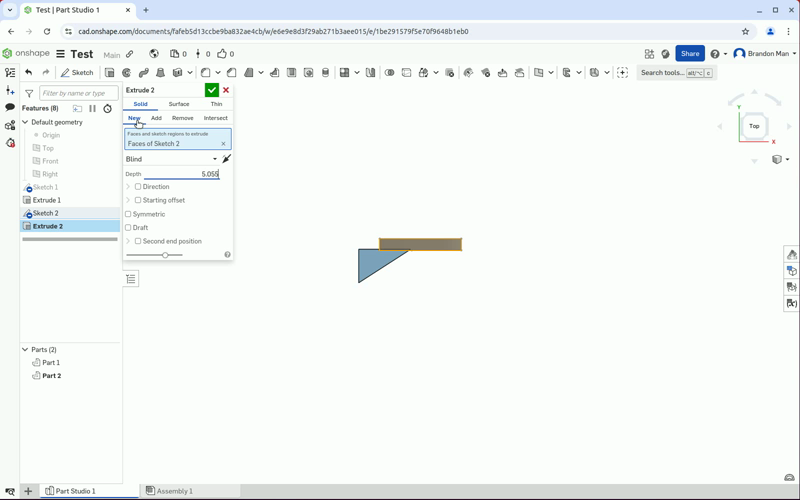
key(enter)
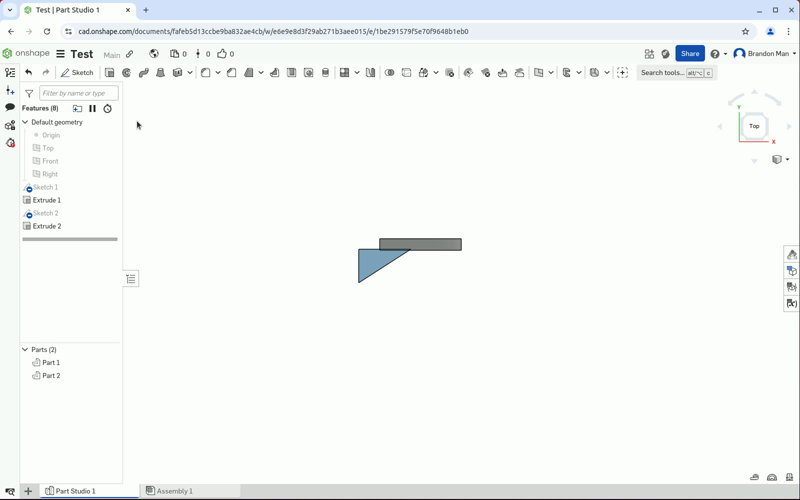
key(shift+h)
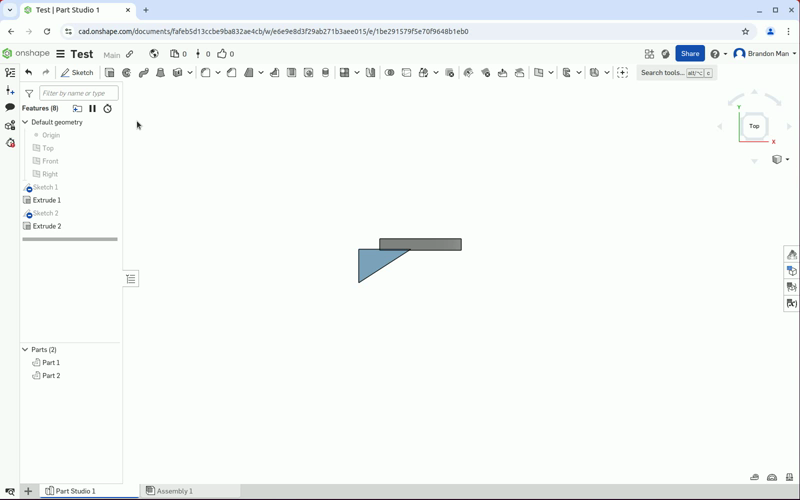
key(shift+h)
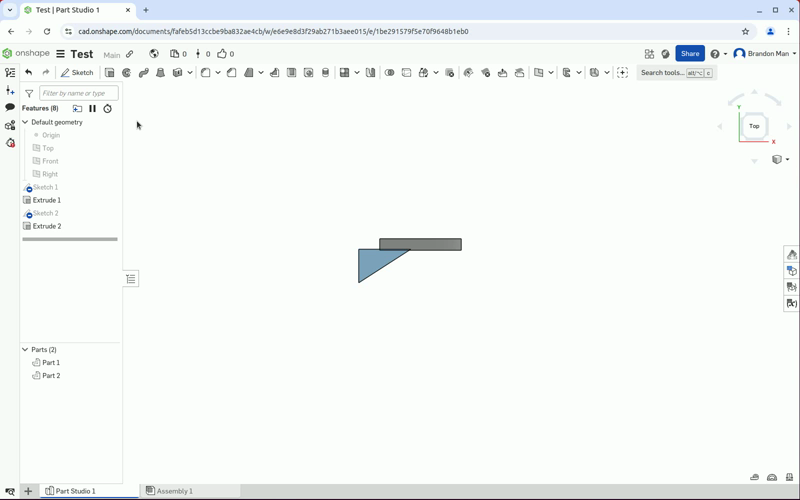
mouse_move(73, 189)
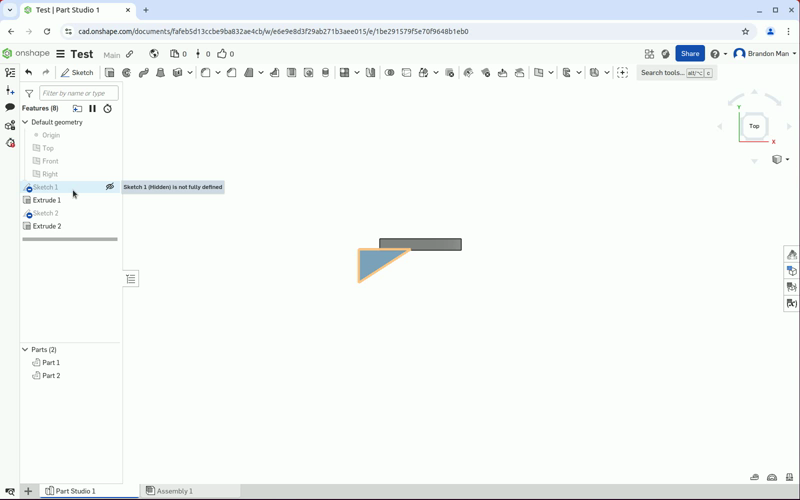
click(73, 189)
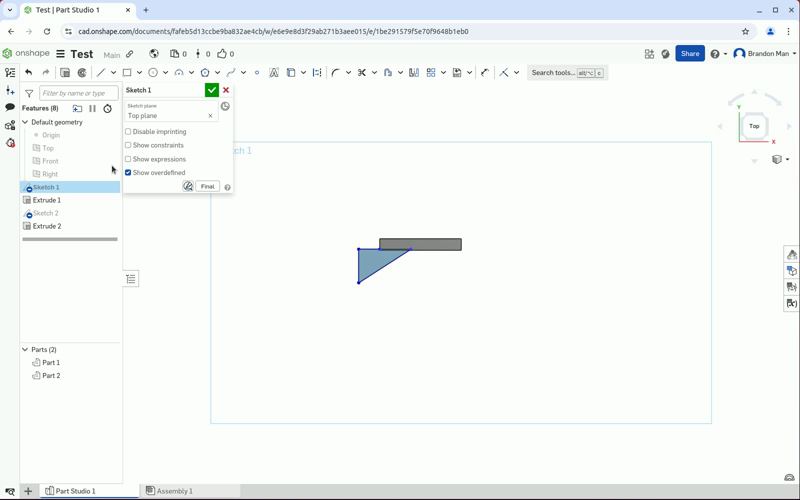
mouse_move(229, 92)
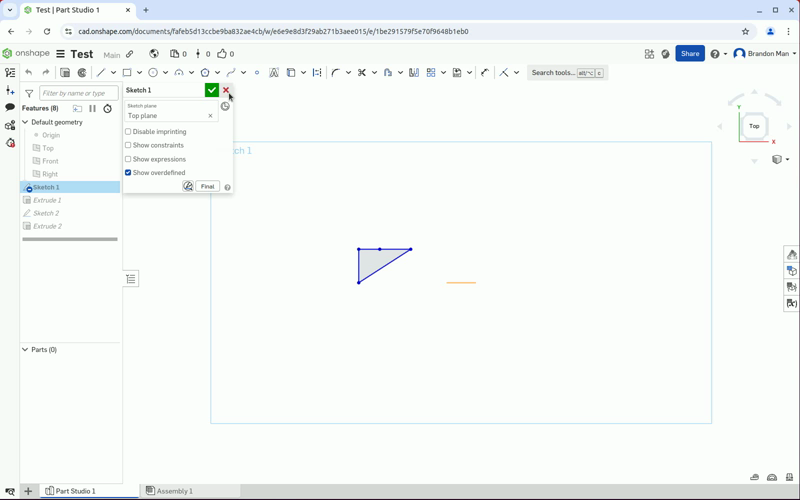
click(229, 92)
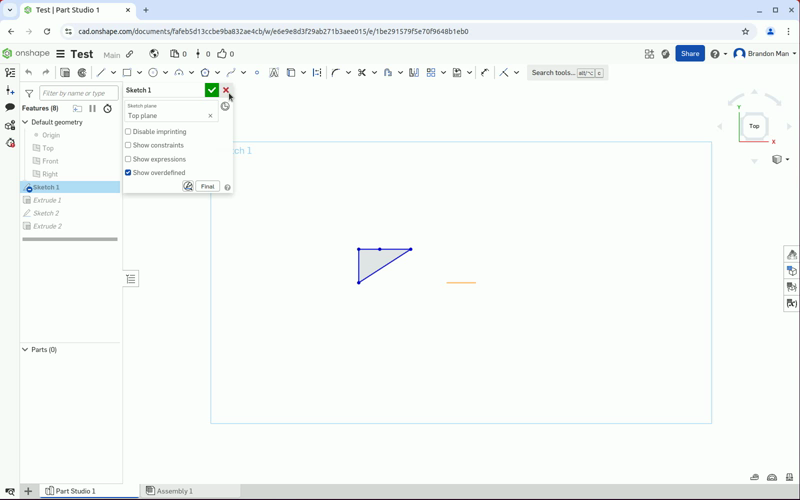
key(shift+s)
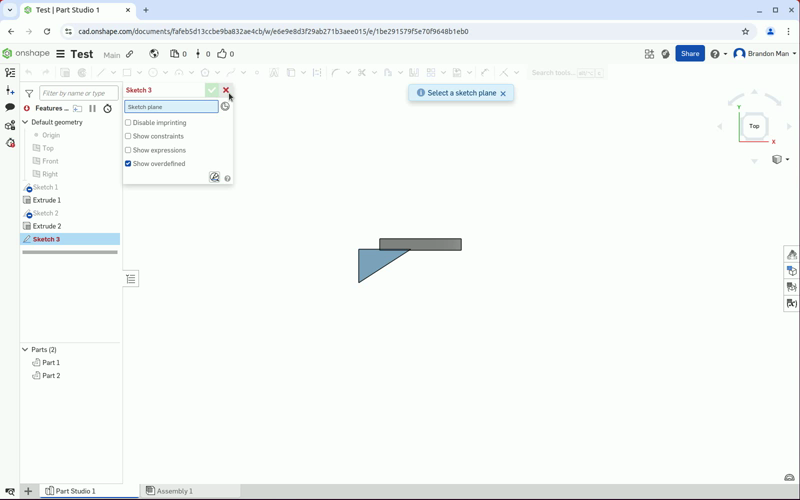
mouse_move(73, 150)
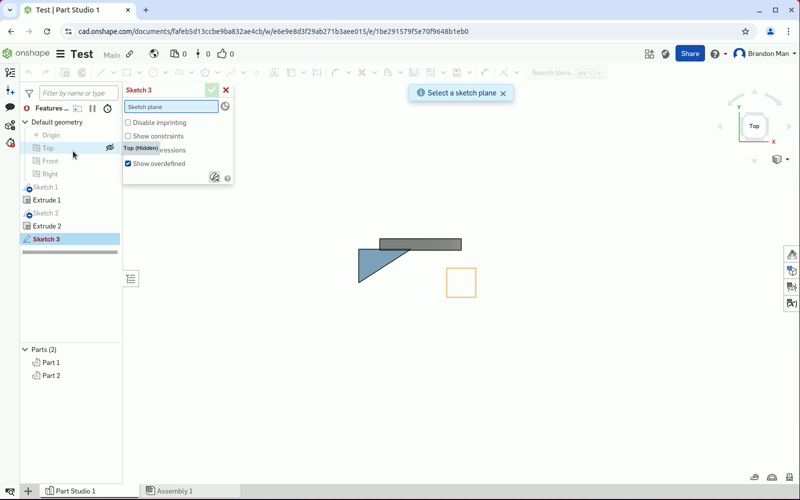
click(73, 150)
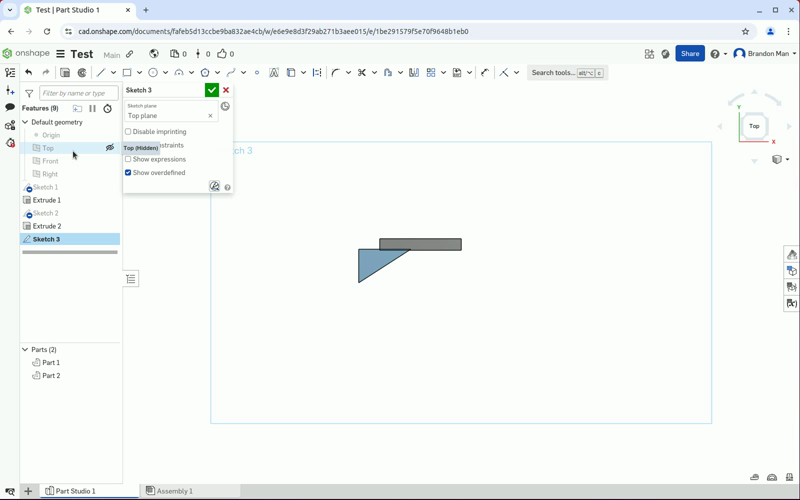
mouse_move(73, 352)
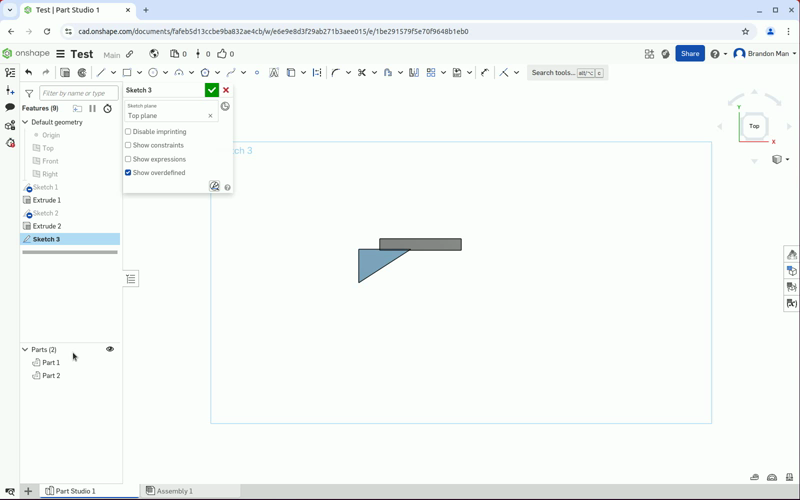
key(y)
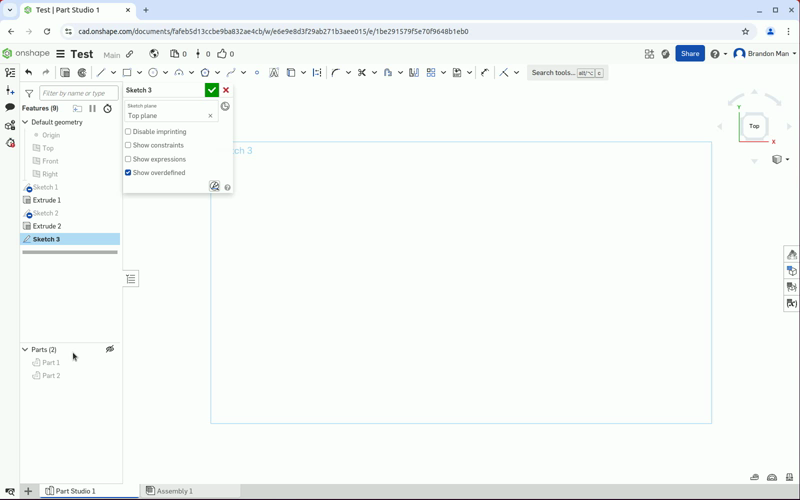
key(l)
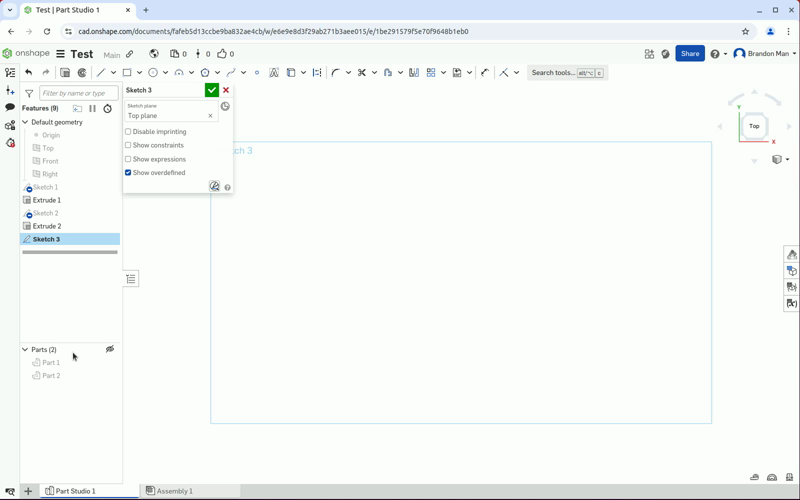
key_down(shift)
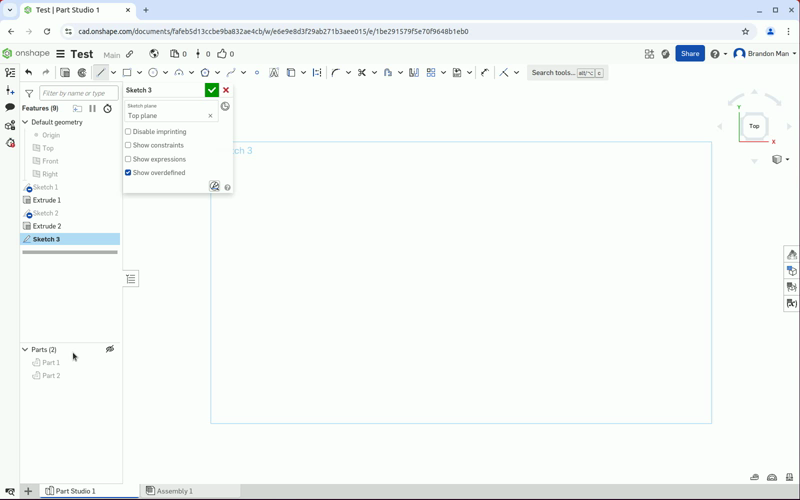
mouse_move(348, 250)
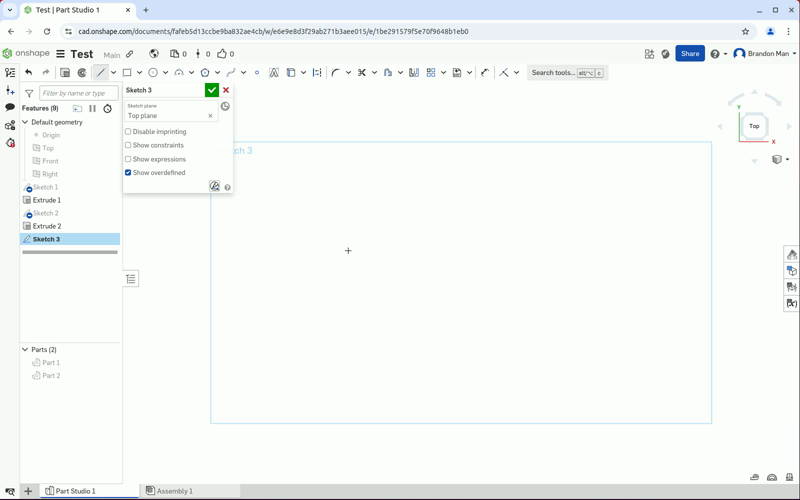
click(348, 250)
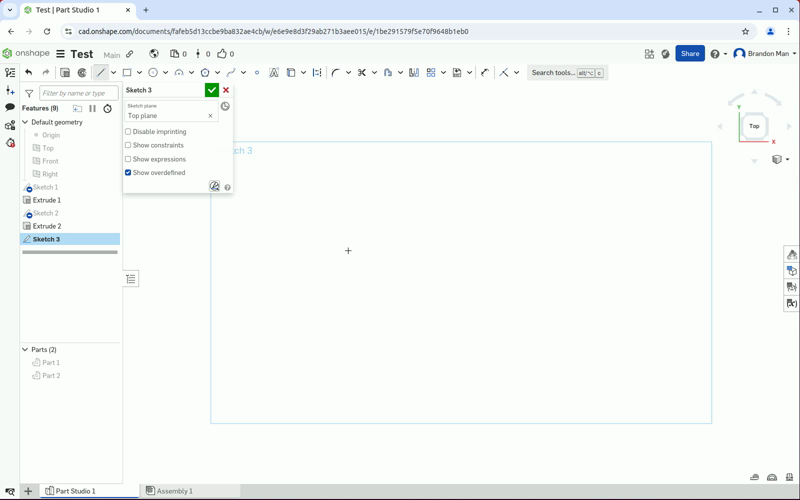
key_up(shift)
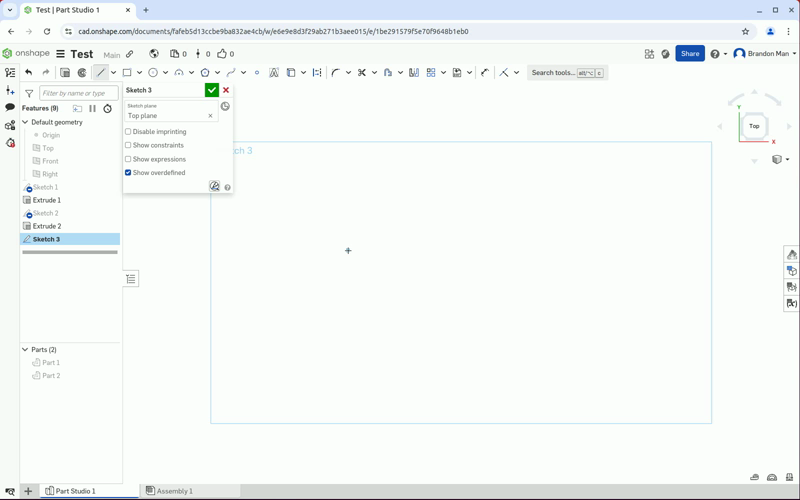
key_down(shift)
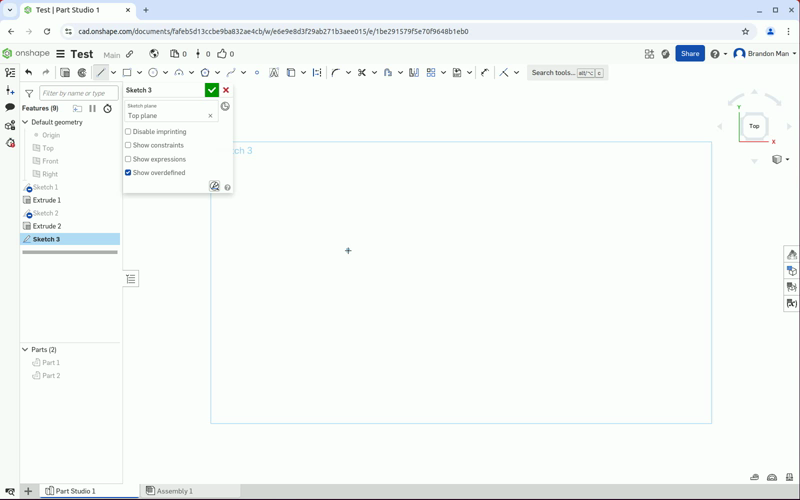
mouse_move(378, 250)
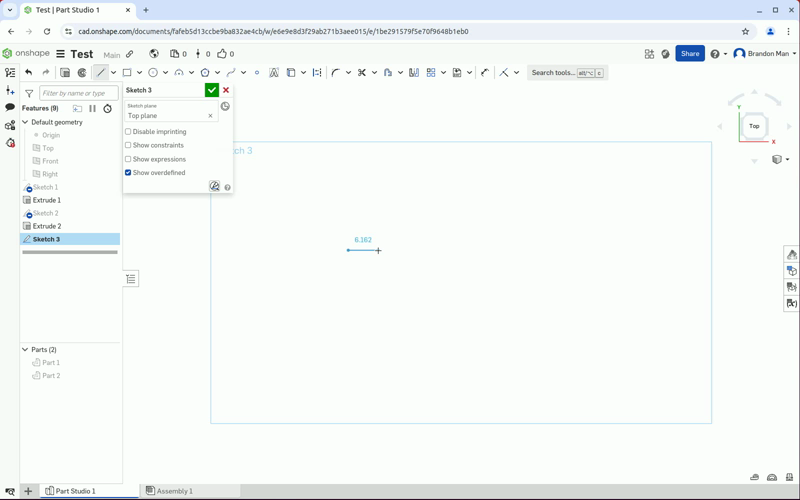
mouse_move(359, 250)
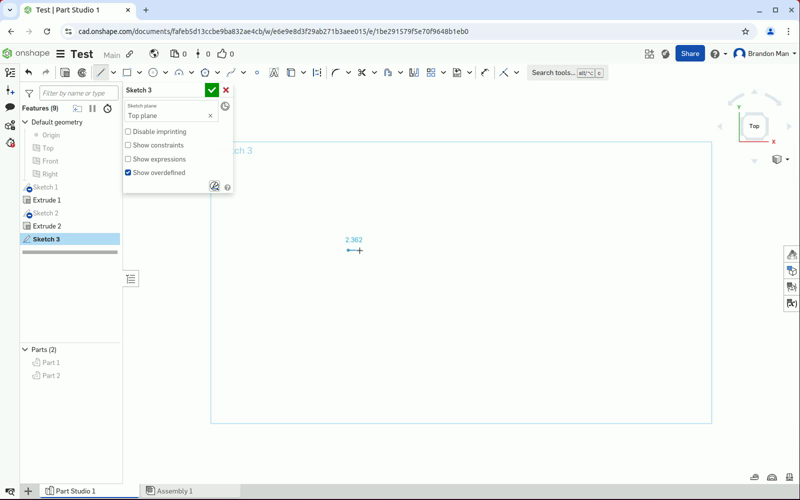
click(359, 250)
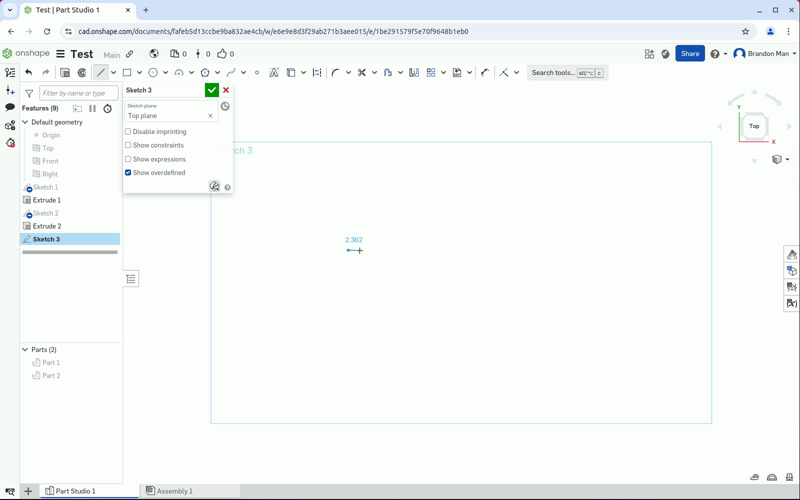
key_up(shift)
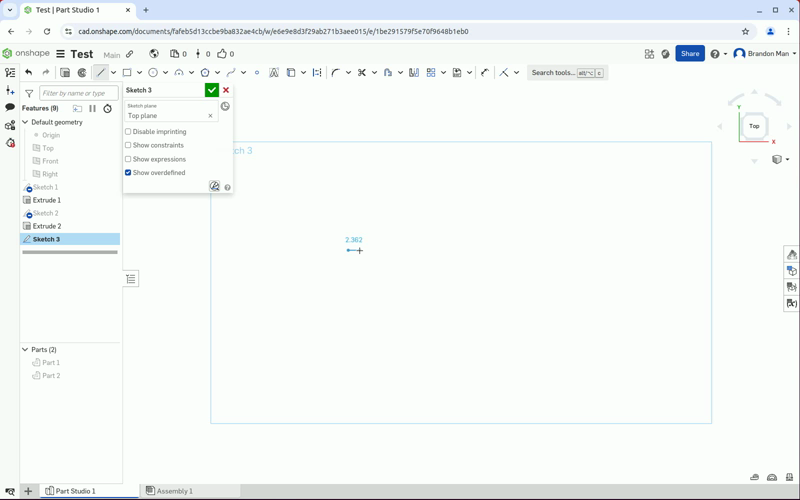
key_down(shift)
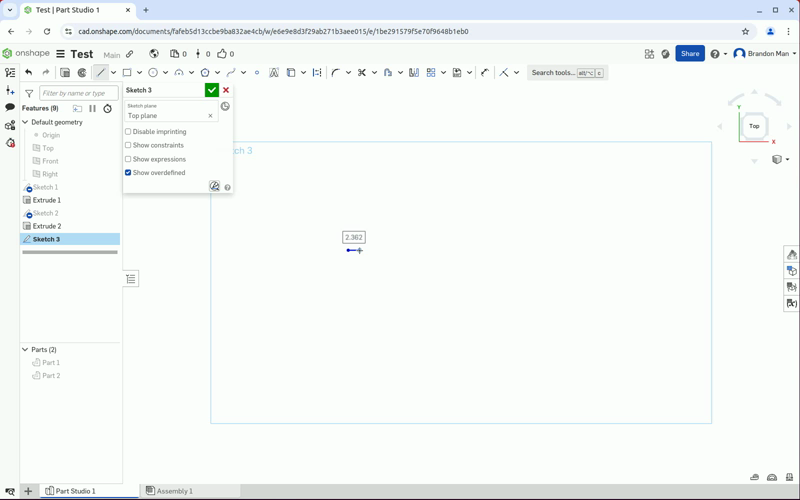
mouse_move(389, 250)
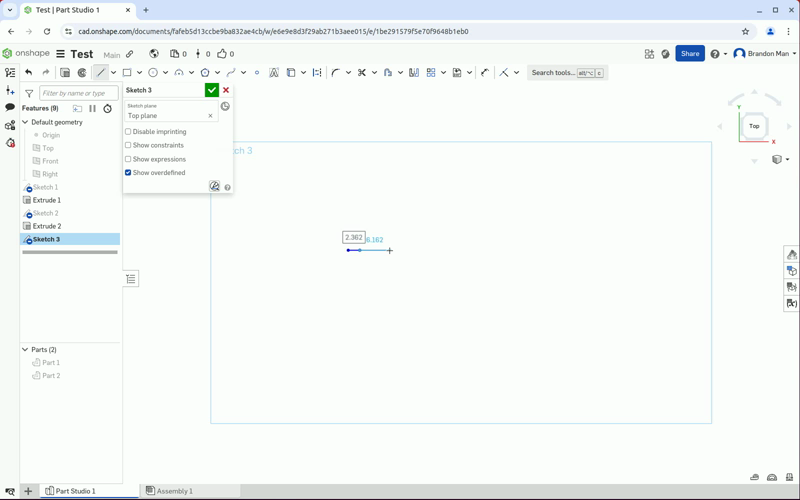
mouse_move(380, 250)
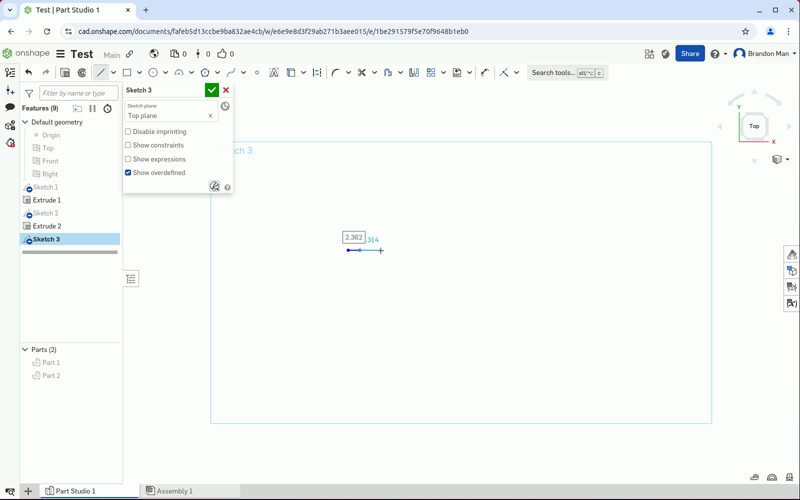
click(380, 250)
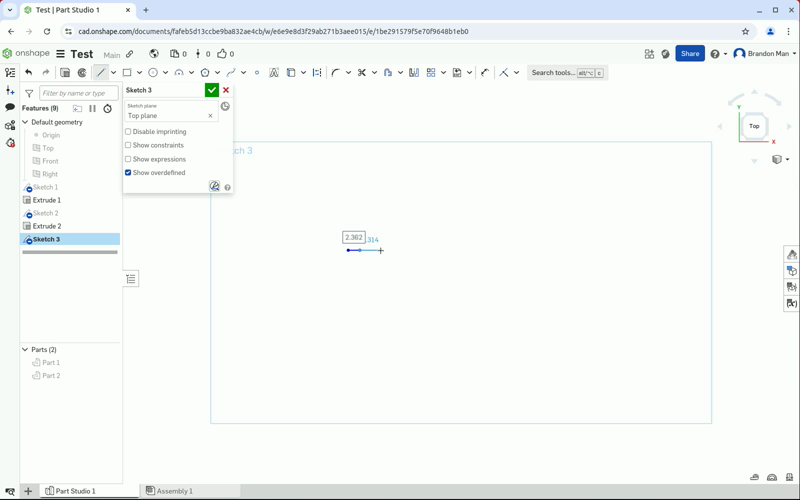
key_up(shift)
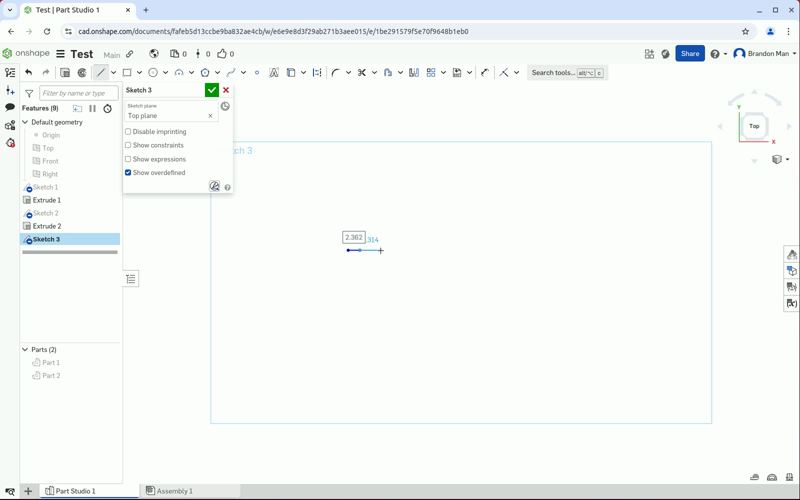
key_down(shift)
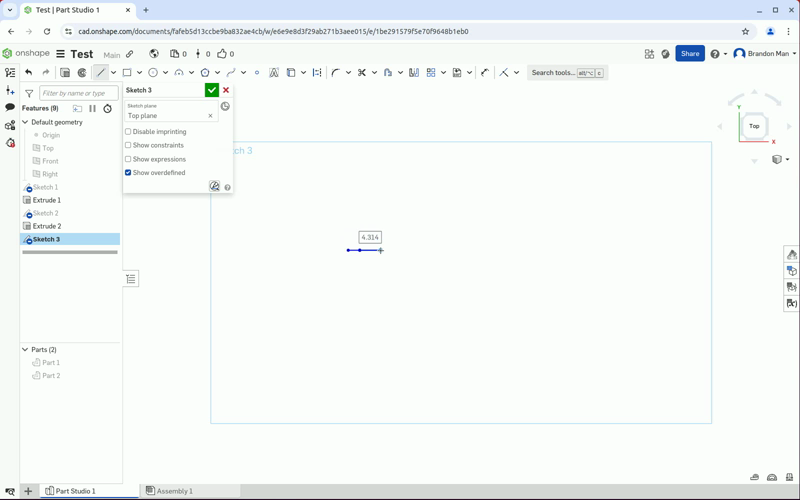
mouse_move(410, 250)
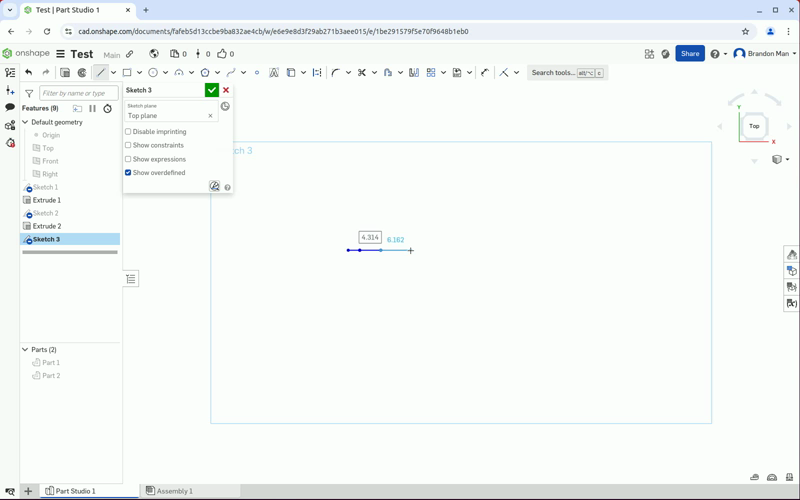
mouse_move(380, 238)
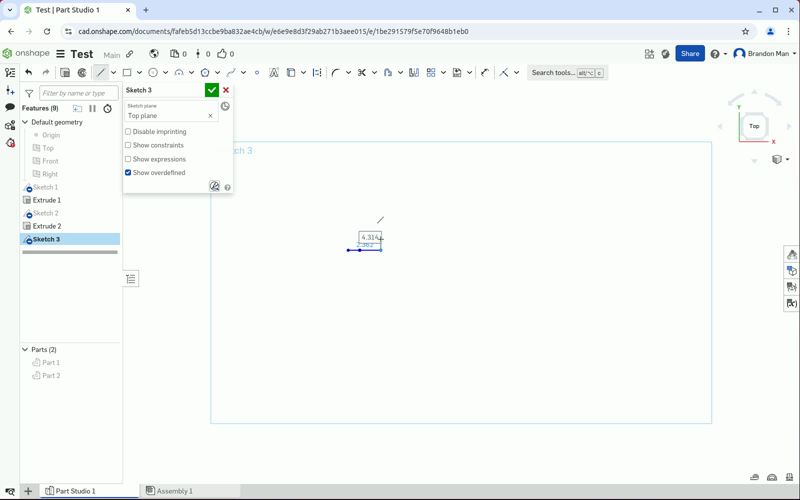
click(380, 238)
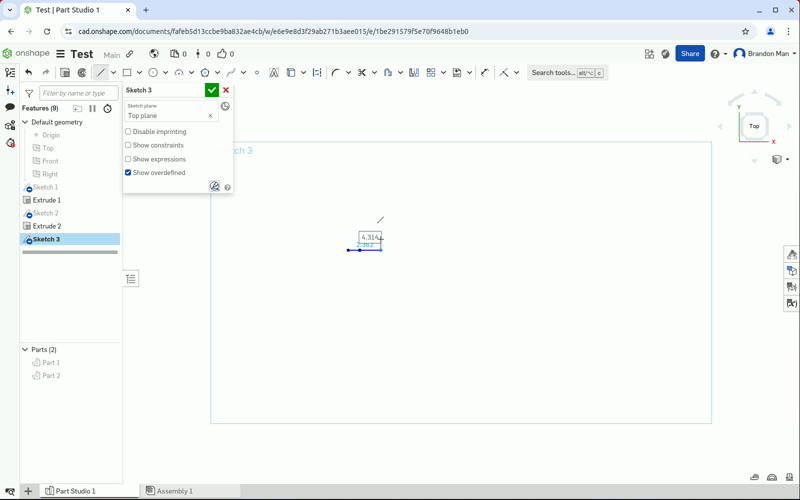
key_up(shift)
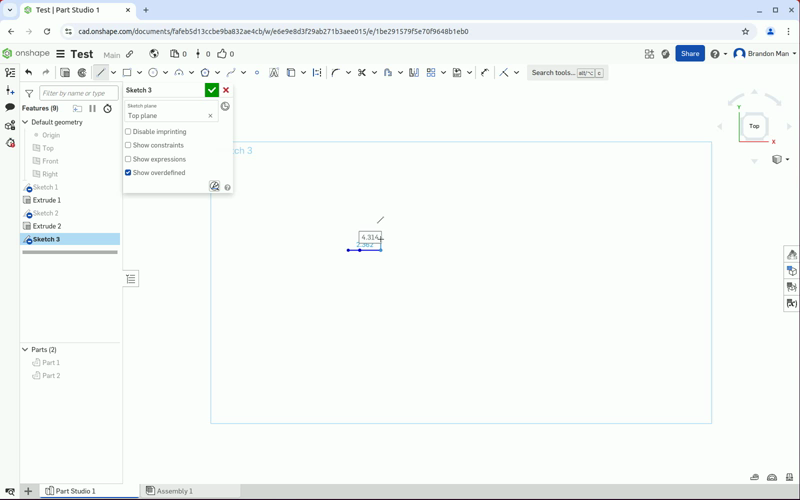
key_down(shift)
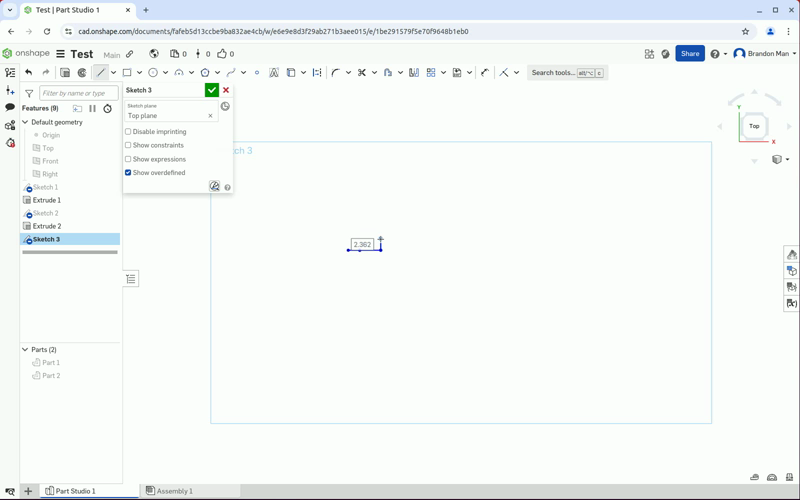
mouse_move(410, 238)
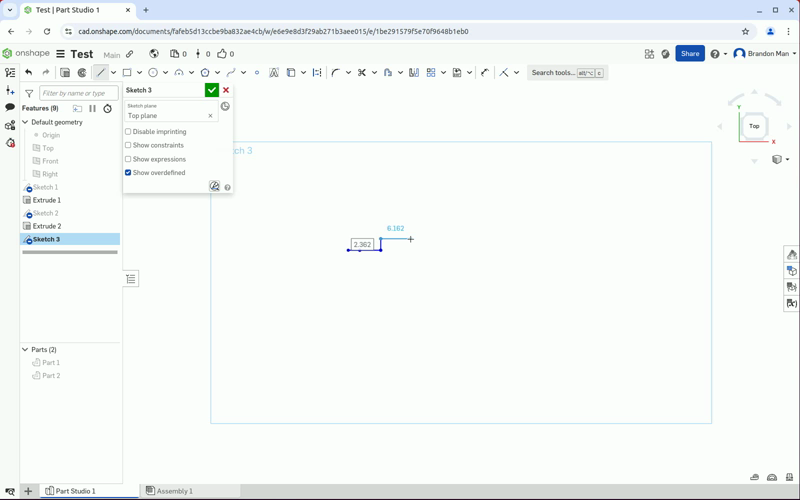
mouse_move(348, 238)
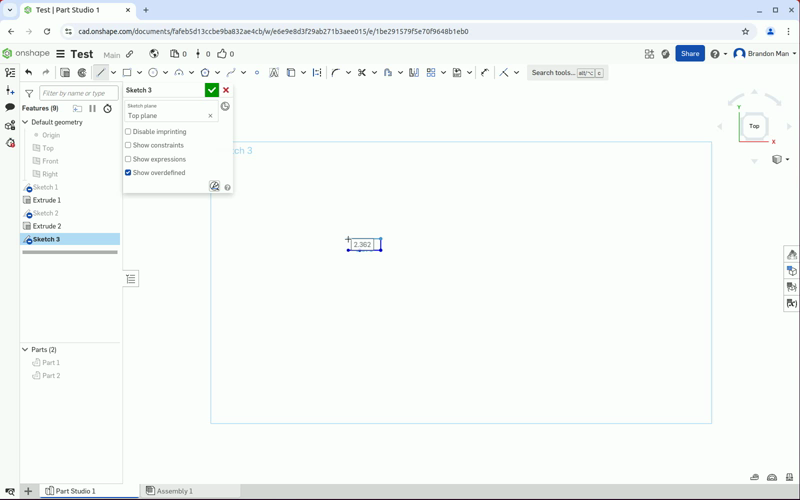
click(348, 238)
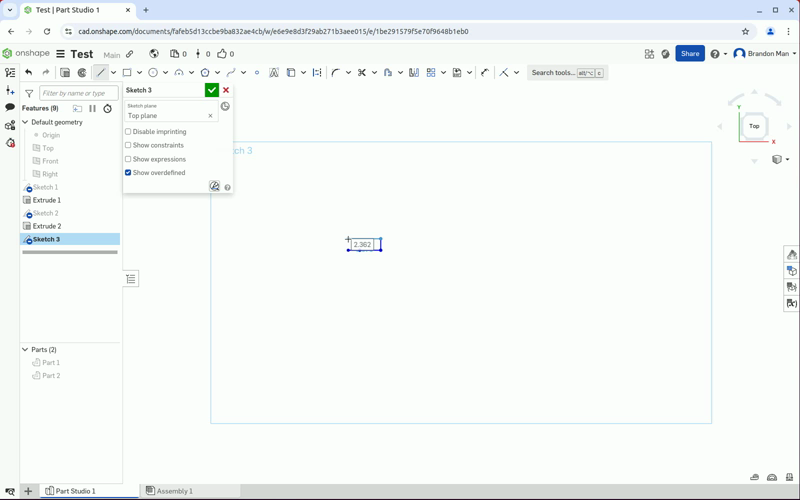
key_up(shift)
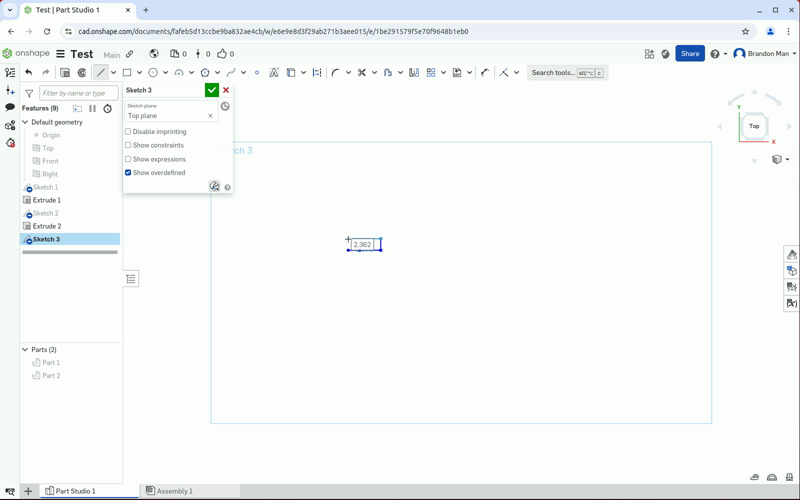
mouse_move(378, 238)
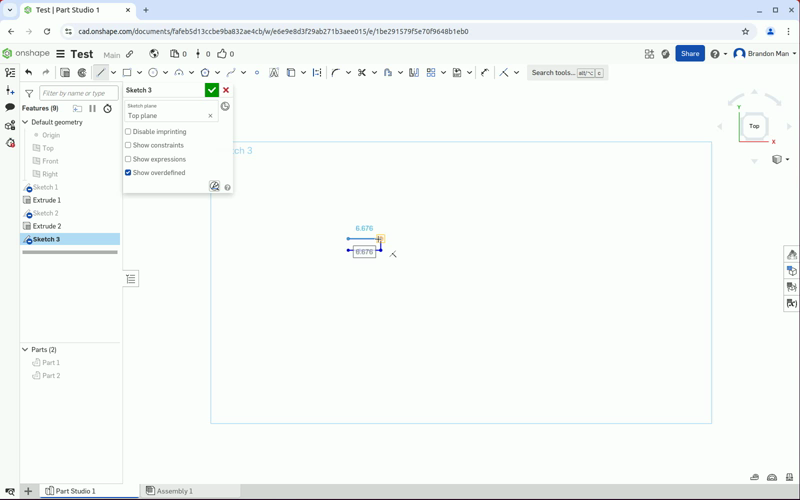
key_down(shift)
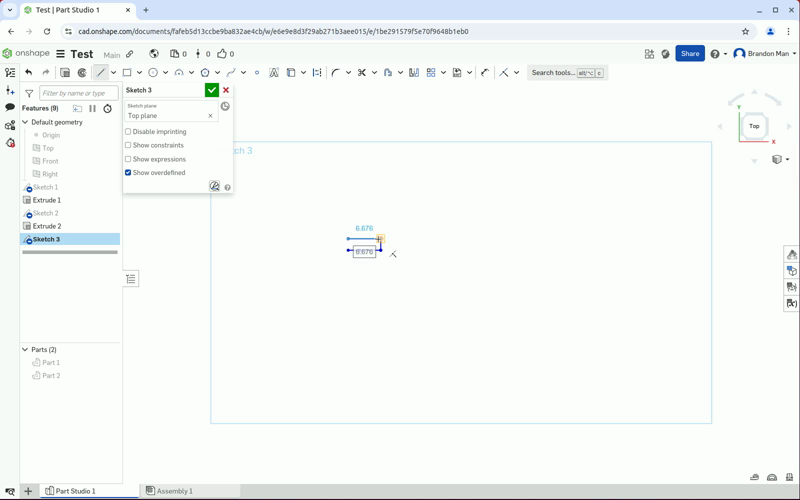
mouse_move(348, 250)
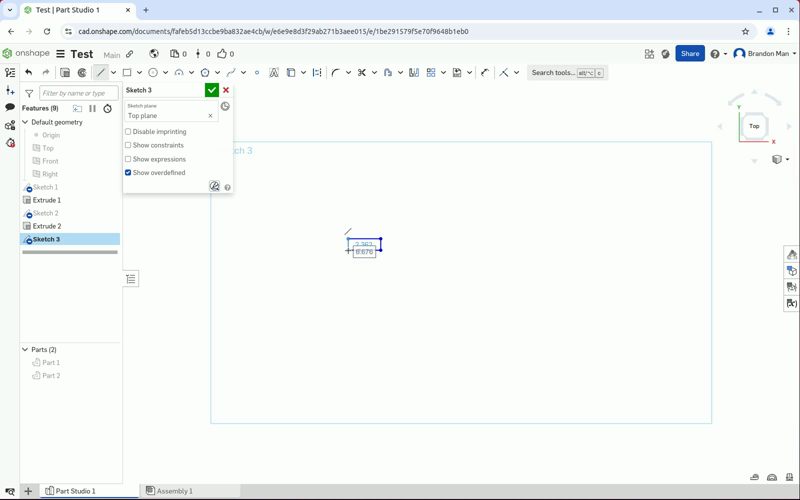
key_up(shift)
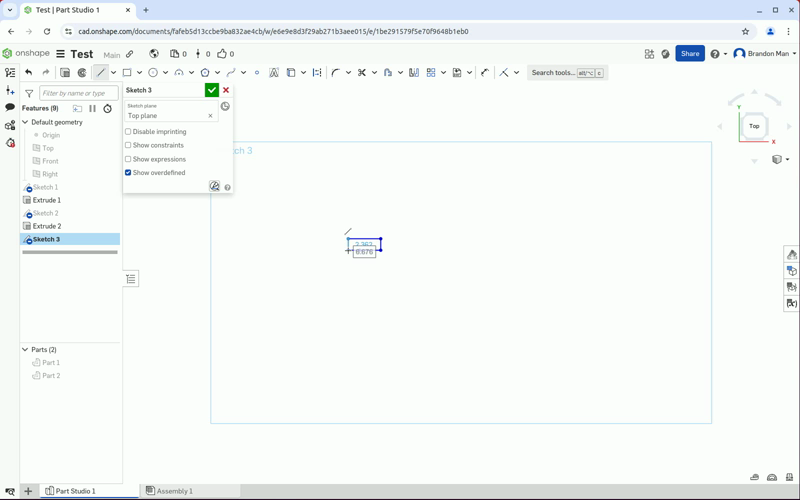
click(348, 250)
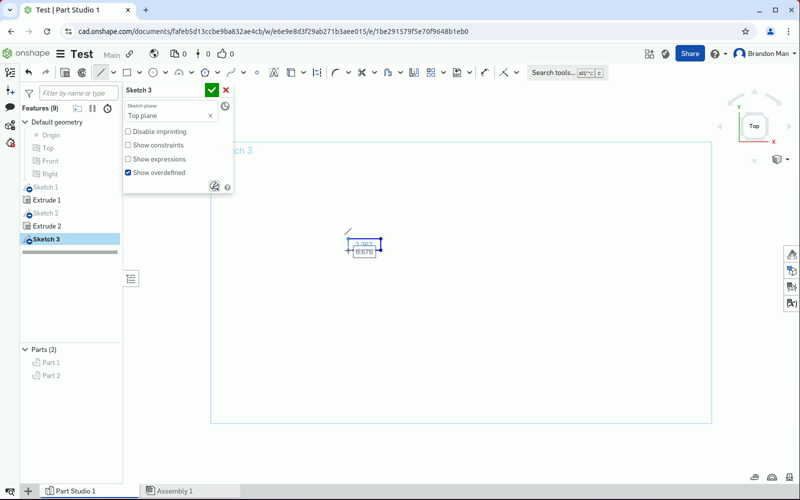
key(esc)
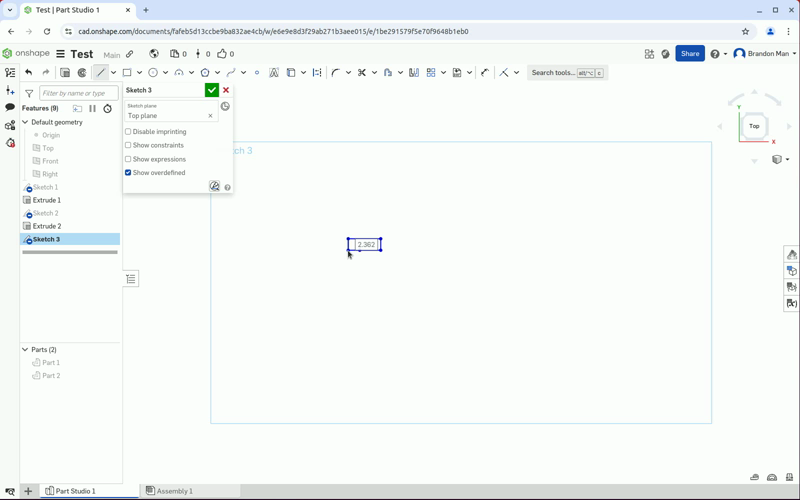
mouse_move(379, 247)
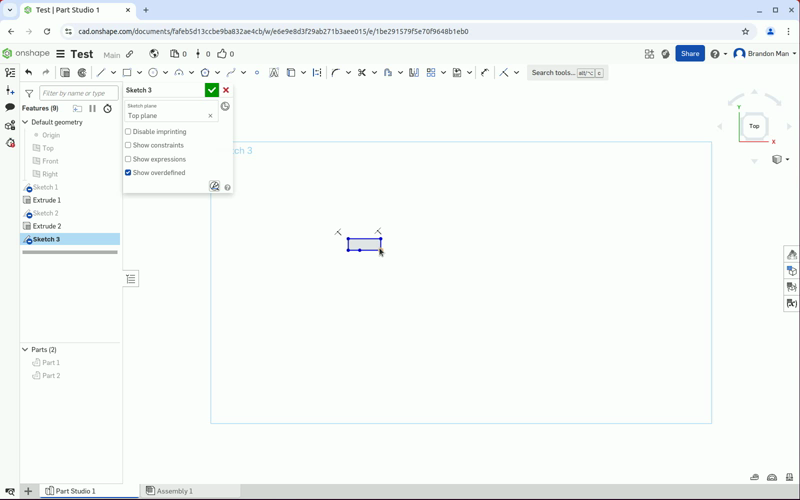
scroll(6)
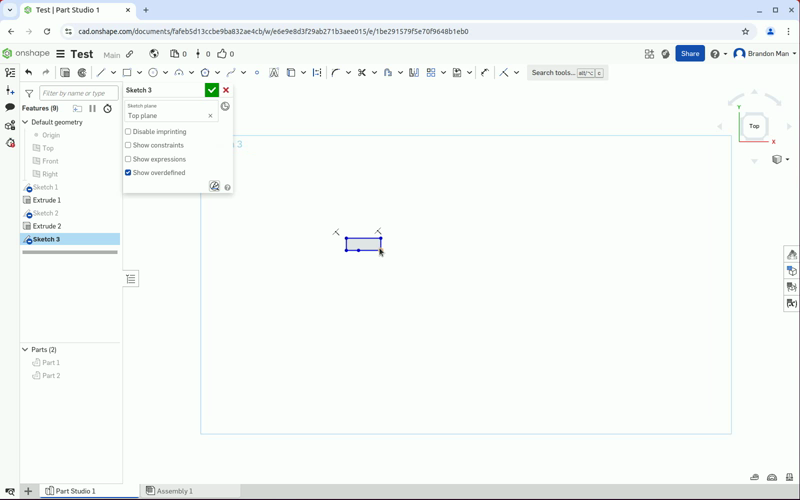
scroll(6)
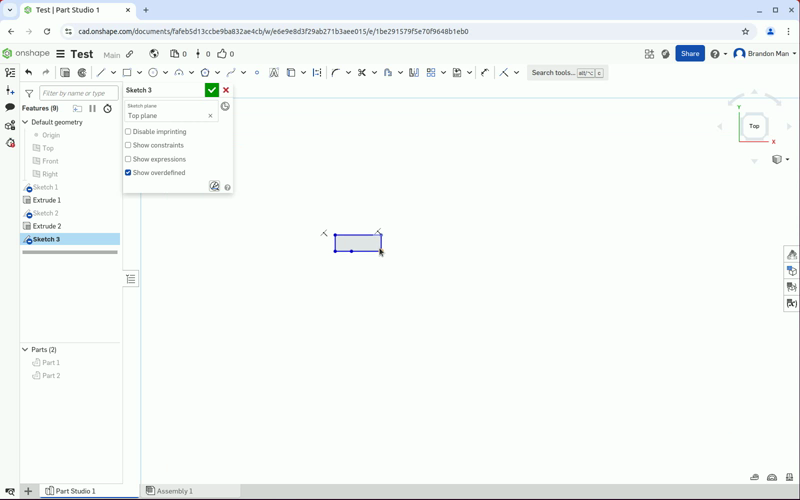
scroll(6)
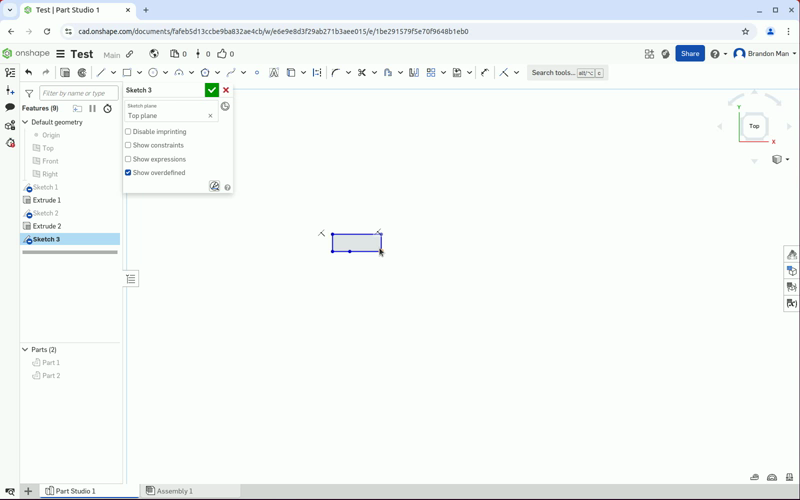
scroll(6)
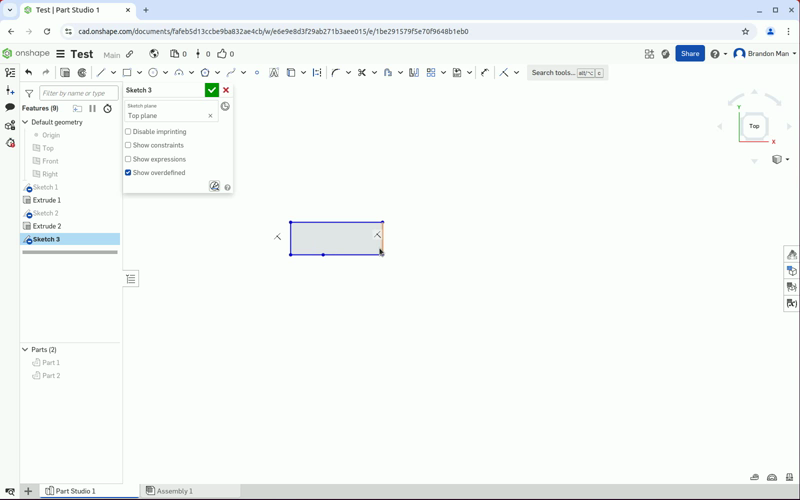
scroll(6)
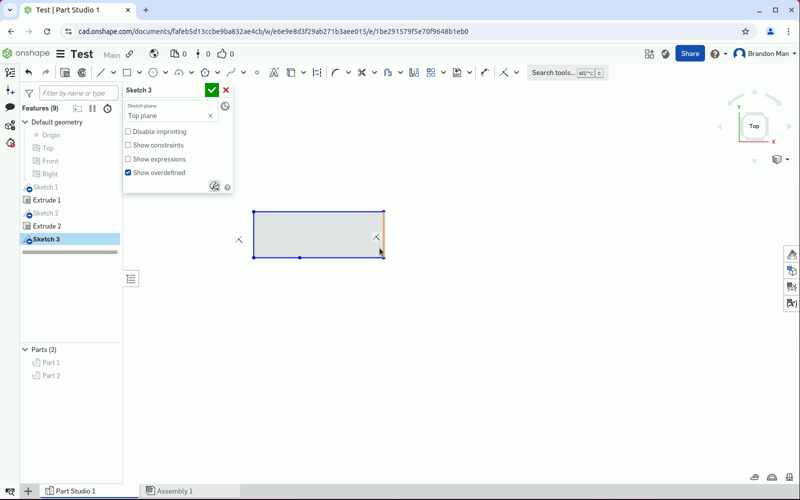
scroll(6)
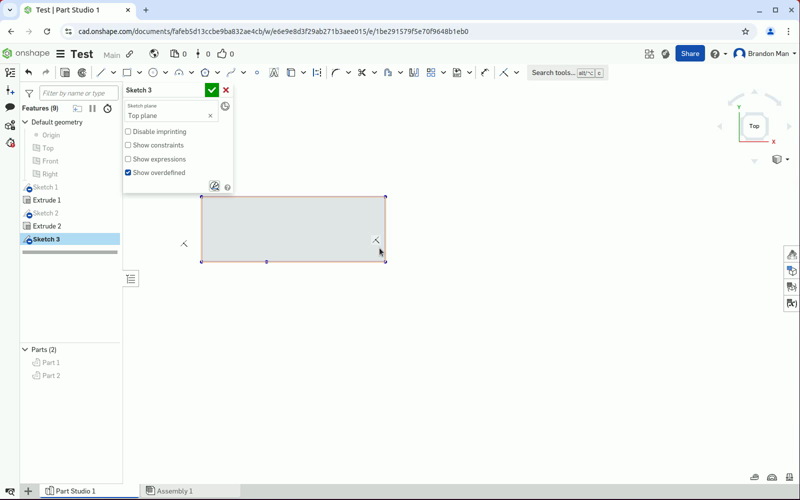
scroll(6)
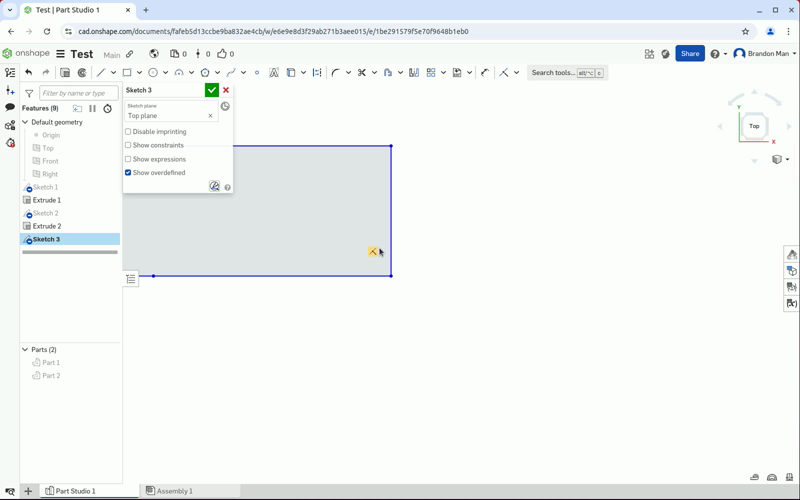
click(379, 247)
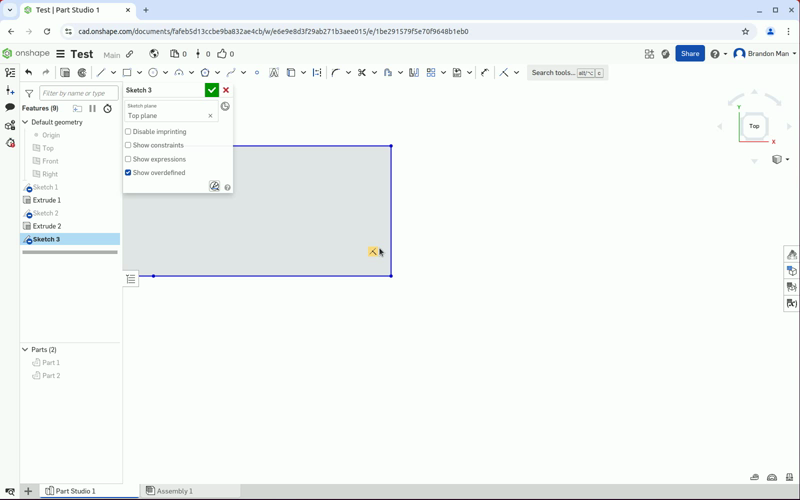
scroll(-6)
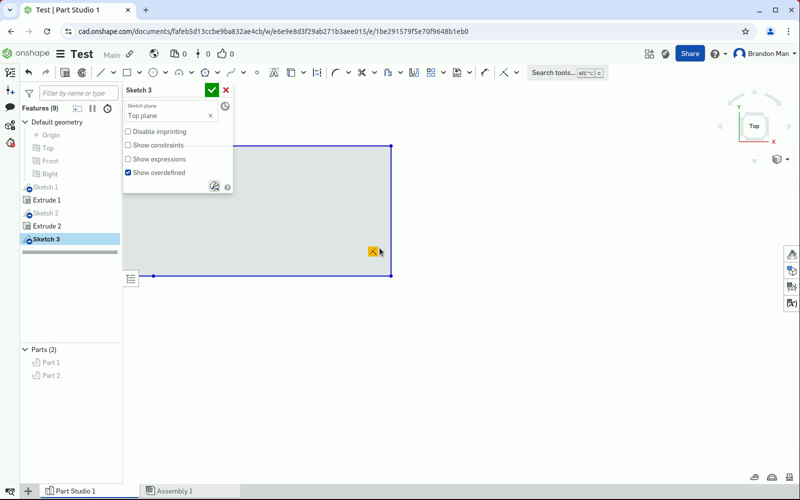
scroll(-6)
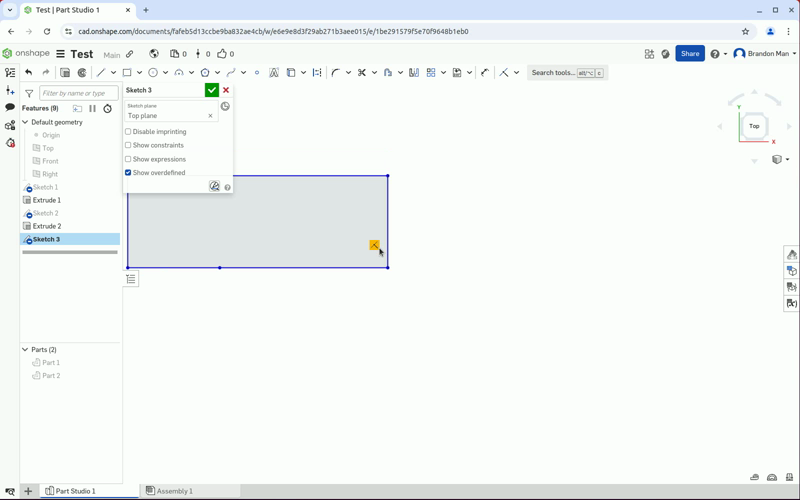
scroll(-6)
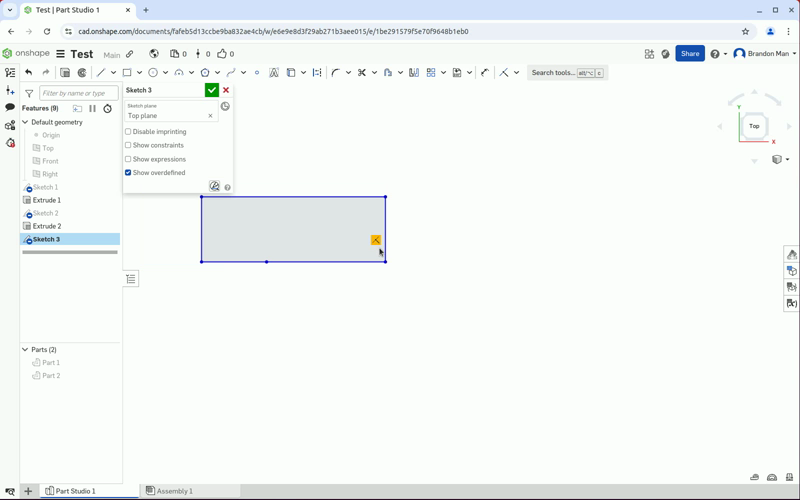
scroll(-6)
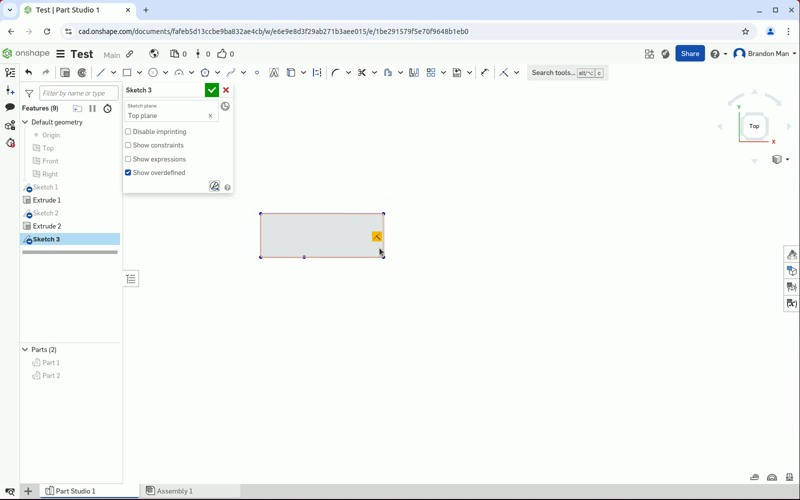
scroll(-6)
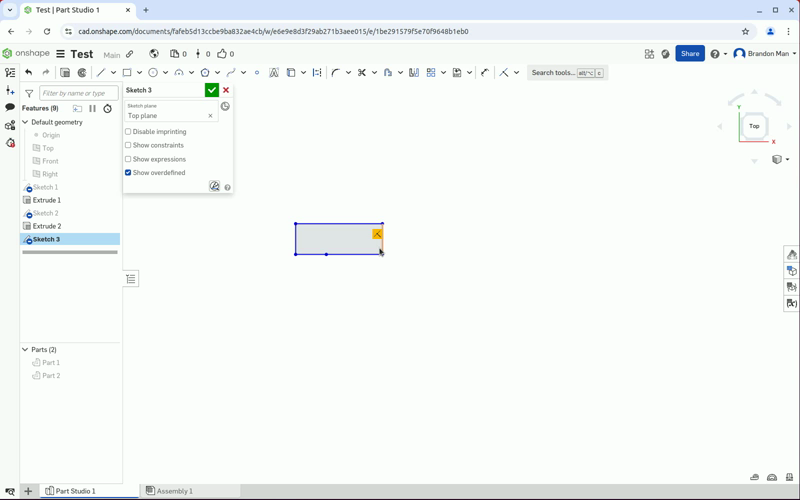
scroll(-6)
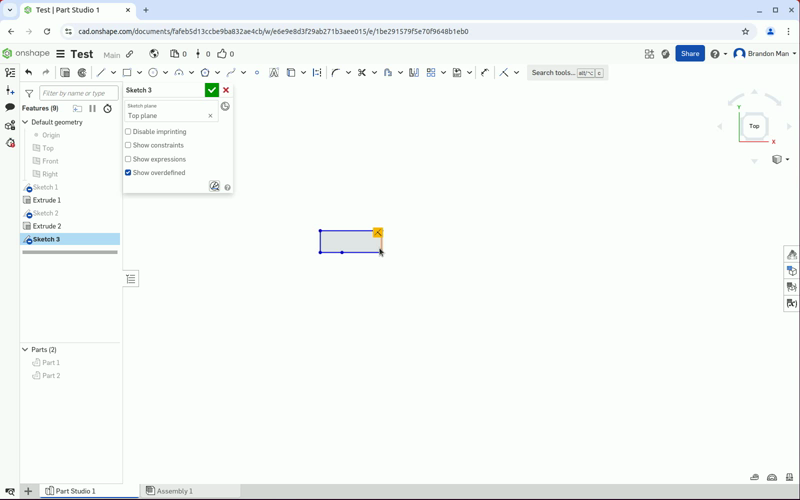
scroll(-6)
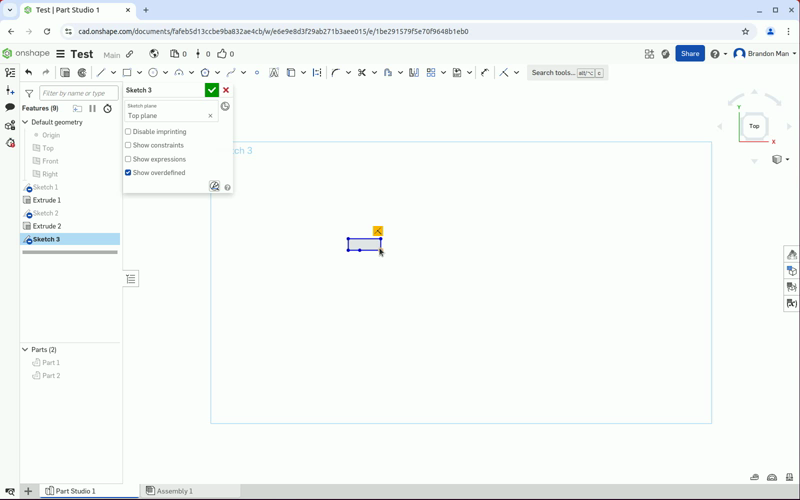
mouse_move(73, 352)
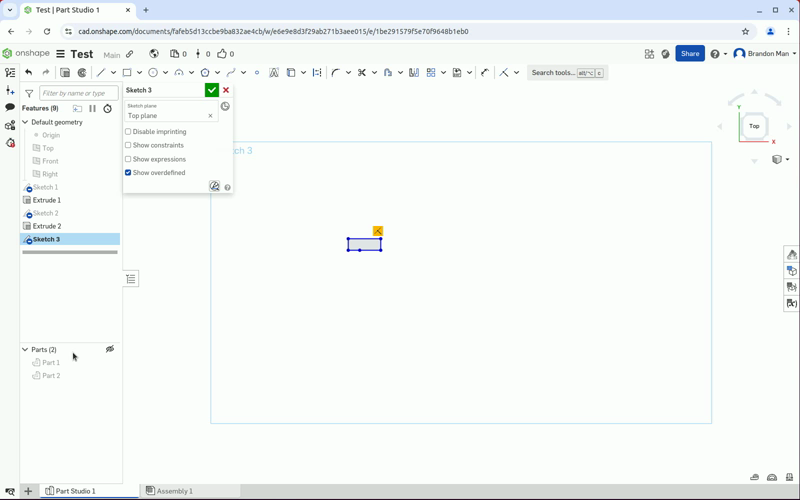
key(shift+y)
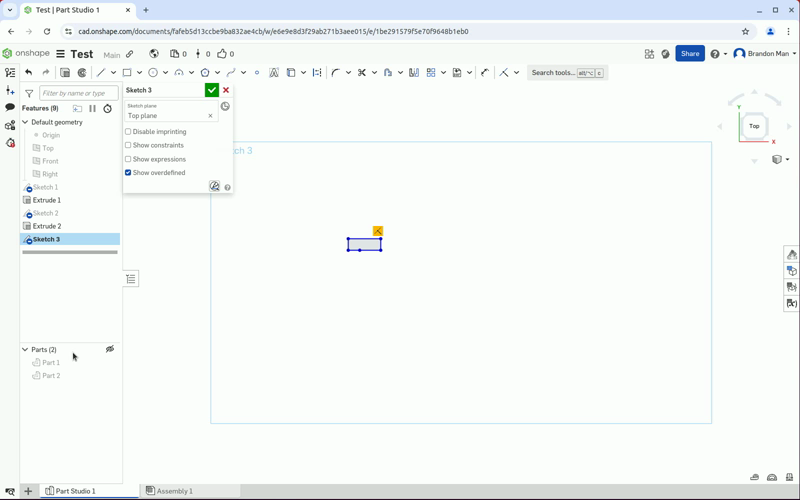
key(shift+e)
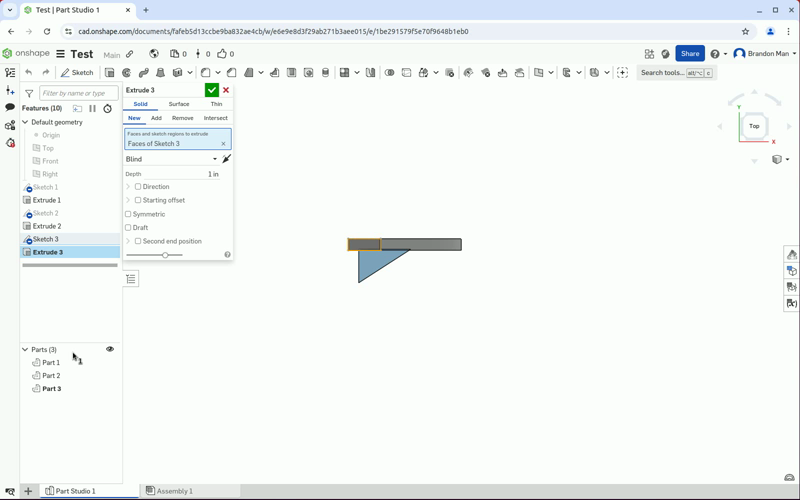
mouse_move(143, 106)
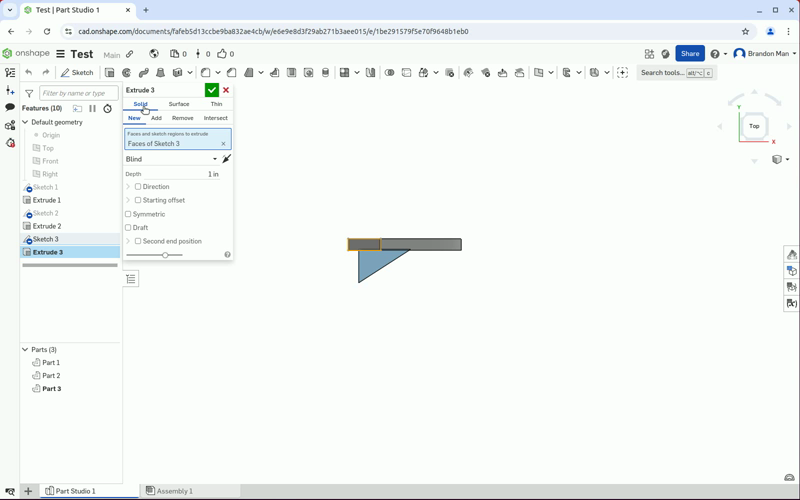
click(143, 106)
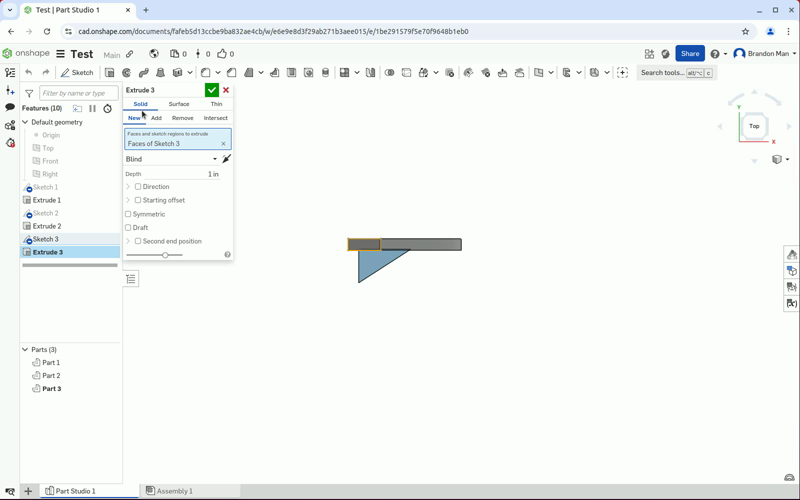
mouse_move(137, 120)
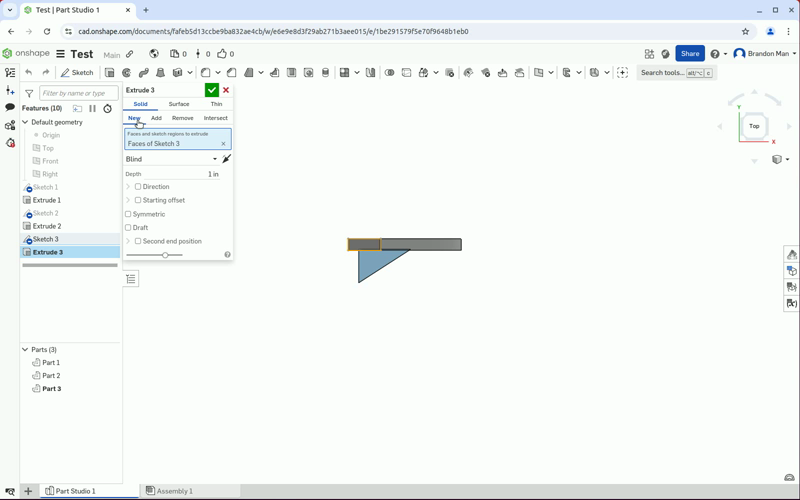
click(137, 120)
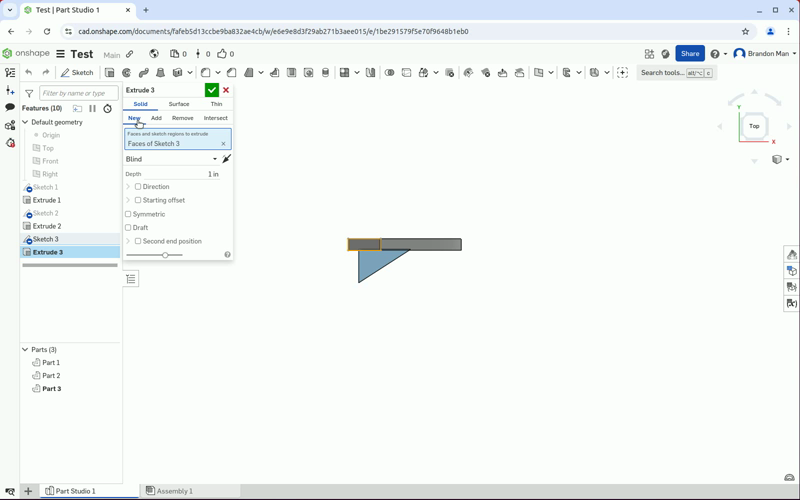
key(tab, 4)
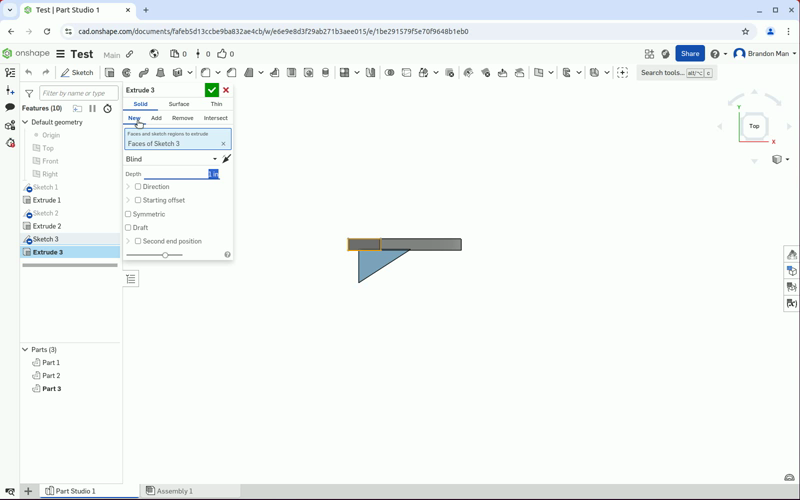
text(5.055)
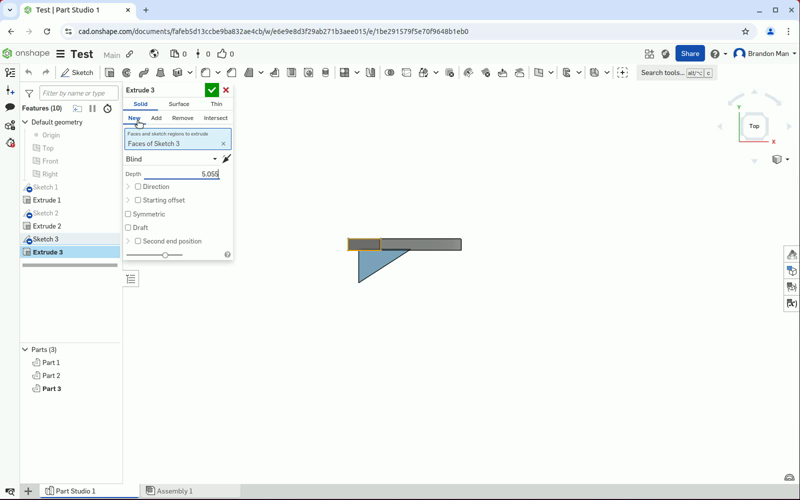
key(enter)
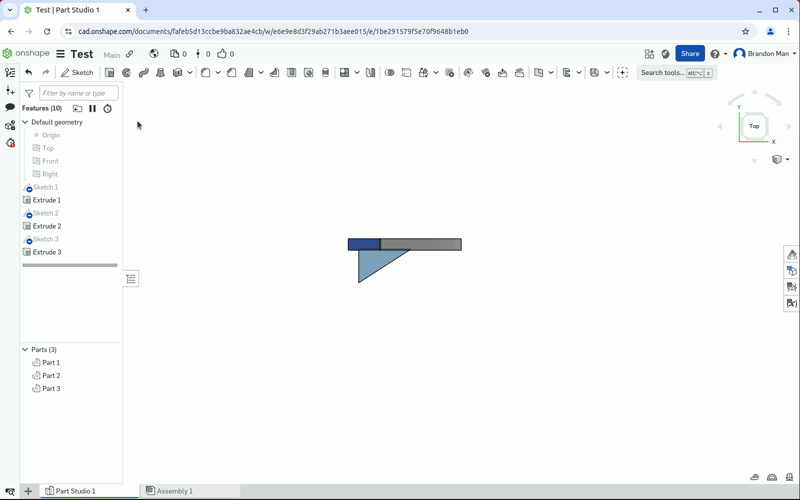
key(shift+h)
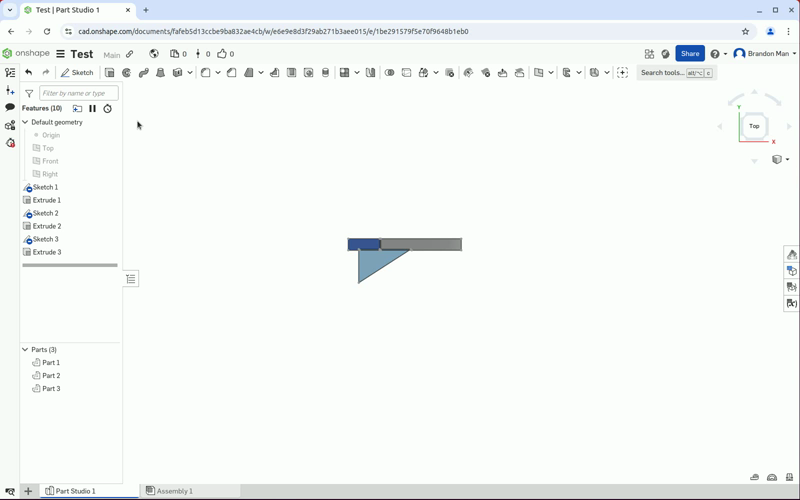
key(shift+h)
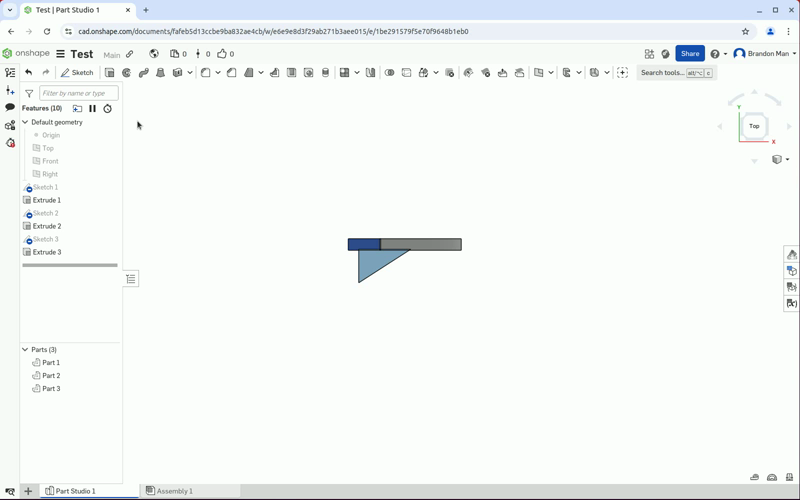
mouse_move(73, 189)
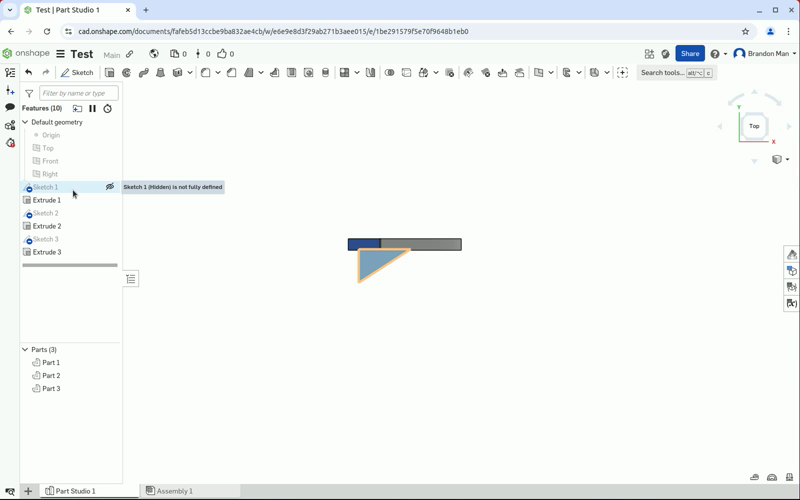
click(73, 189)
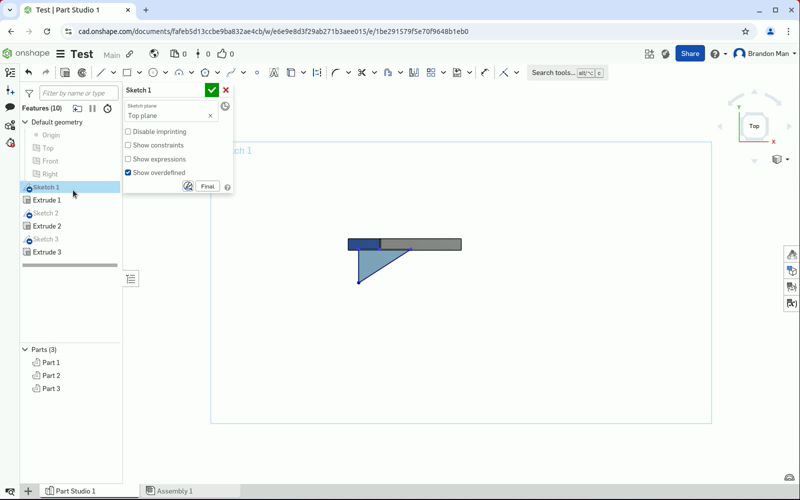
mouse_move(229, 92)
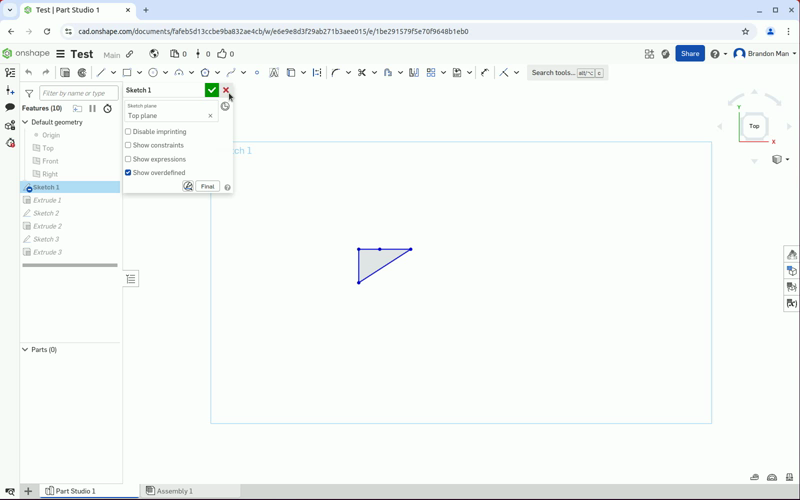
click(229, 92)
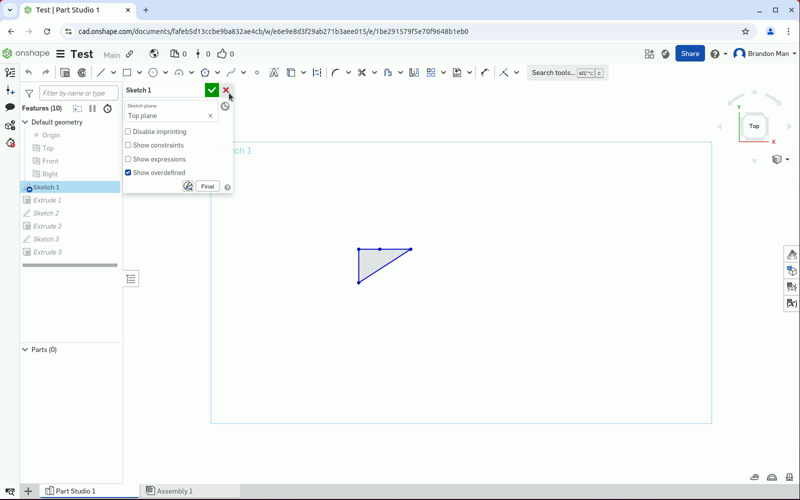
key(shift+s)
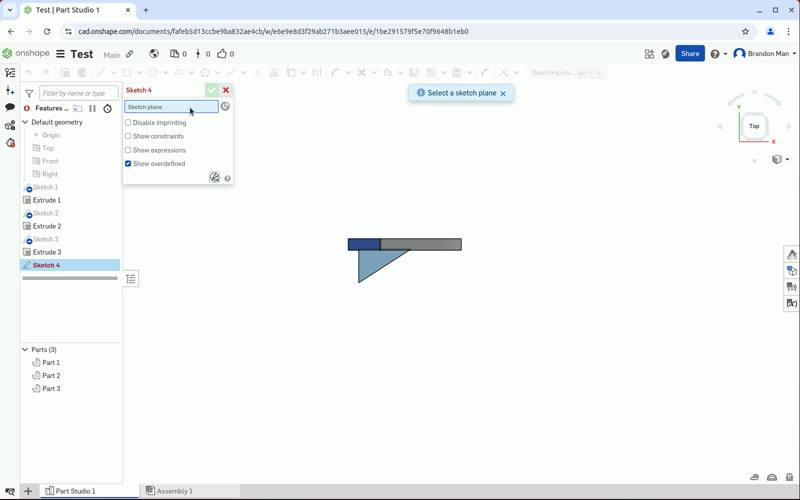
mouse_move(73, 150)
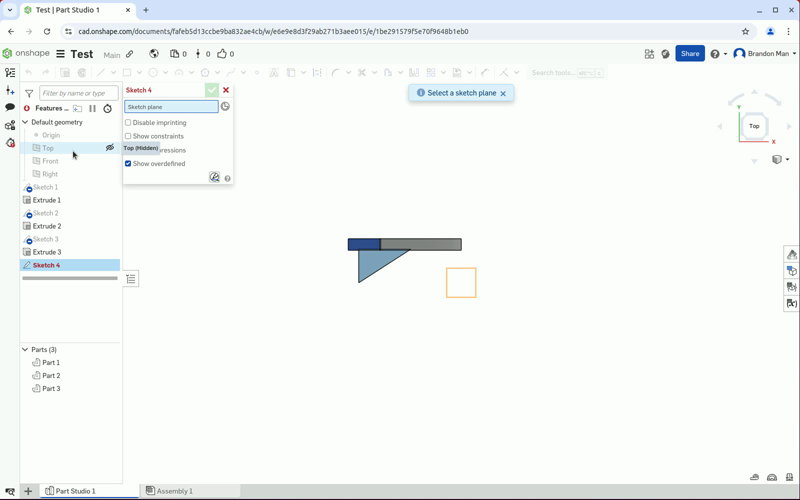
click(73, 150)
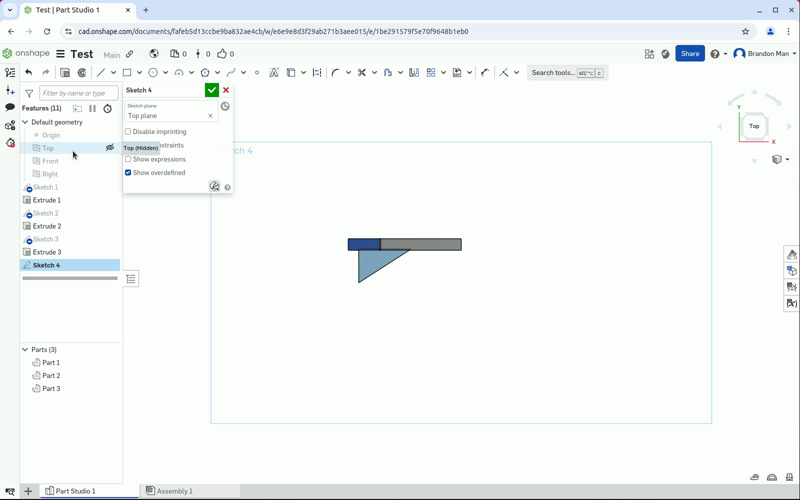
mouse_move(73, 352)
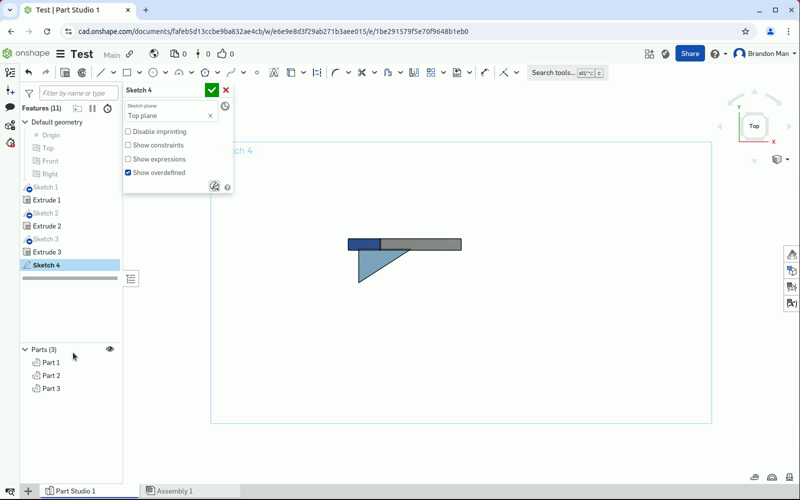
key(y)
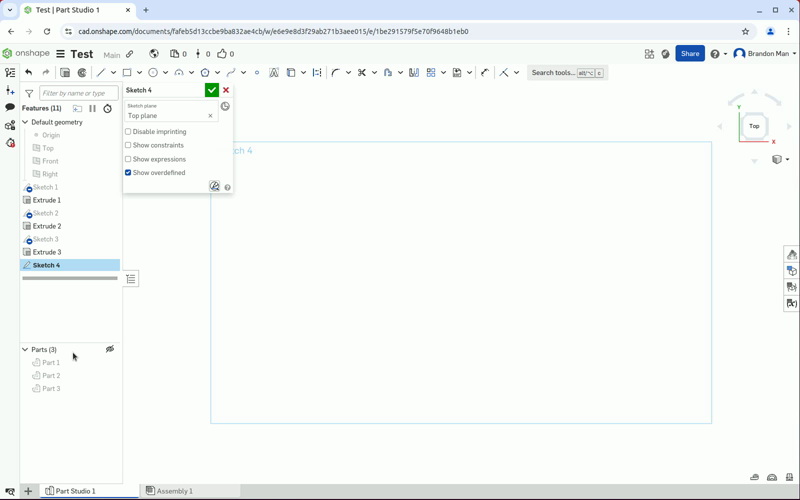
key(l)
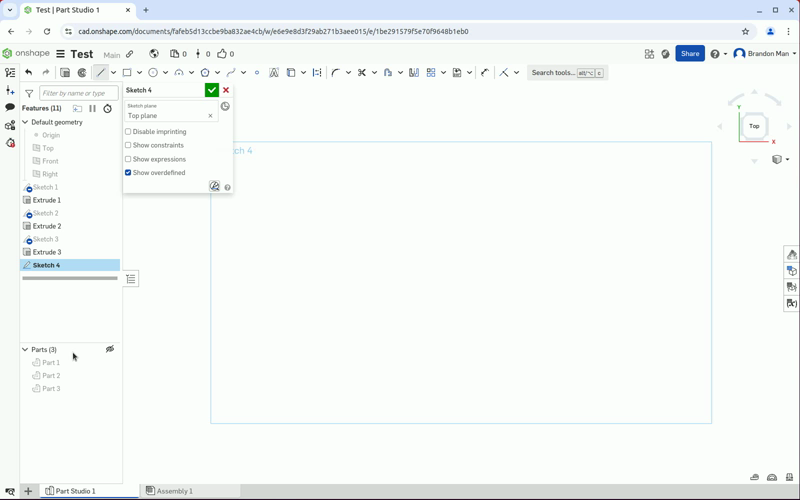
key_down(shift)
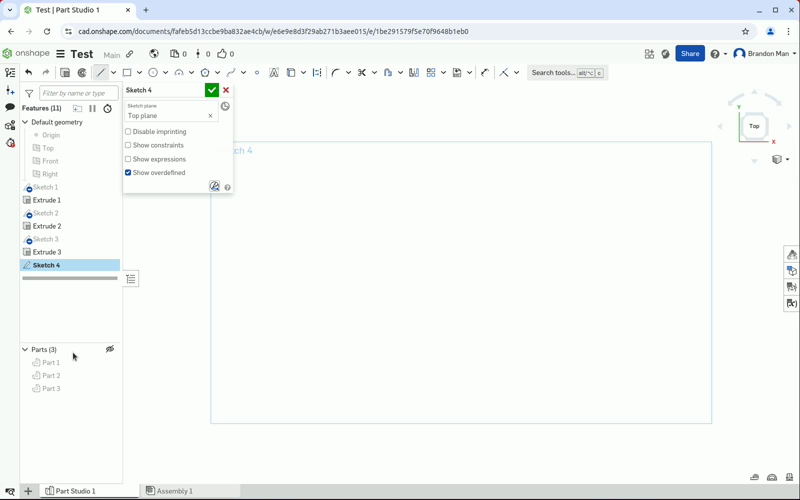
mouse_move(348, 282)
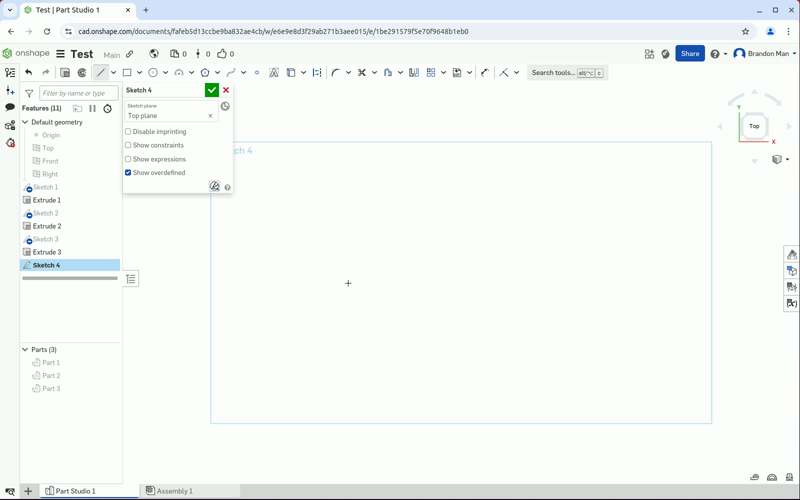
click(348, 282)
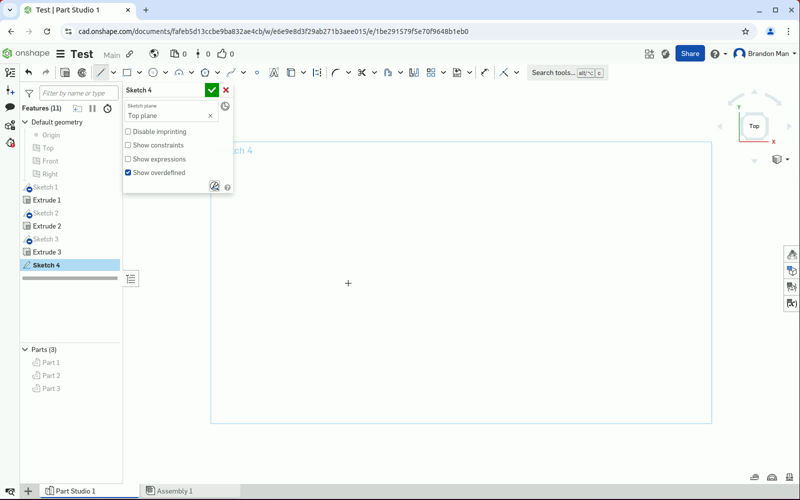
key_up(shift)
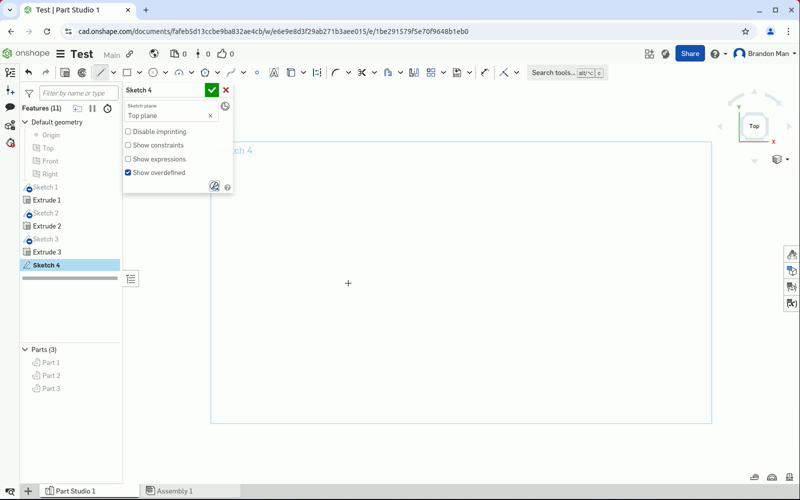
key_down(shift)
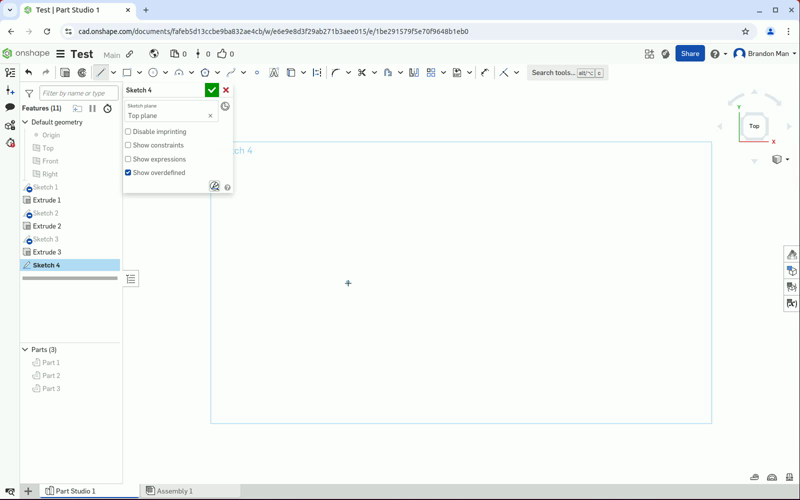
mouse_move(378, 282)
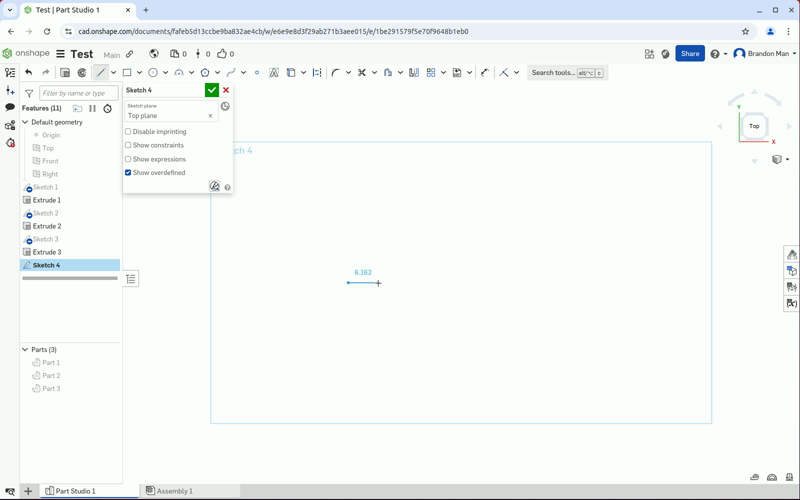
mouse_move(359, 282)
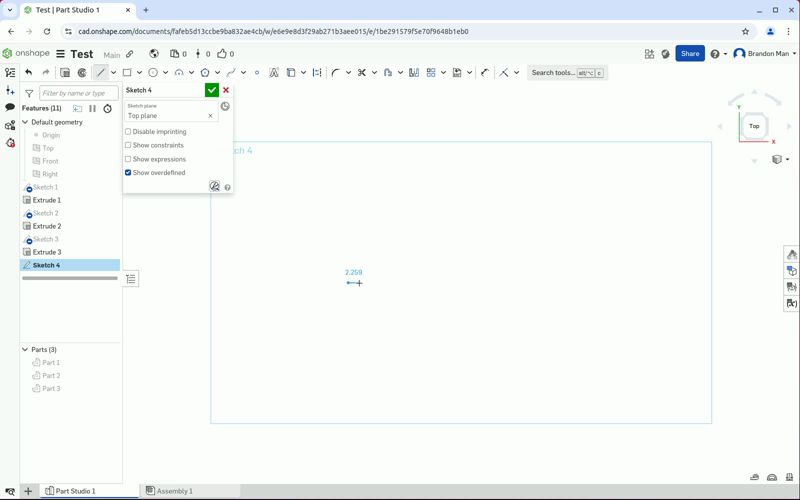
click(359, 282)
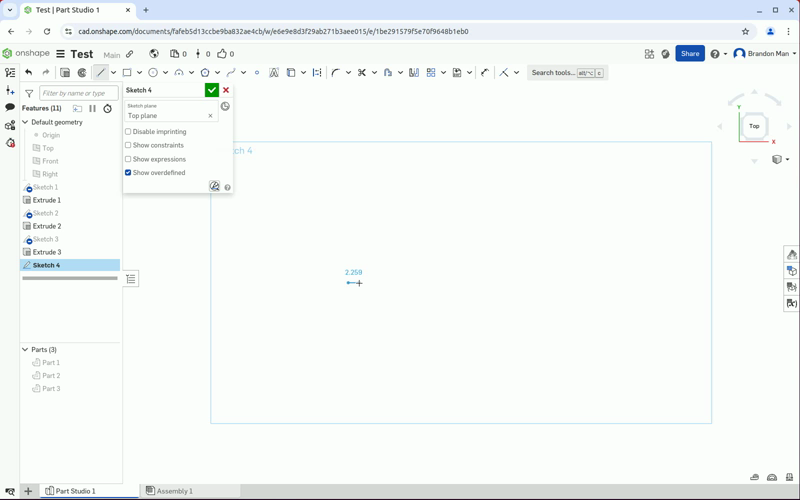
key_up(shift)
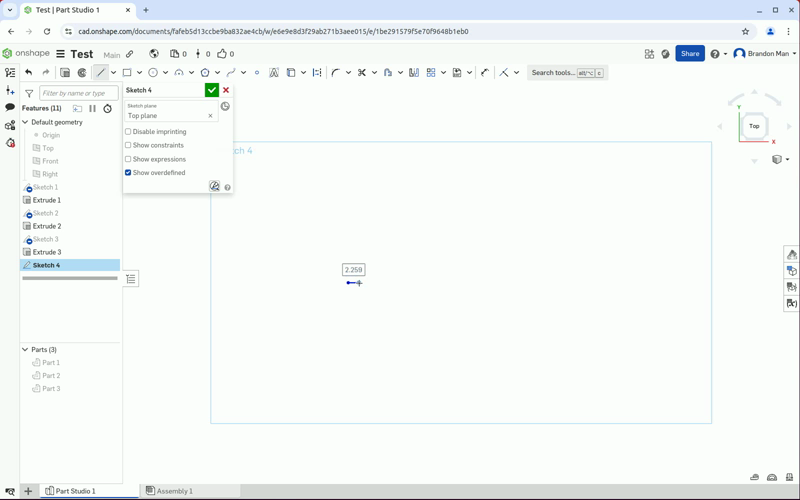
key_down(shift)
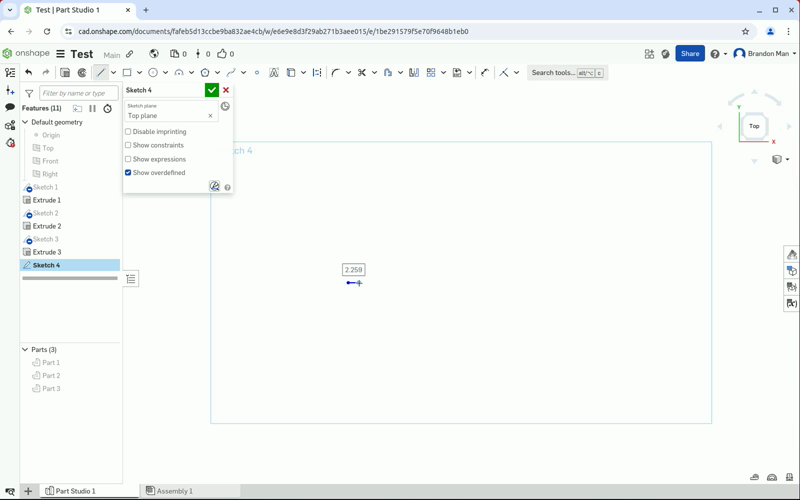
mouse_move(389, 282)
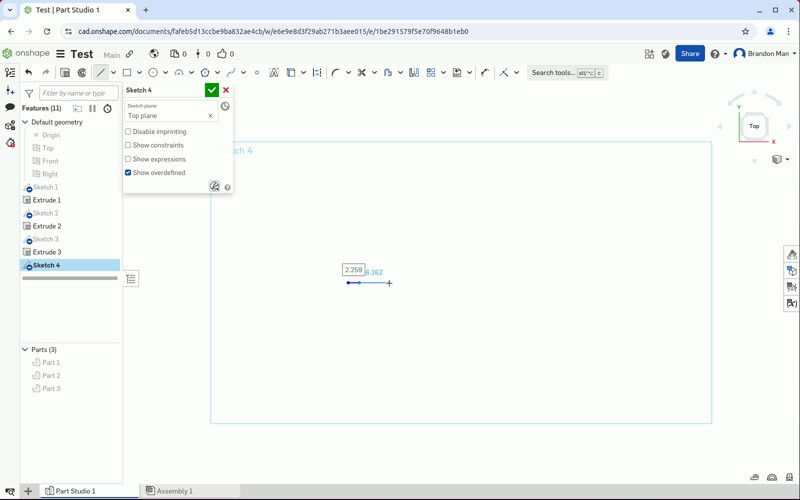
mouse_move(359, 249)
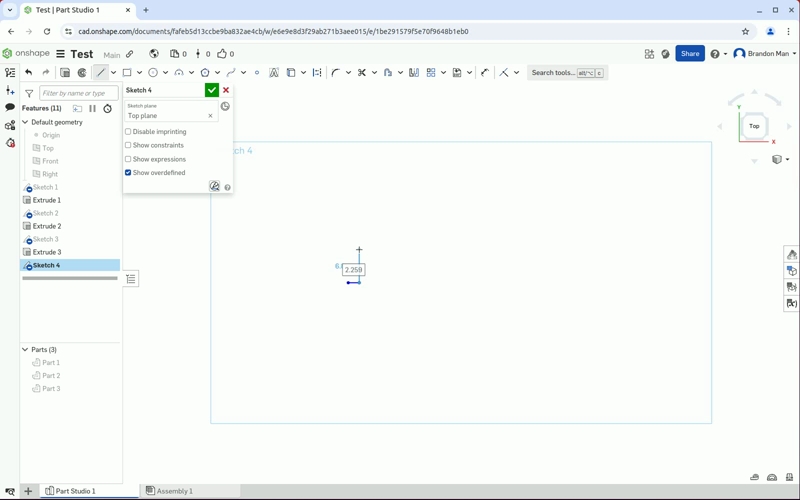
click(359, 249)
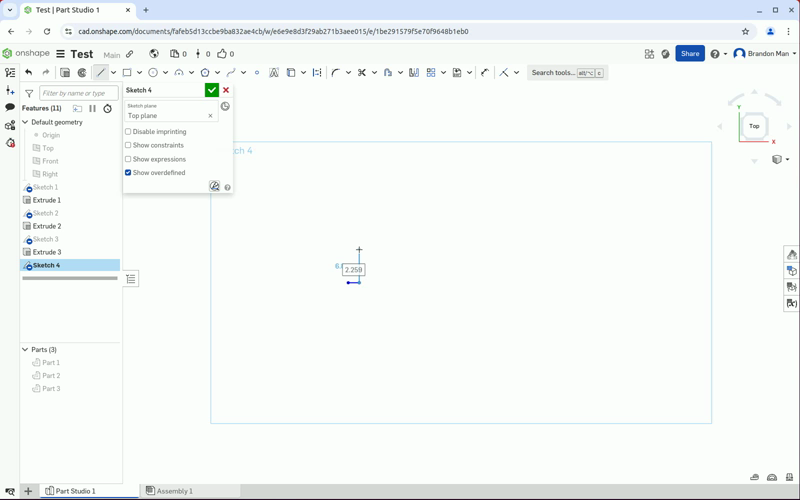
key_up(shift)
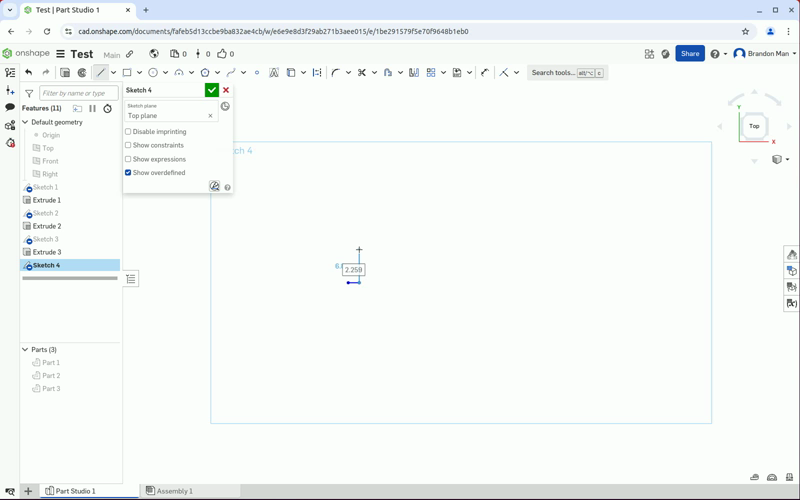
key_down(shift)
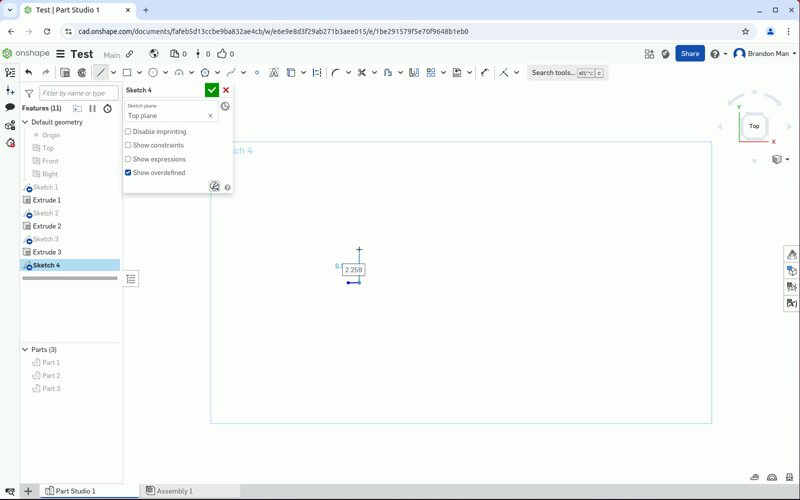
mouse_move(389, 249)
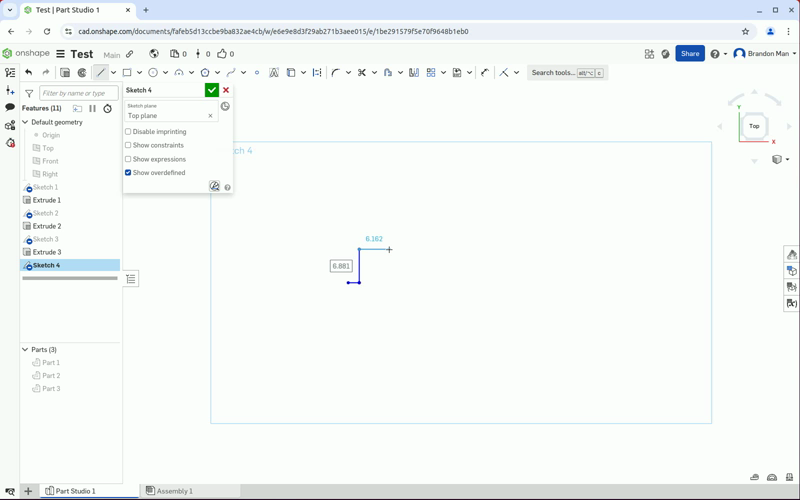
mouse_move(348, 249)
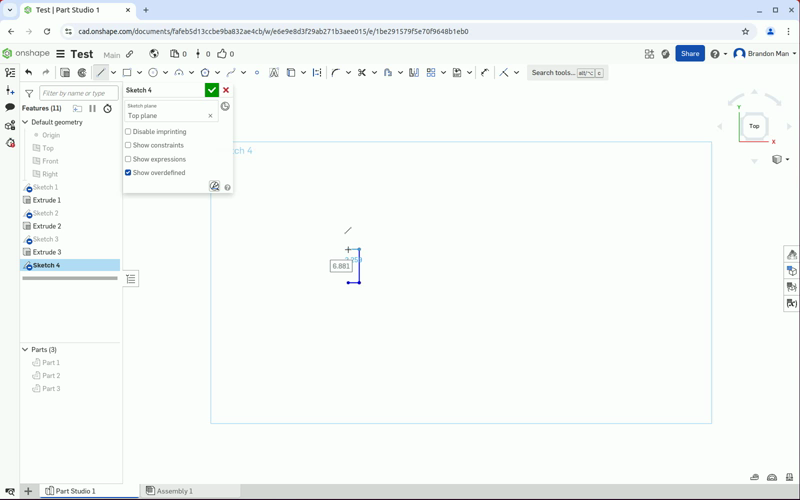
click(348, 249)
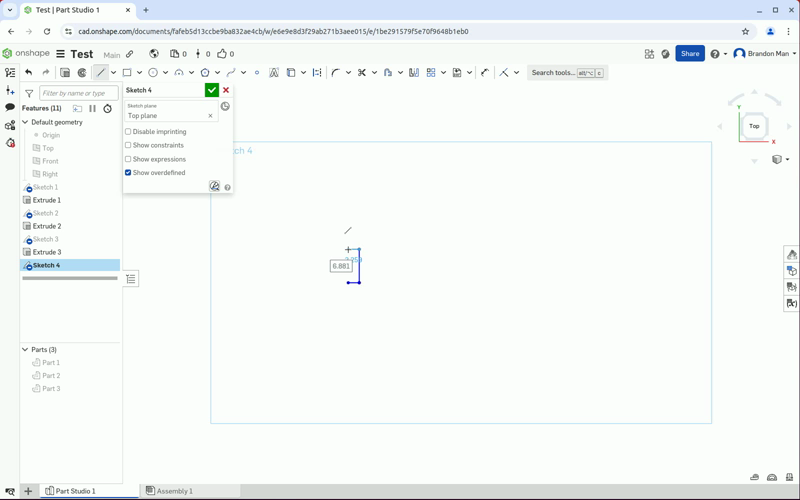
key_up(shift)
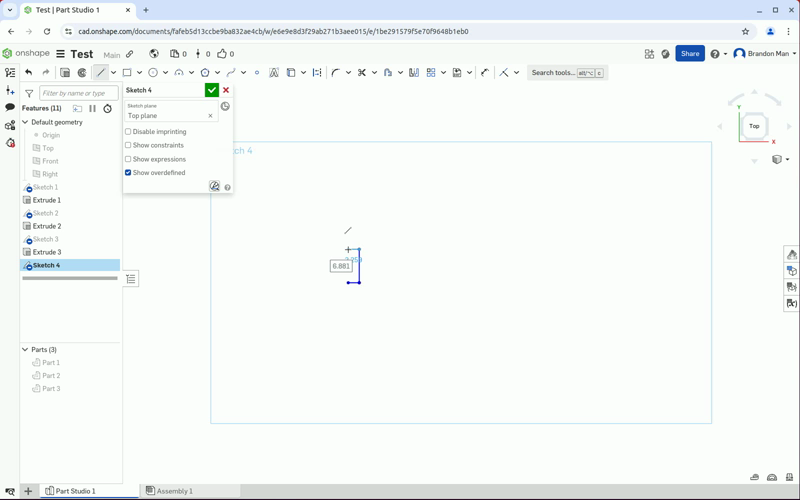
mouse_move(378, 249)
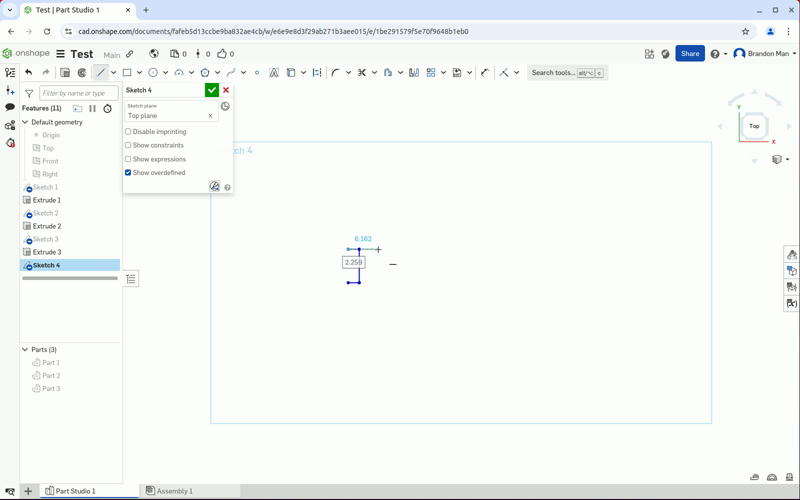
key_down(shift)
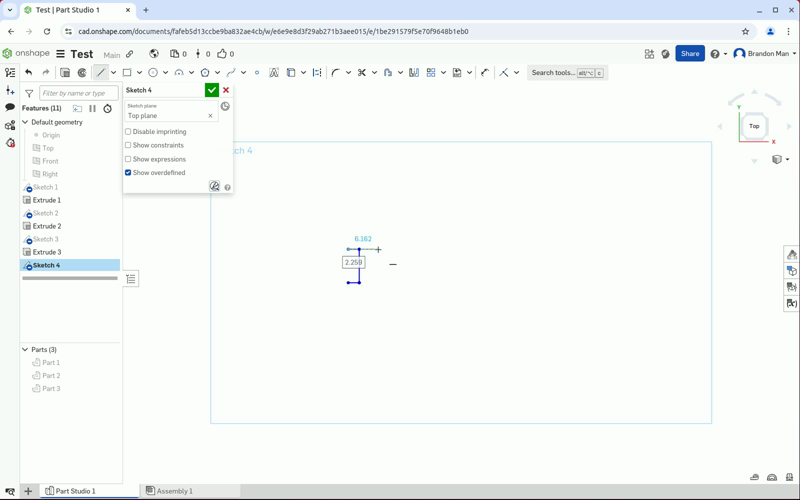
mouse_move(348, 282)
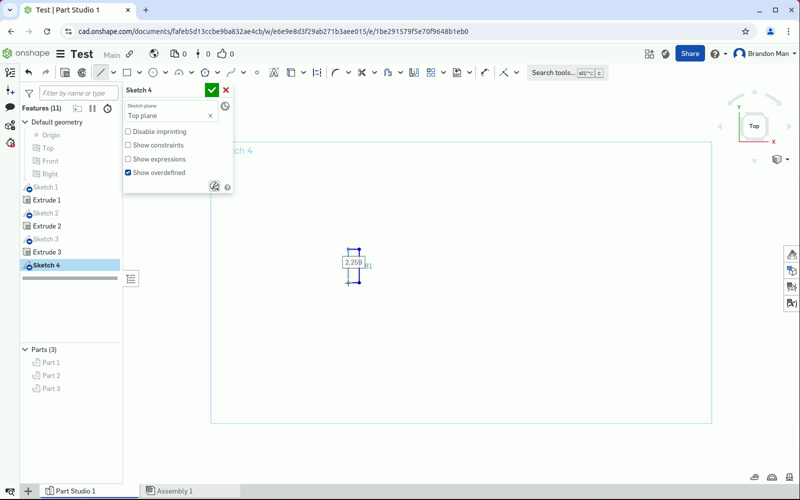
key_up(shift)
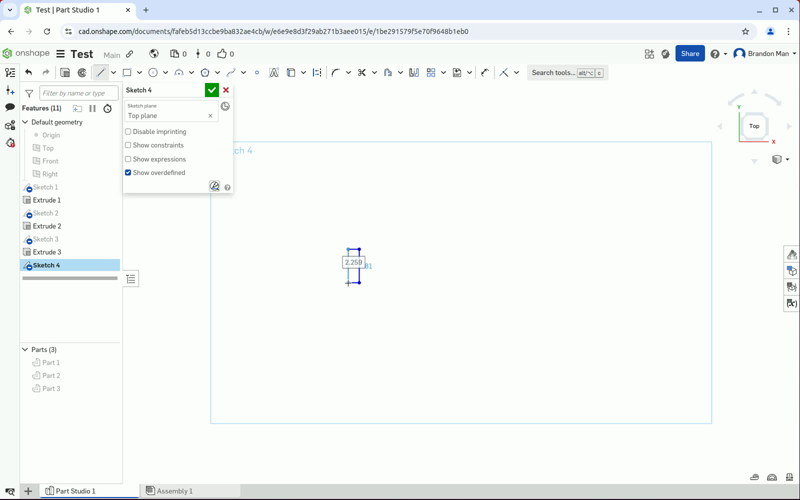
click(348, 282)
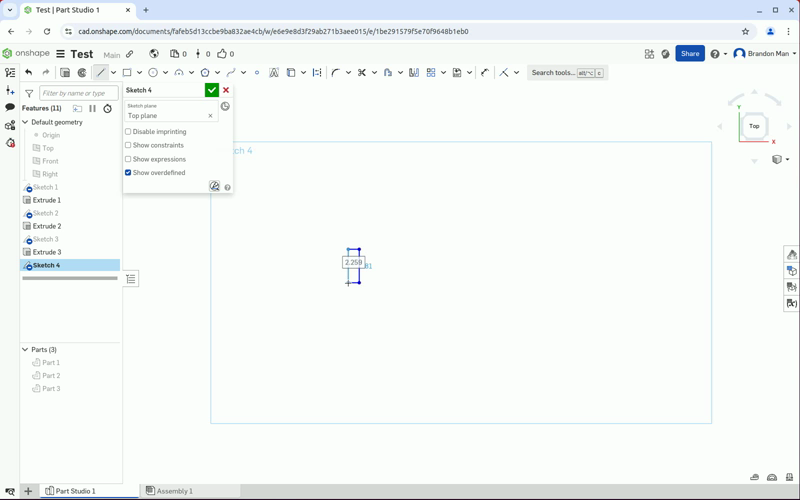
key(esc)
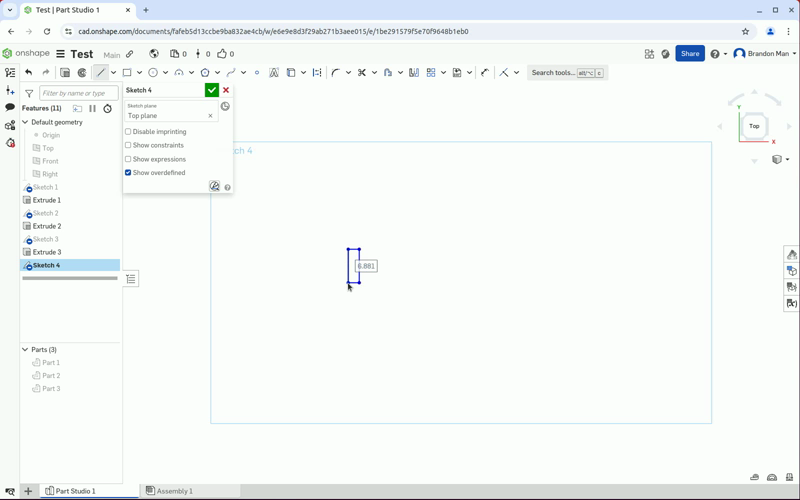
mouse_move(352, 253)
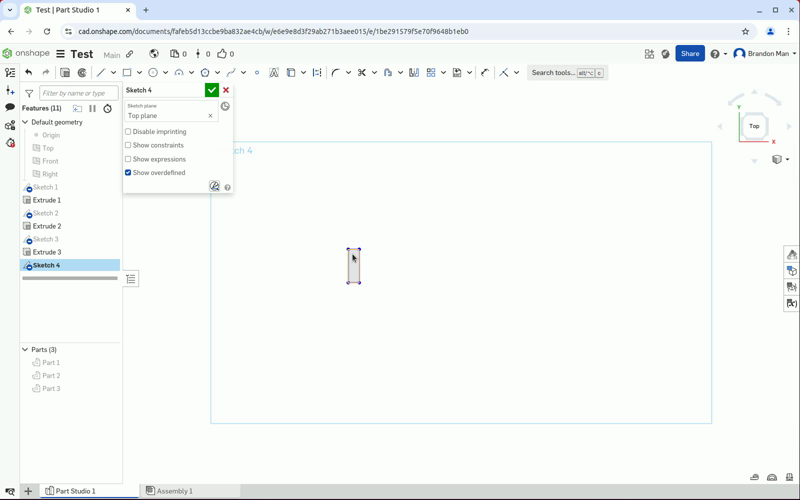
scroll(6)
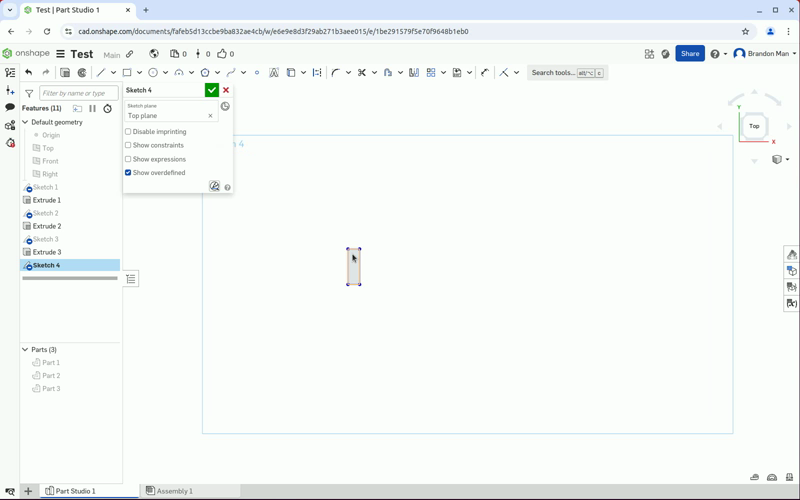
scroll(6)
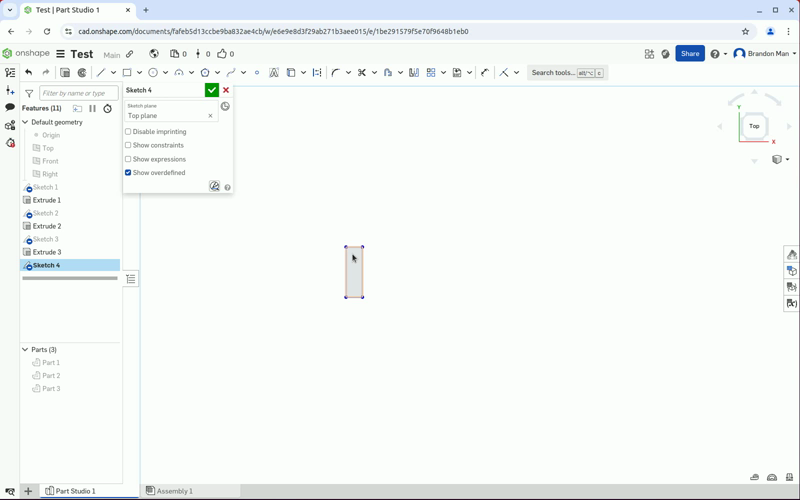
scroll(6)
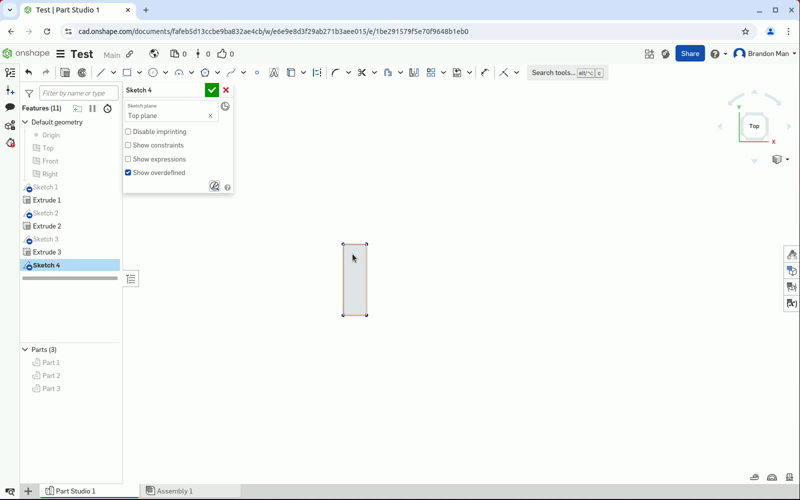
scroll(6)
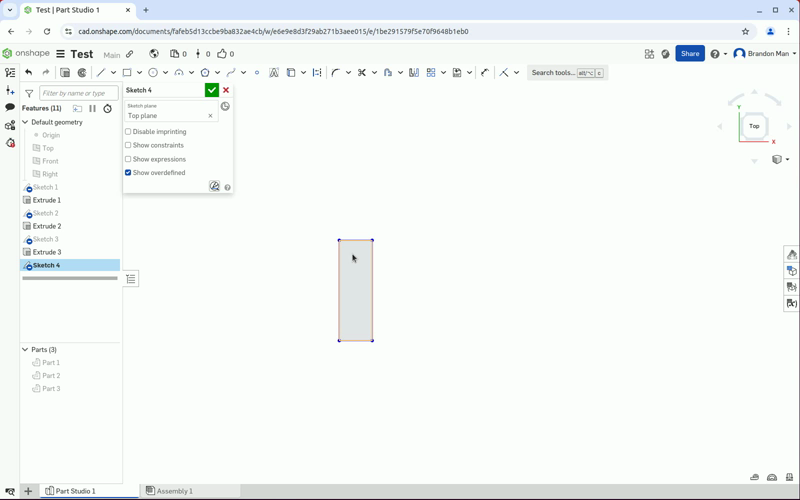
scroll(6)
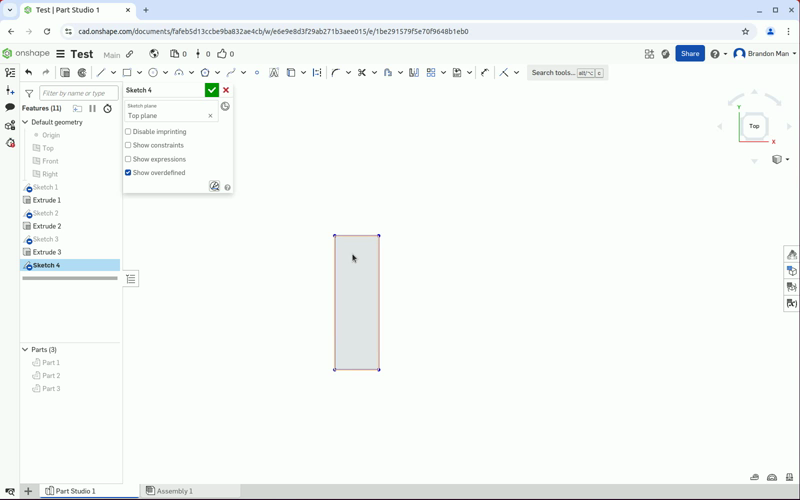
scroll(6)
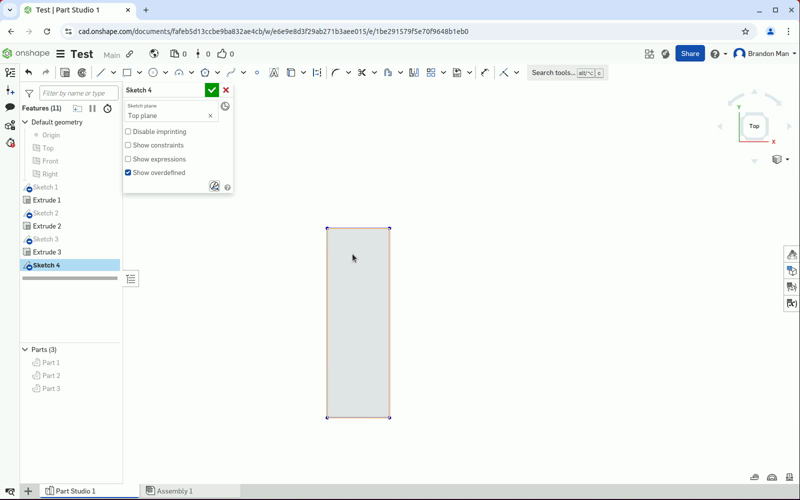
scroll(6)
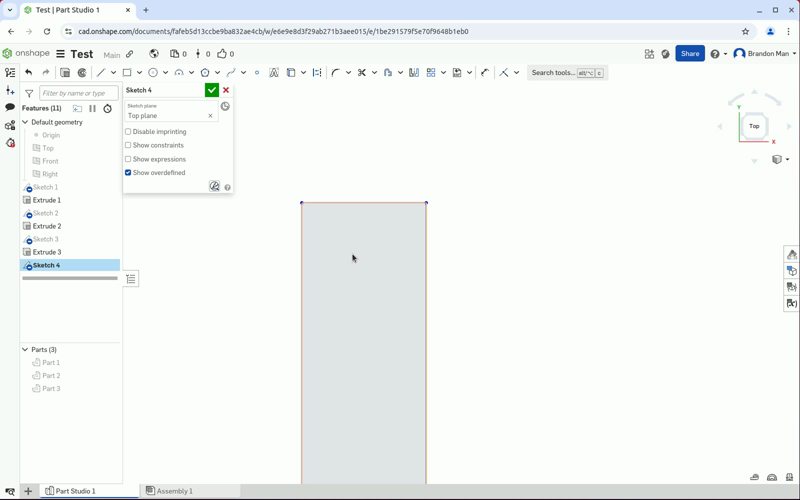
click(352, 253)
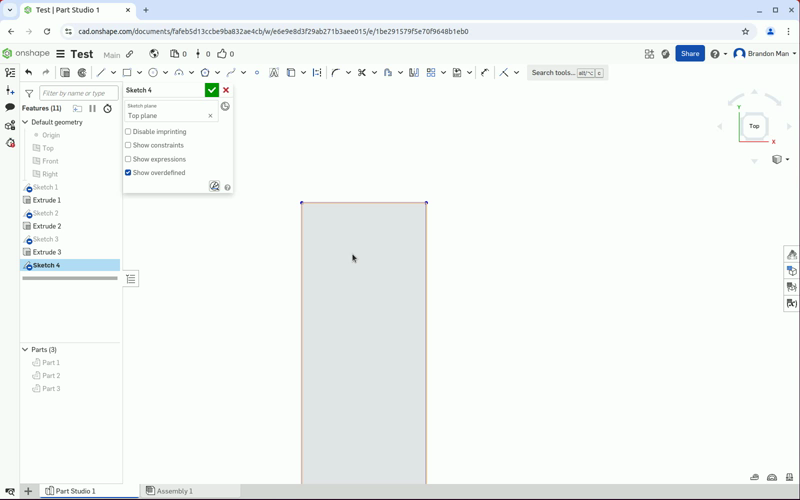
scroll(-6)
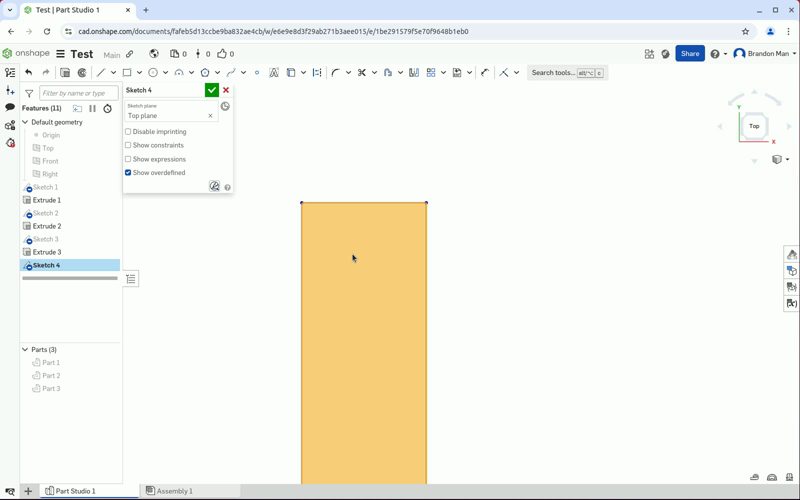
scroll(-6)
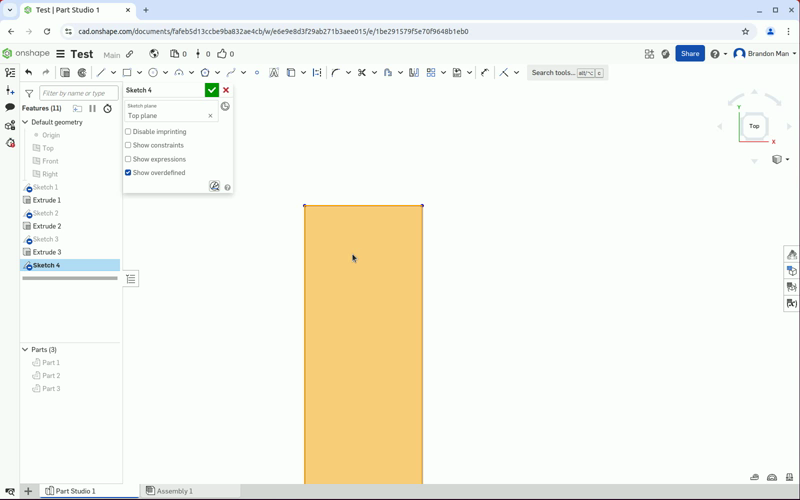
scroll(-6)
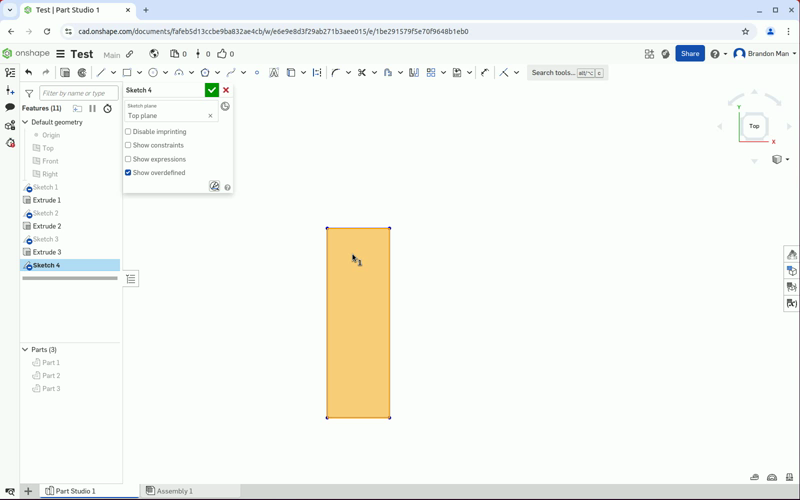
scroll(-6)
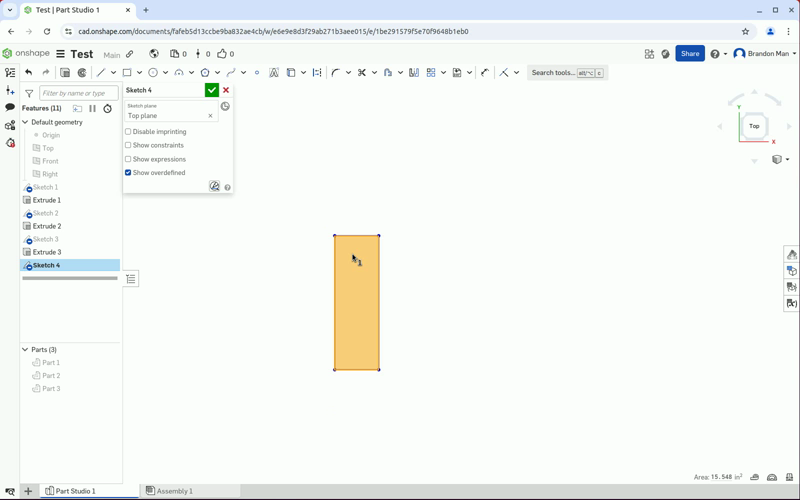
scroll(-6)
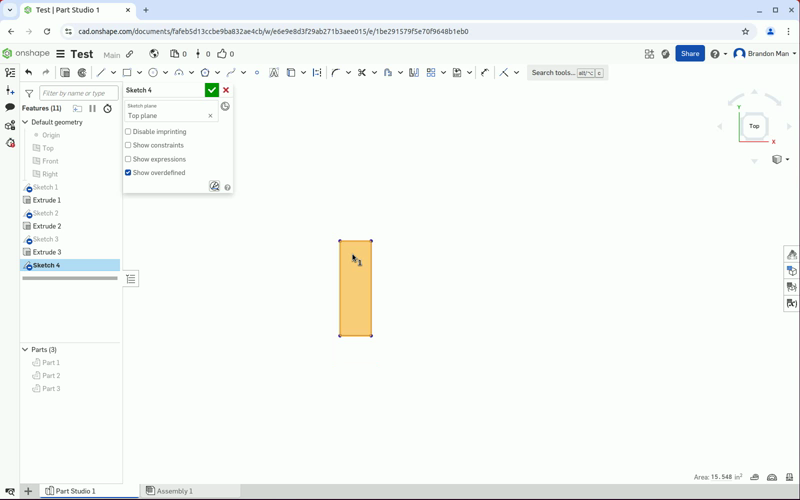
scroll(-6)
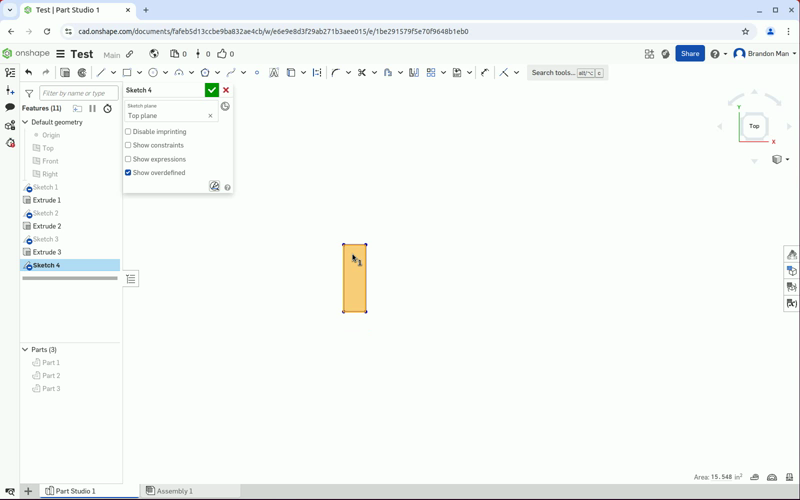
scroll(-6)
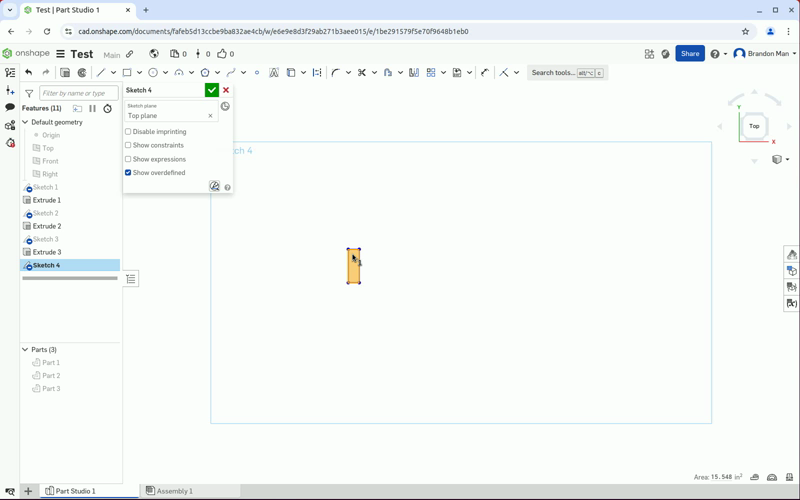
mouse_move(73, 352)
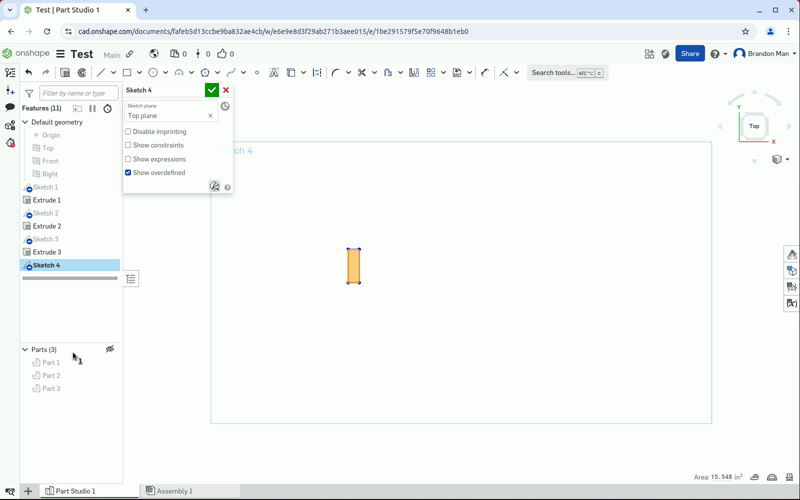
key(shift+y)
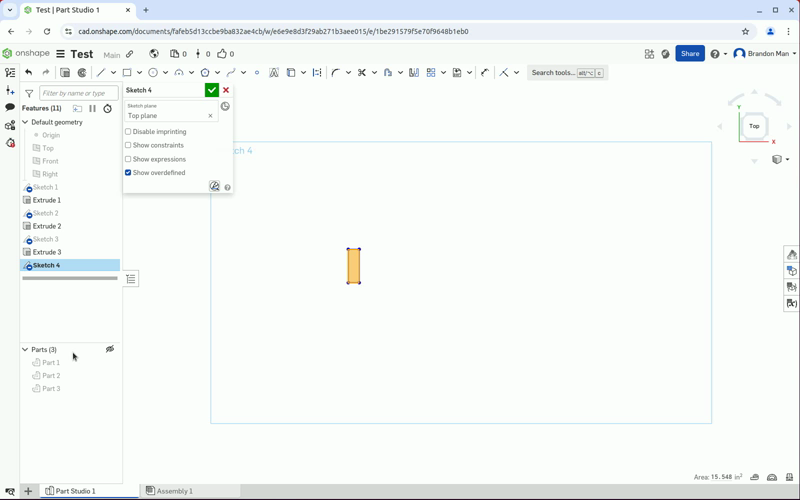
key(shift+e)
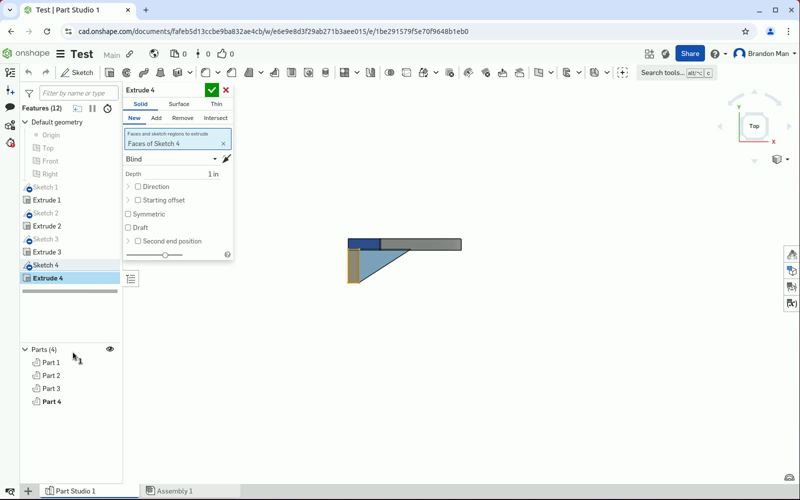
mouse_move(143, 106)
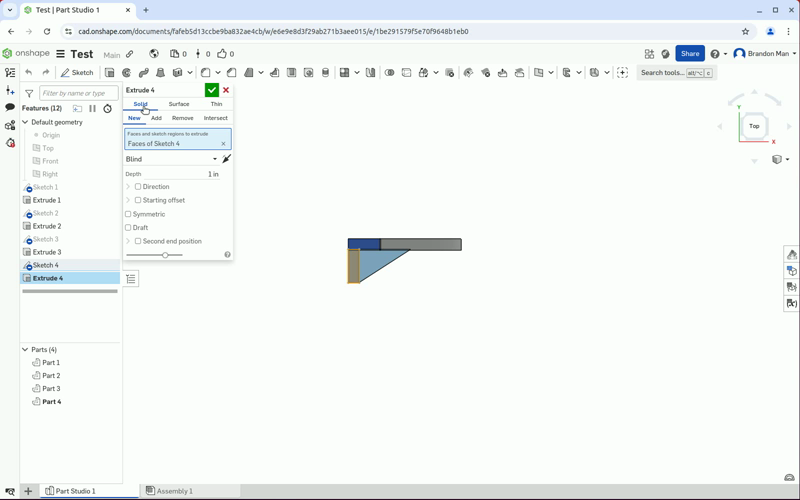
click(143, 106)
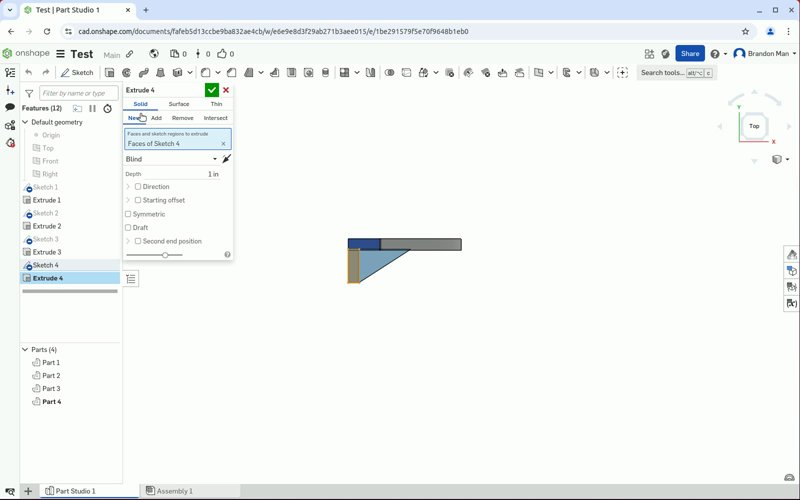
mouse_move(137, 120)
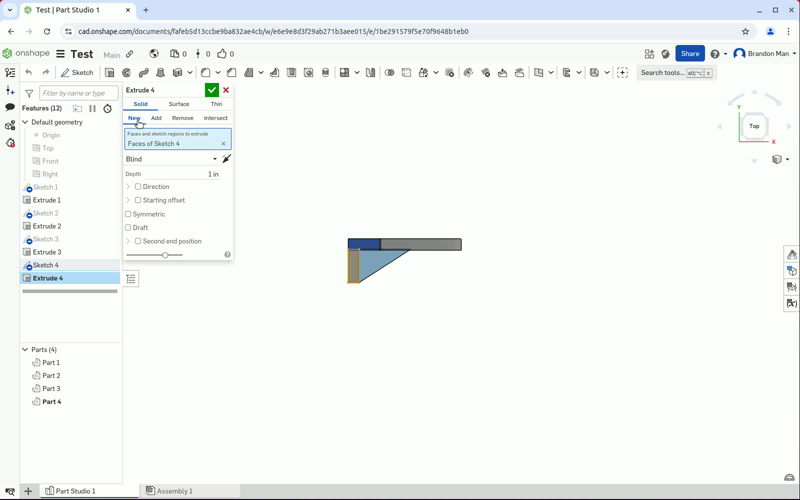
click(137, 120)
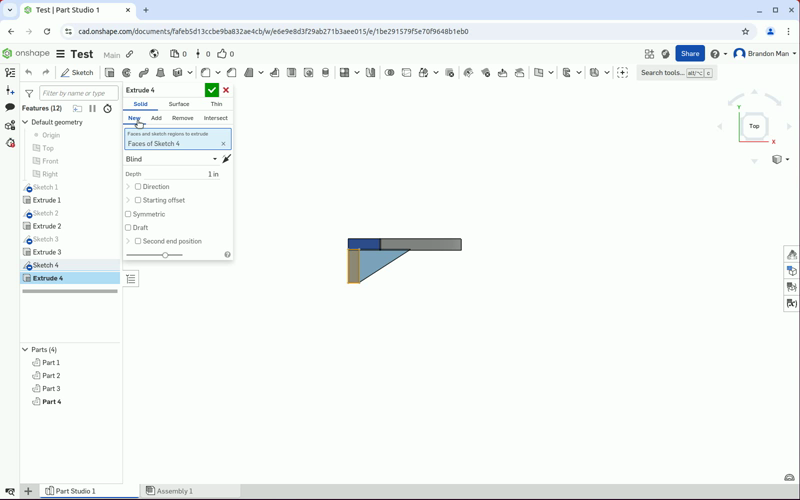
key(tab, 4)
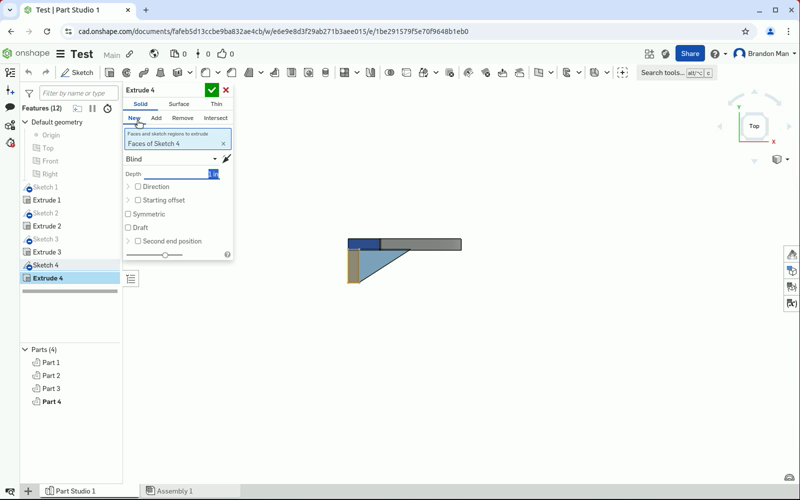
text(5.055)
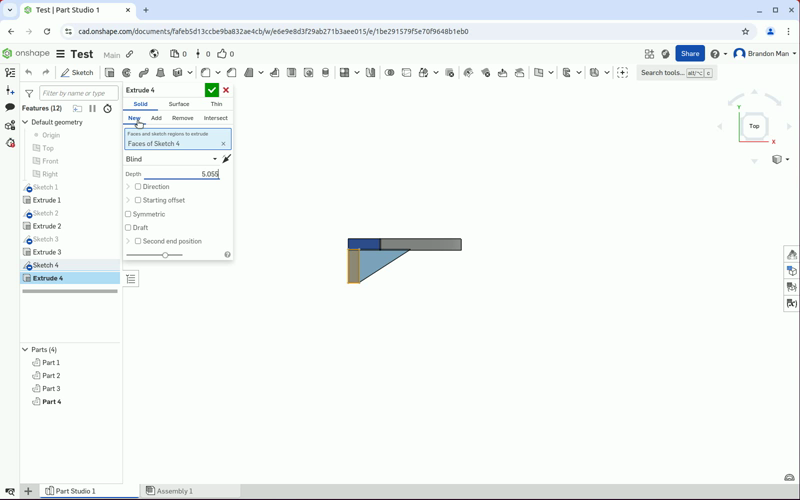
key(enter)
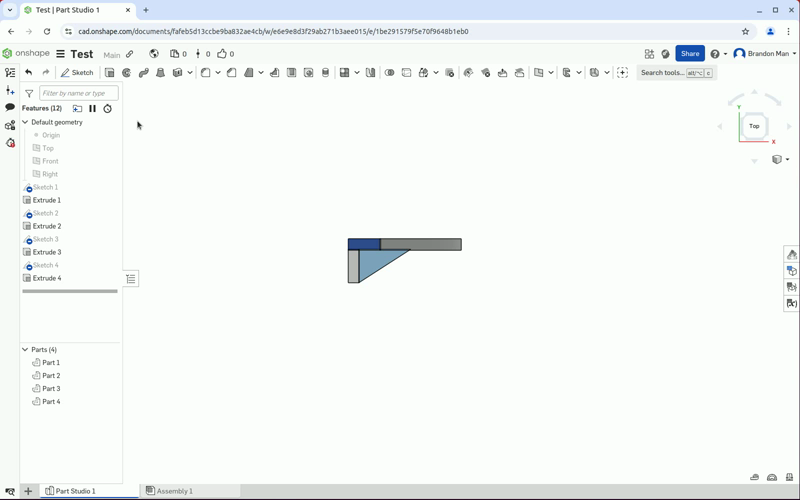
key(shift+h)
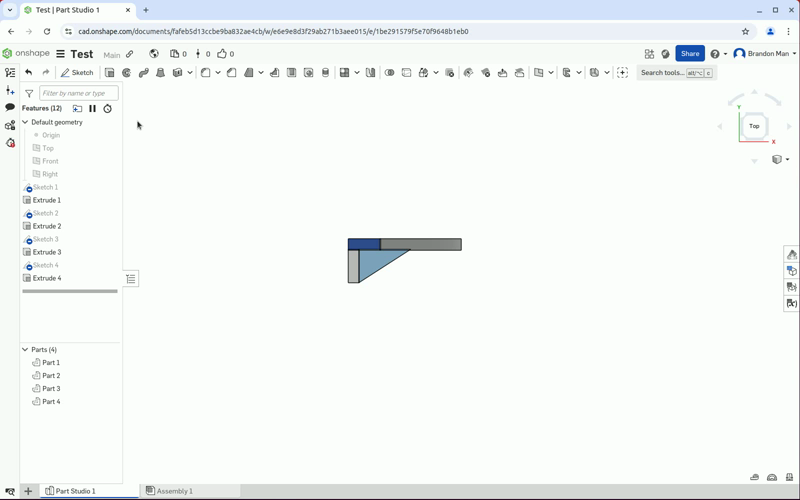
key(shift+h)
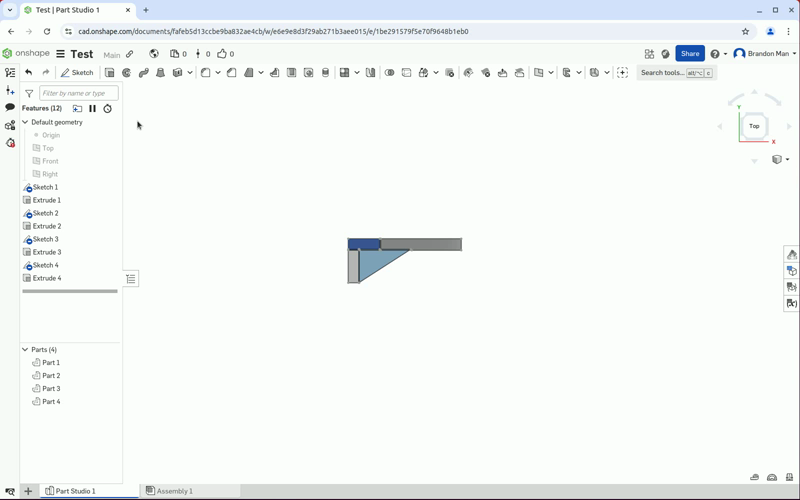
key(shift+7)
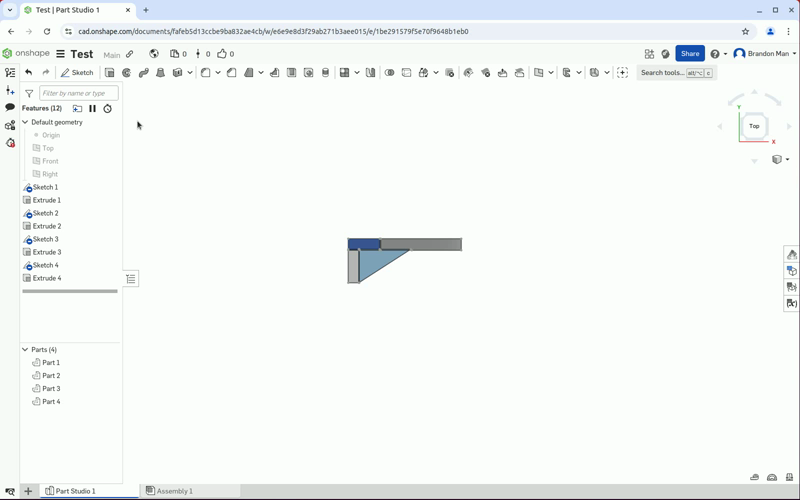
key(up, 3)
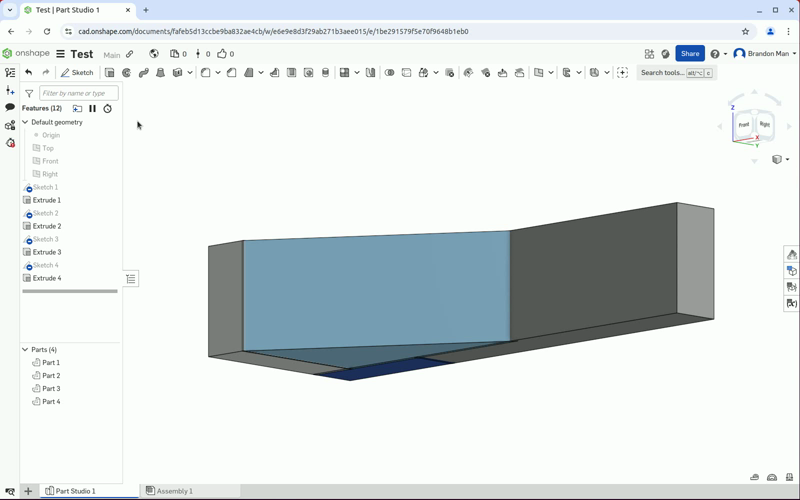
key(left, 3)
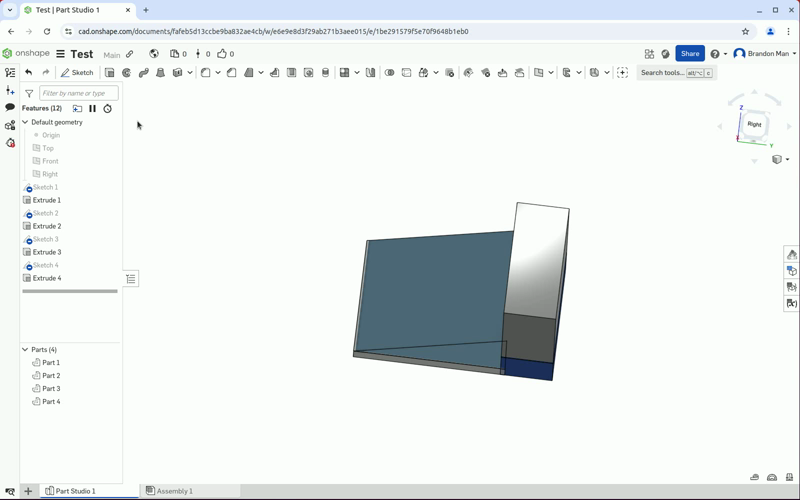
key(right, 3)
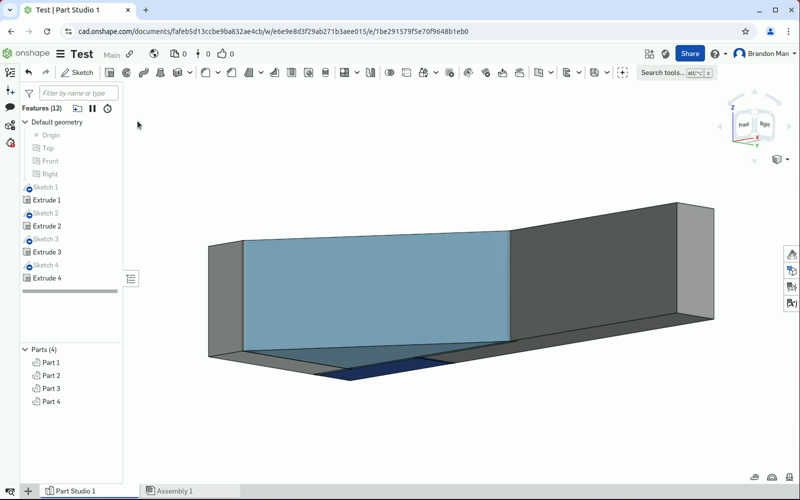
key(down, 3)
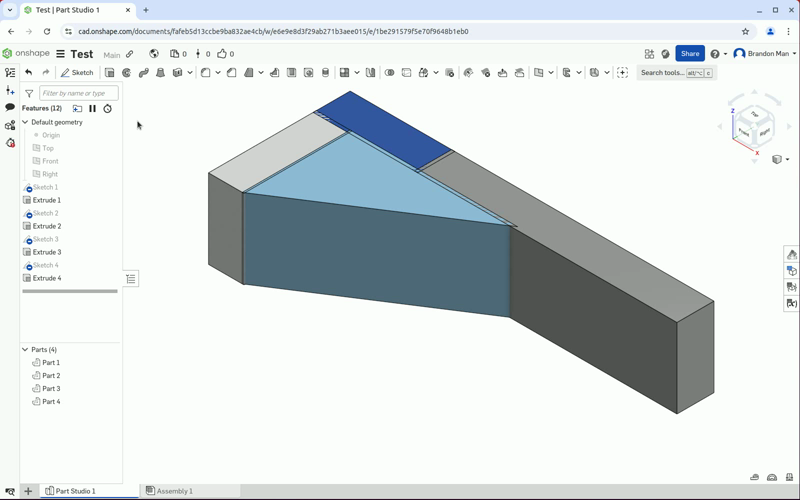
mouse_move(73, 189)
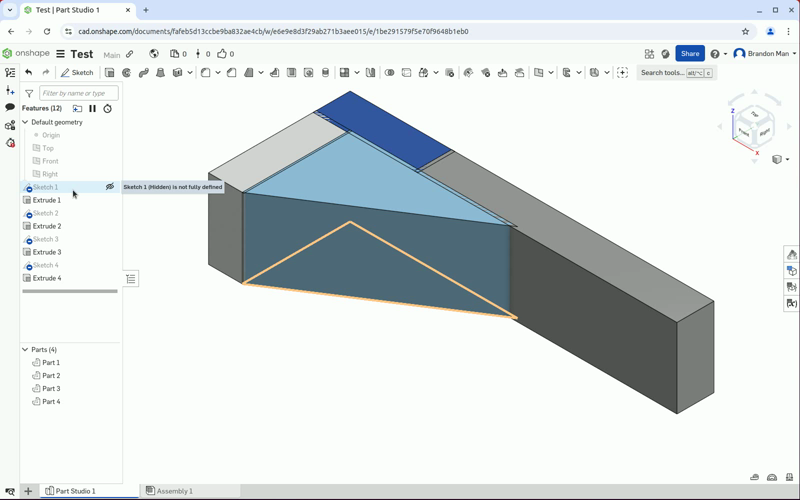
click(73, 189)